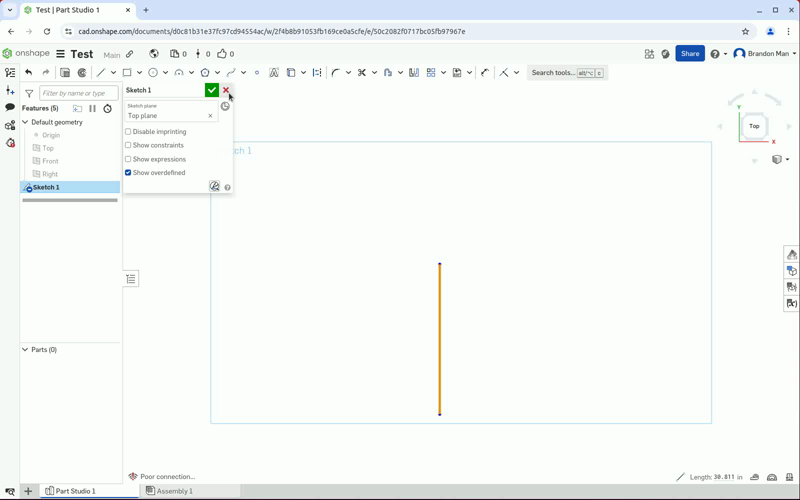
key(shift+h)
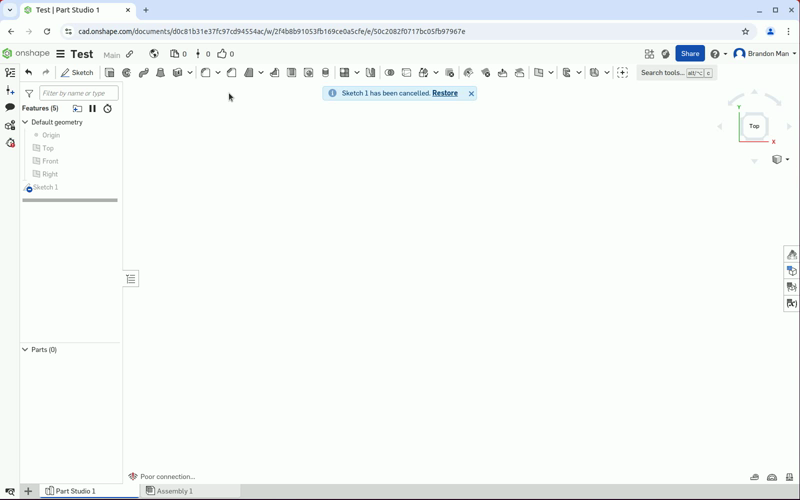
mouse_move(73, 352)
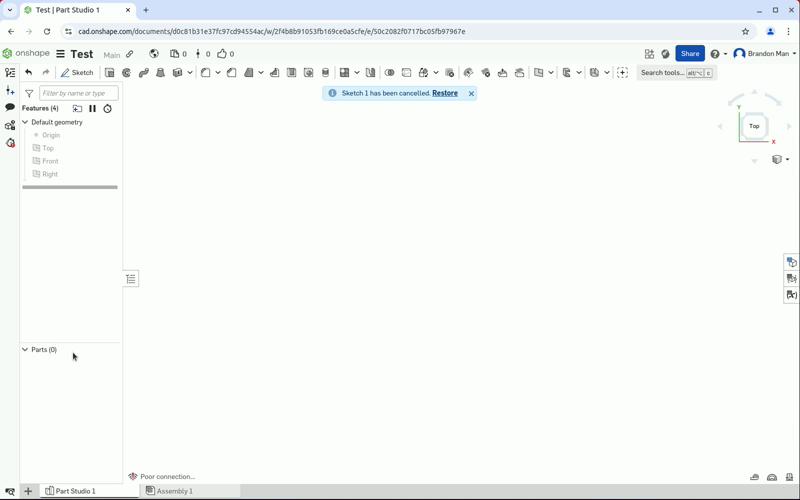
key(y)
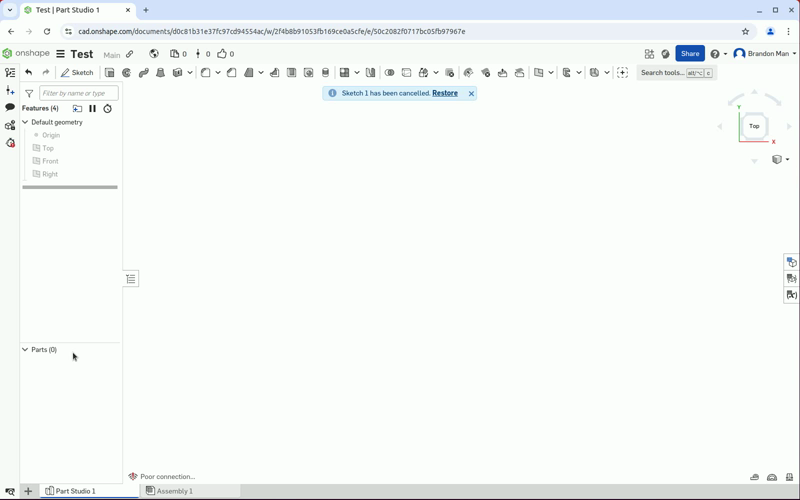
key(shift+p)
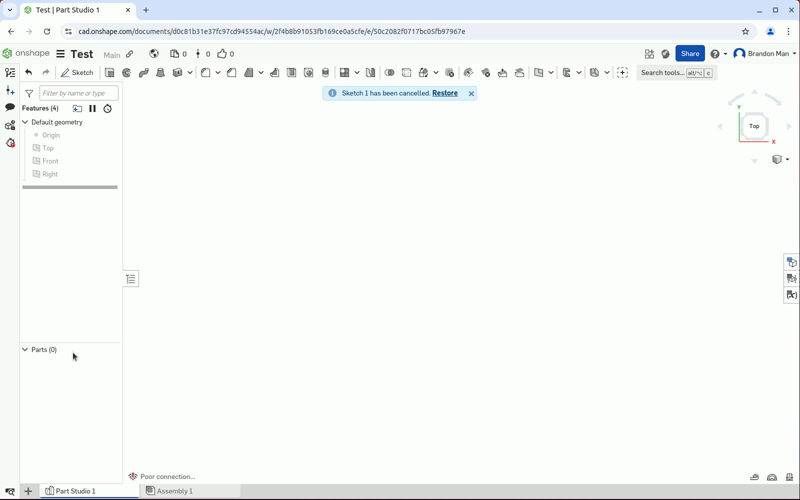
key(space)
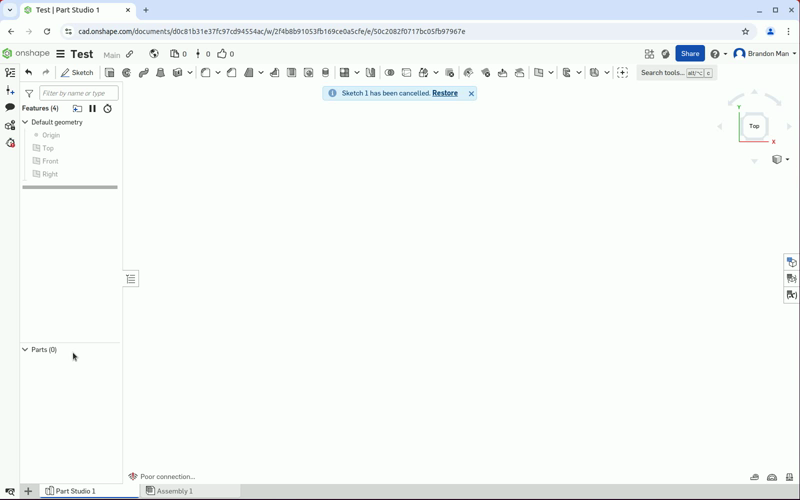
key_down(shift)
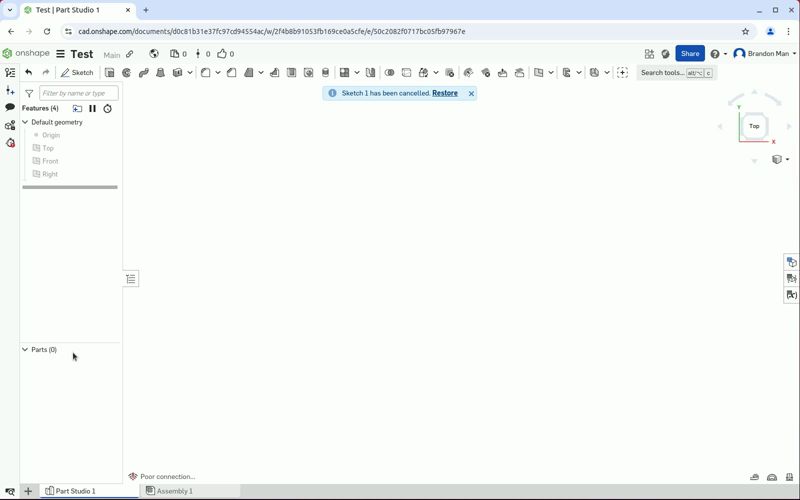
key(up)
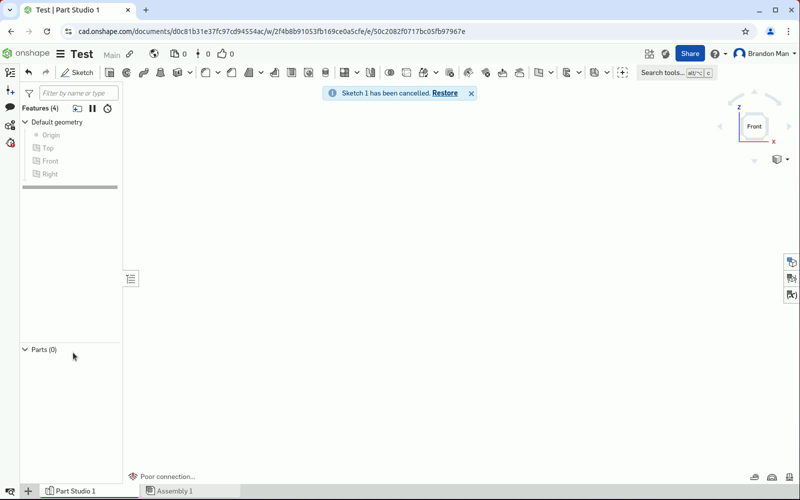
key_up(shift)
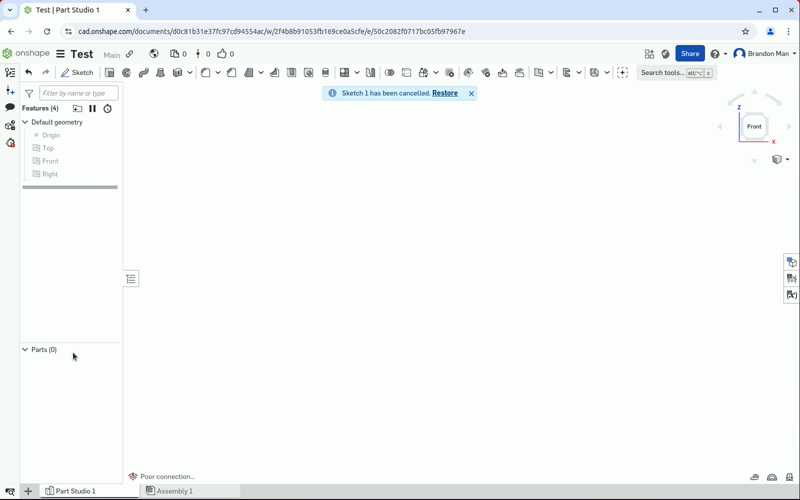
mouse_move(73, 352)
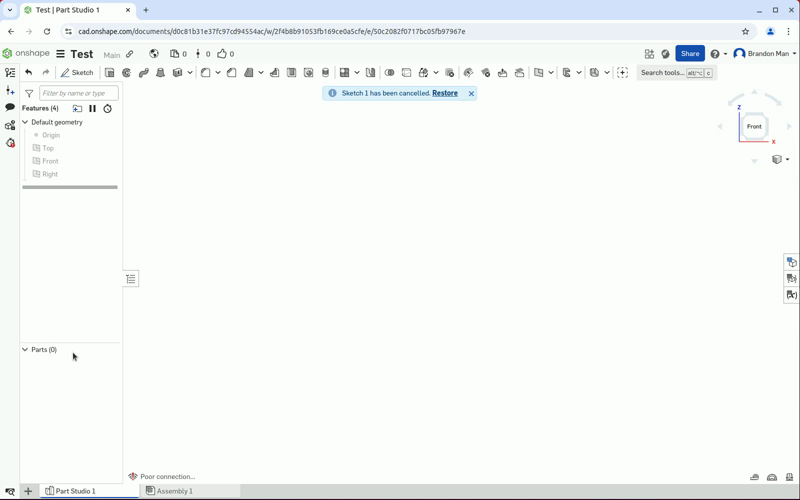
key(shift+y)
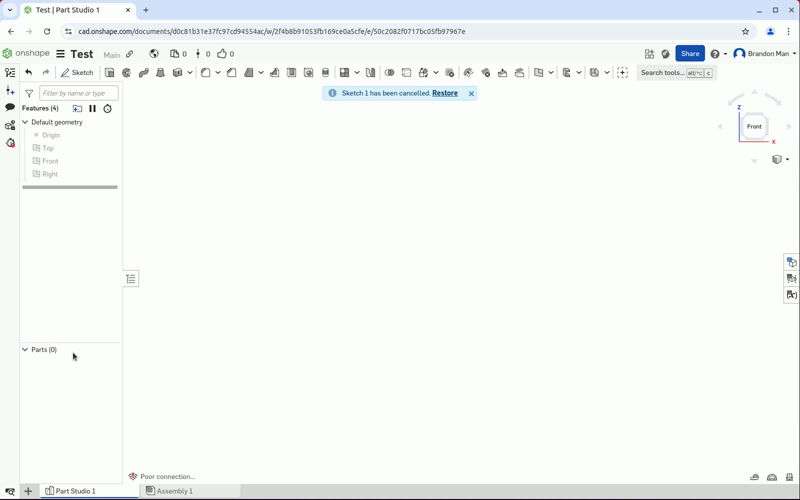
key(shift+s)
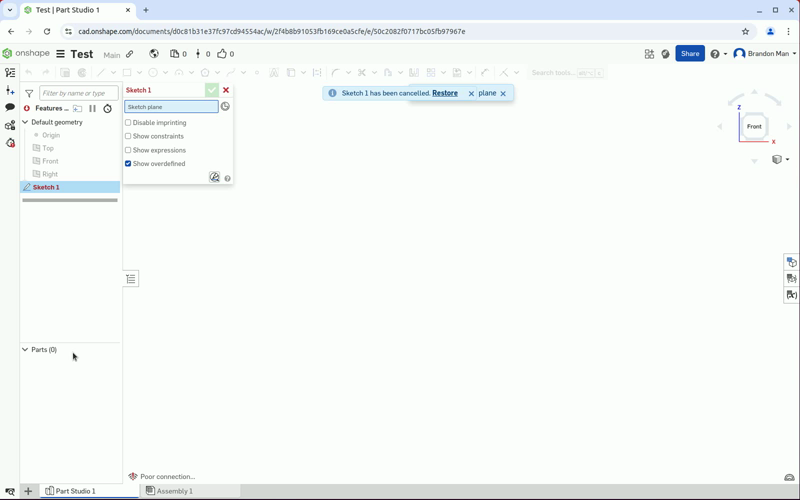
mouse_move(73, 163)
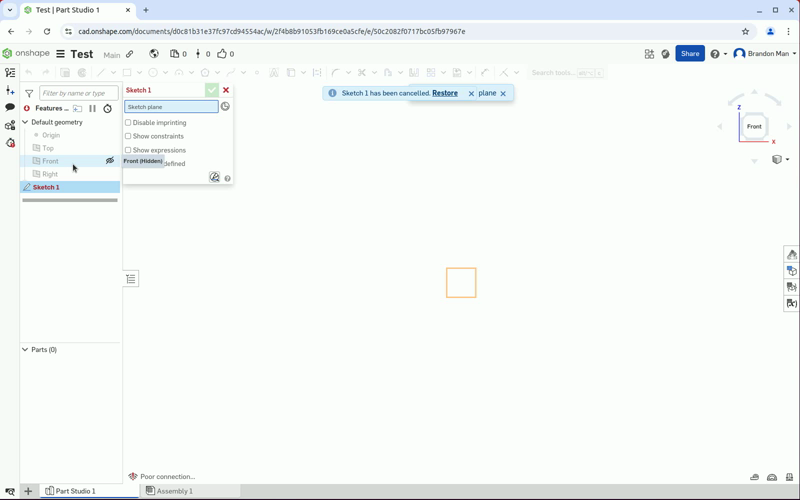
click(73, 163)
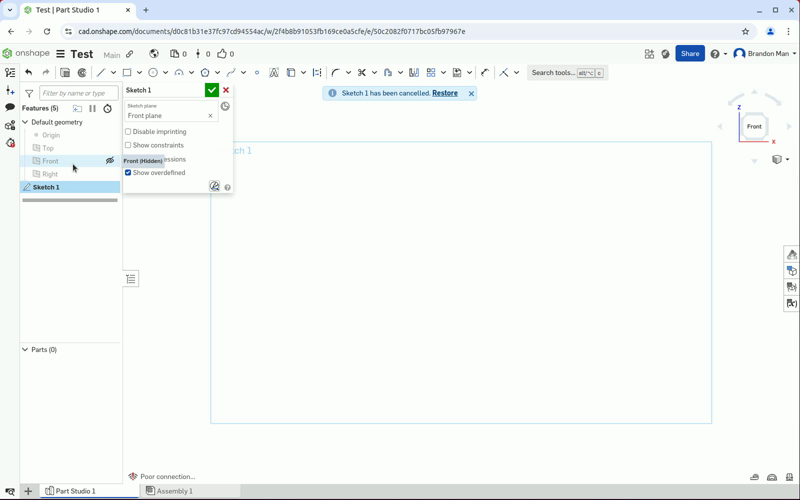
mouse_move(73, 352)
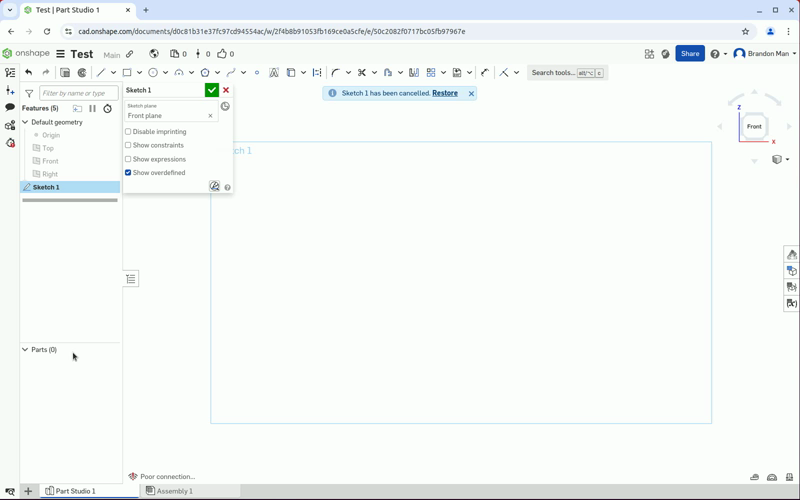
key(y)
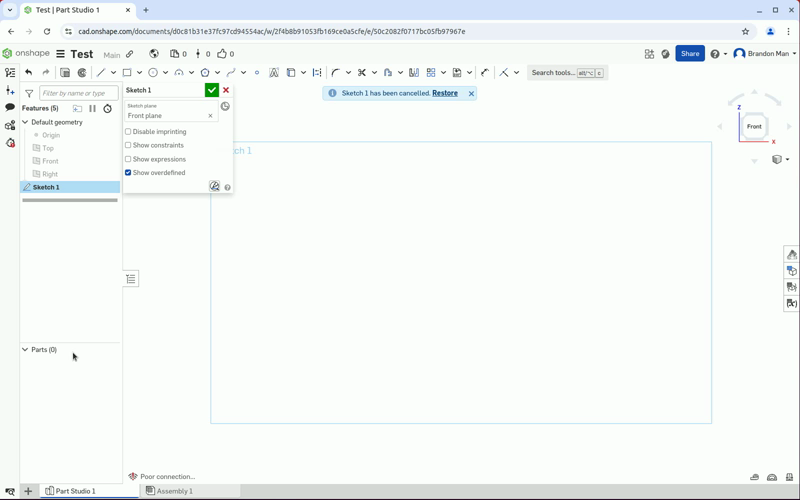
key(l)
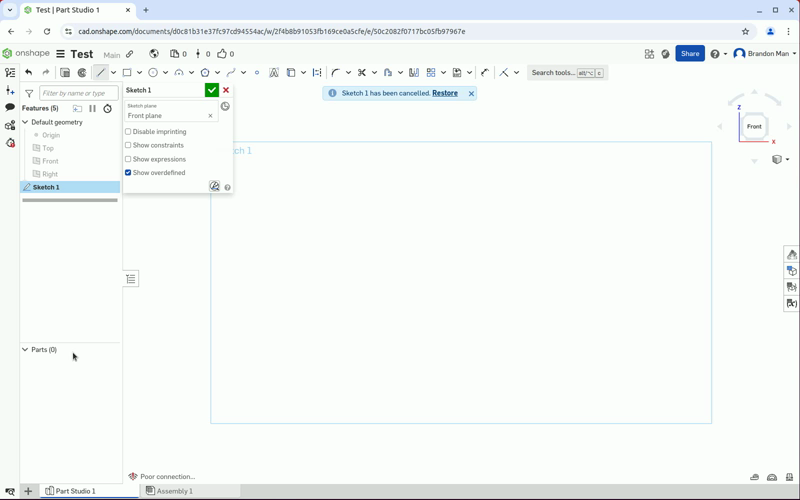
key_down(shift)
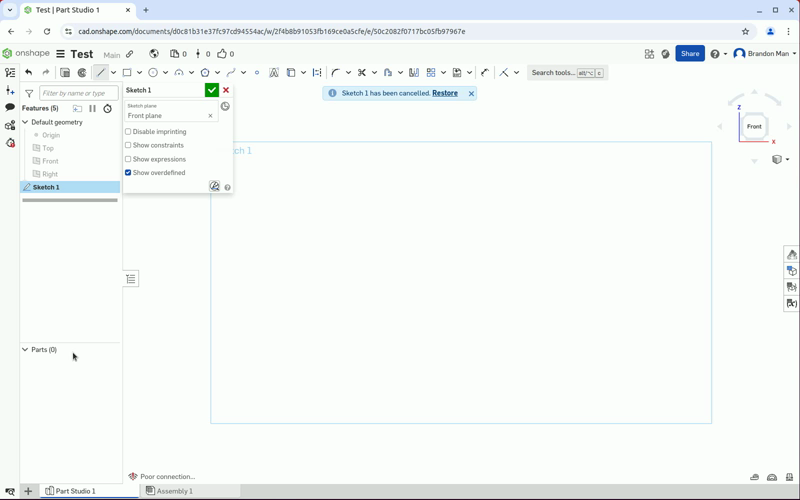
mouse_move(411, 282)
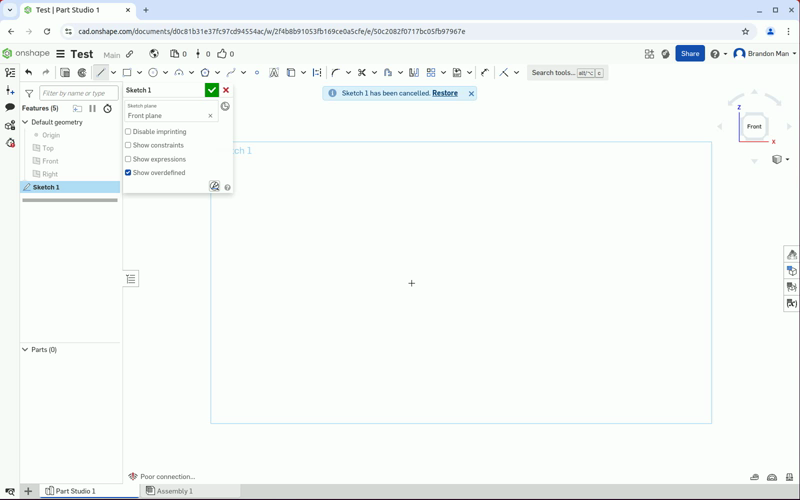
click(411, 282)
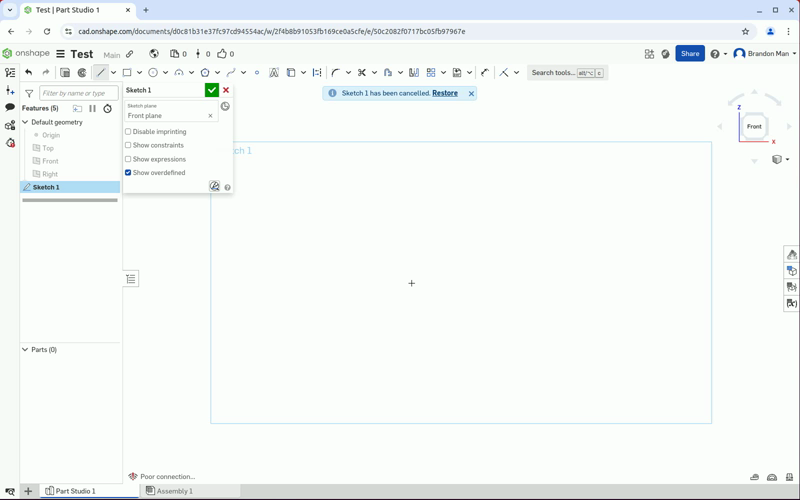
key_up(shift)
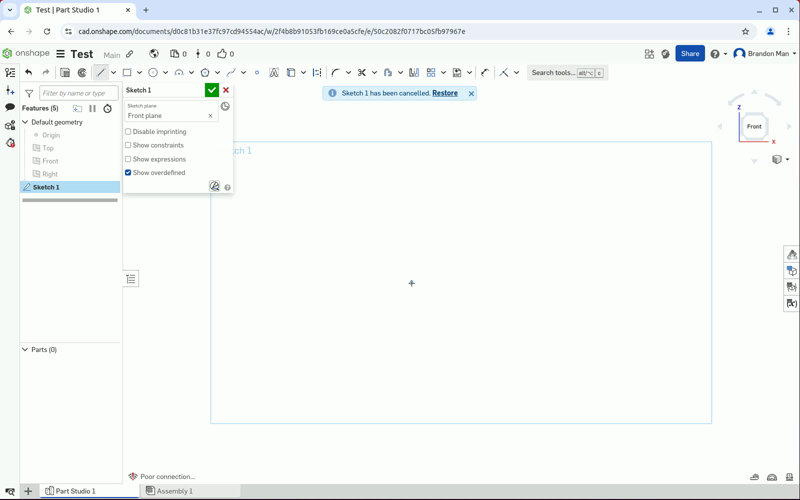
key_down(shift)
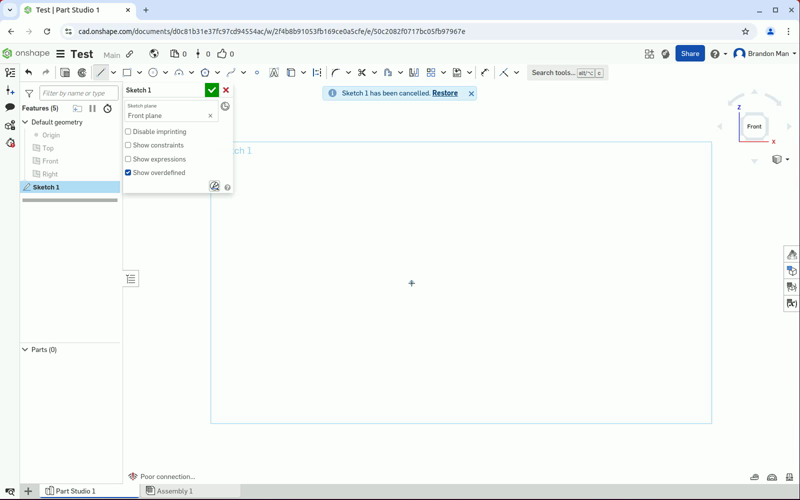
mouse_move(441, 282)
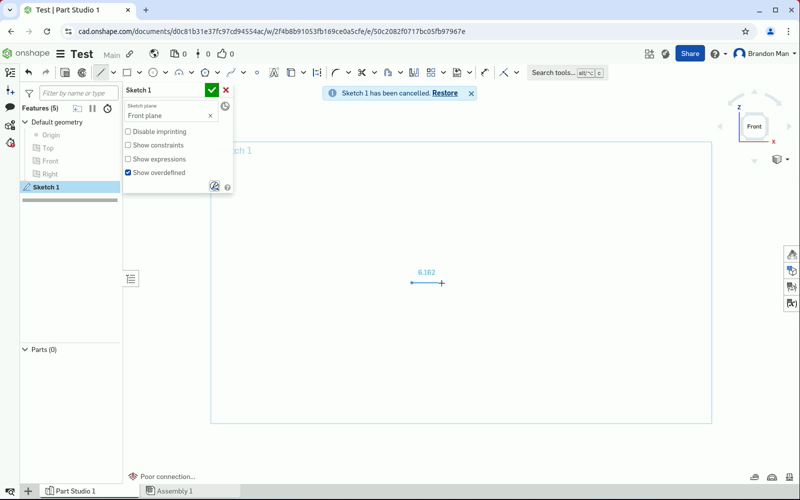
mouse_move(436, 324)
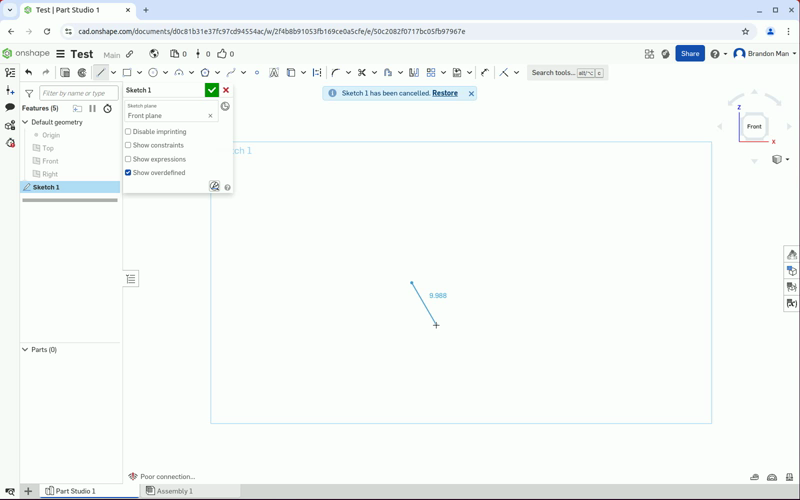
click(436, 324)
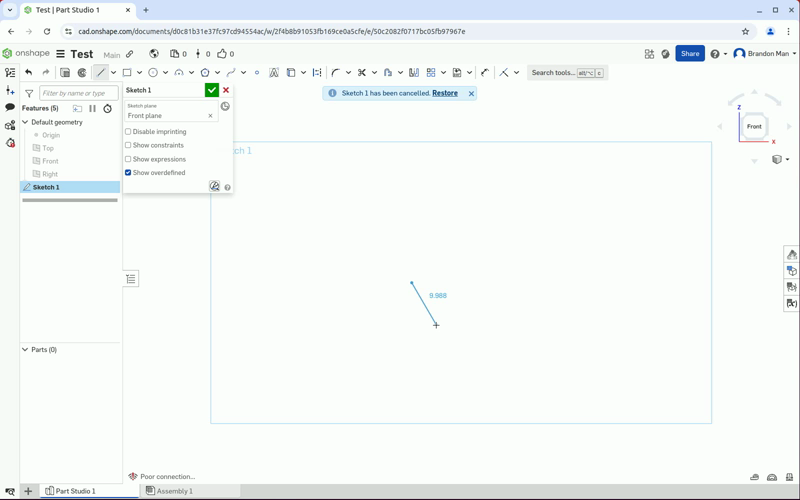
key_up(shift)
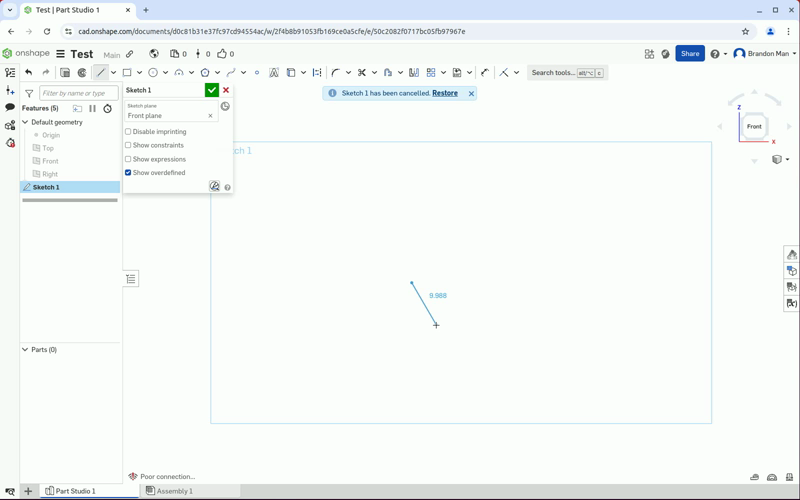
key_down(shift)
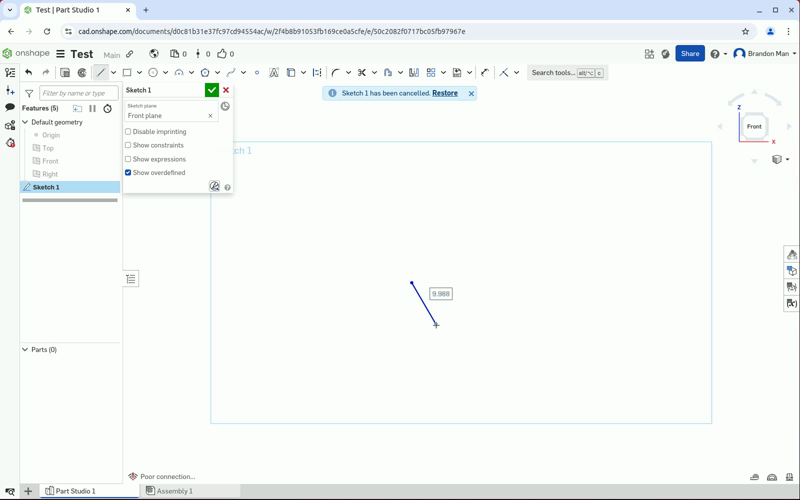
mouse_move(466, 324)
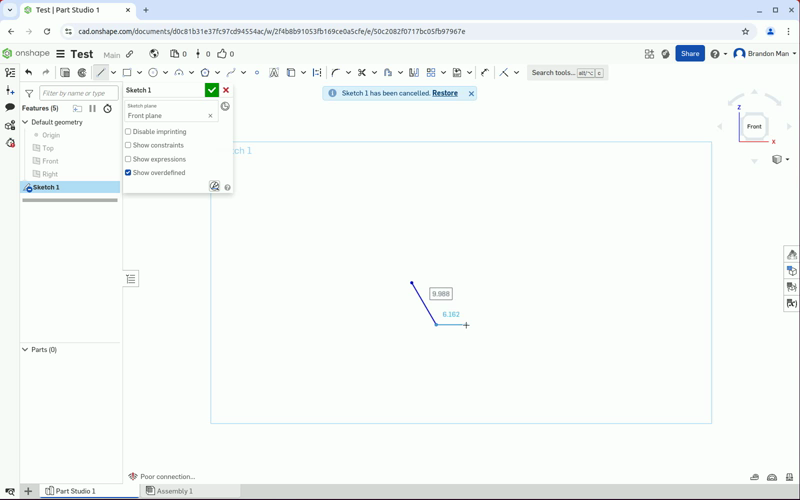
mouse_move(484, 324)
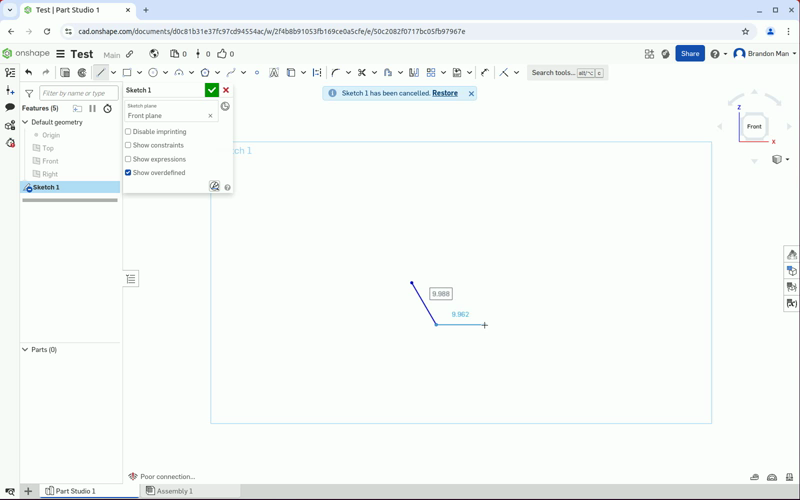
click(484, 324)
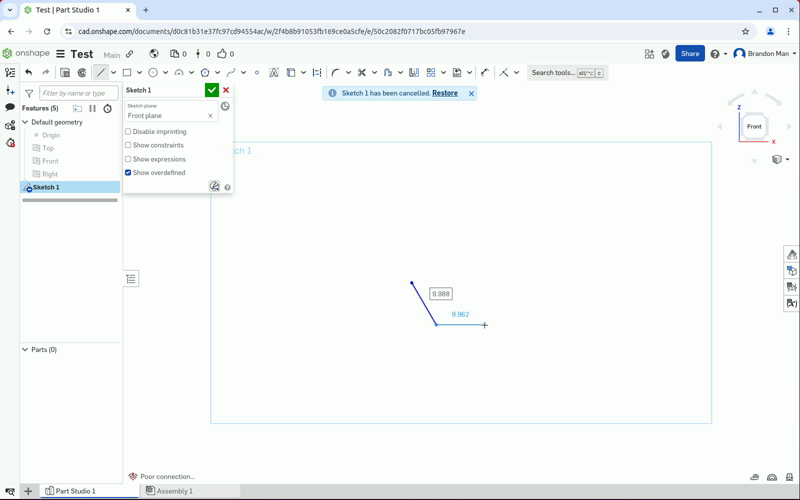
key_up(shift)
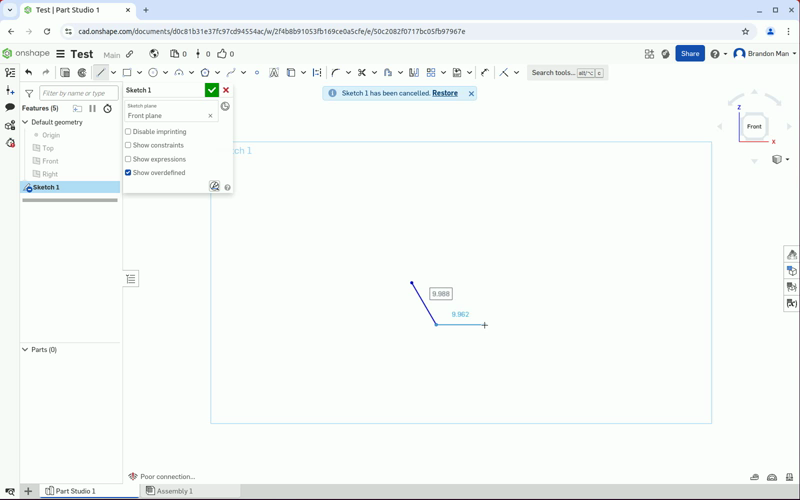
key_down(shift)
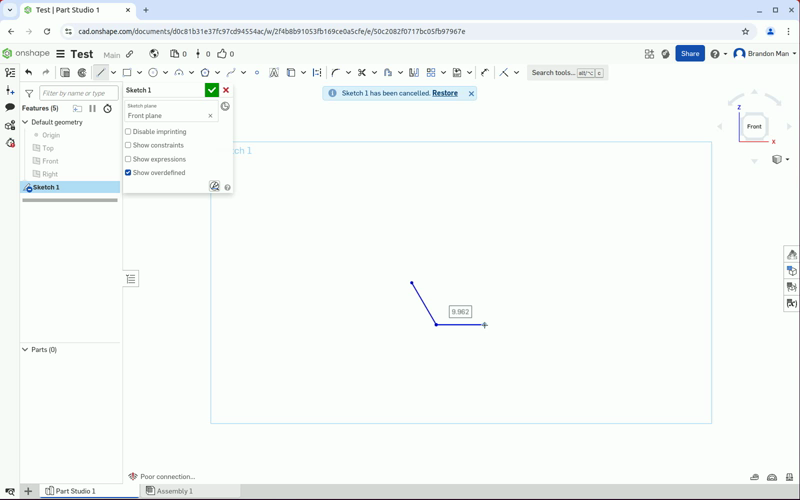
mouse_move(514, 324)
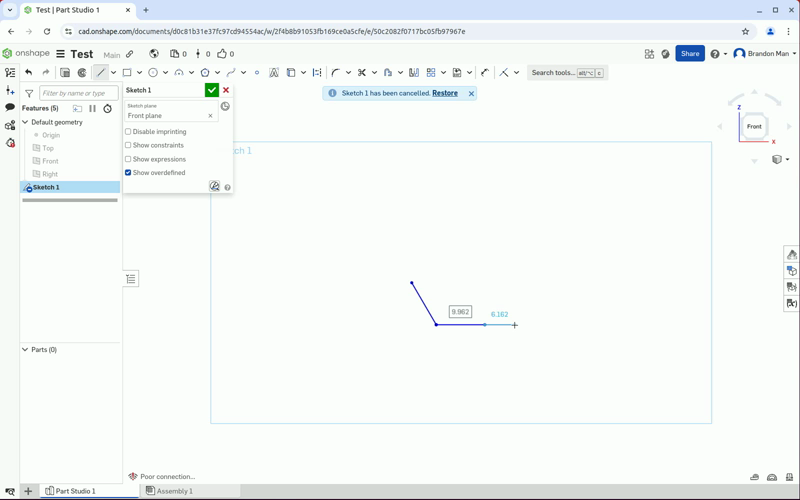
mouse_move(509, 282)
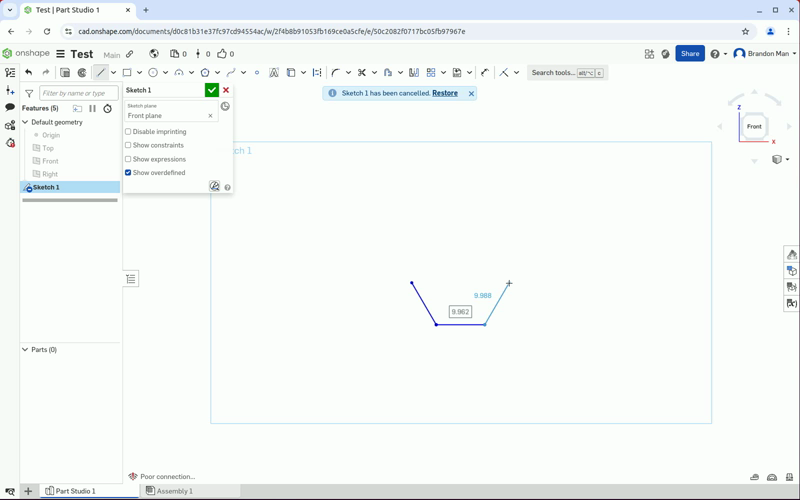
click(509, 282)
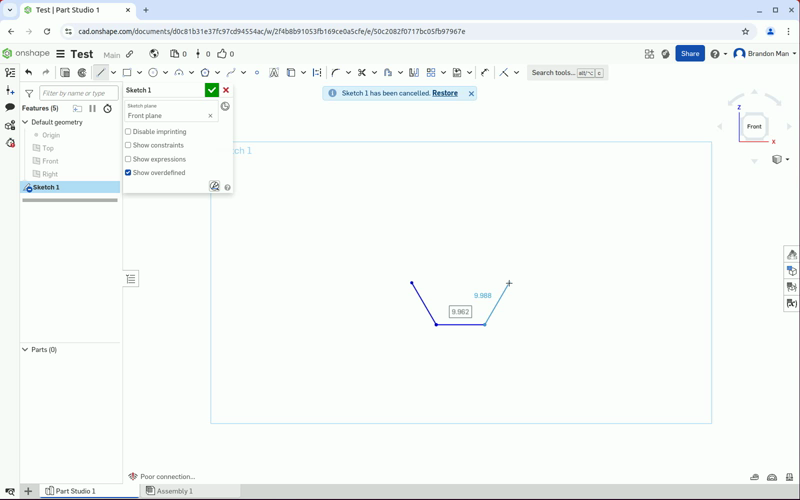
key_up(shift)
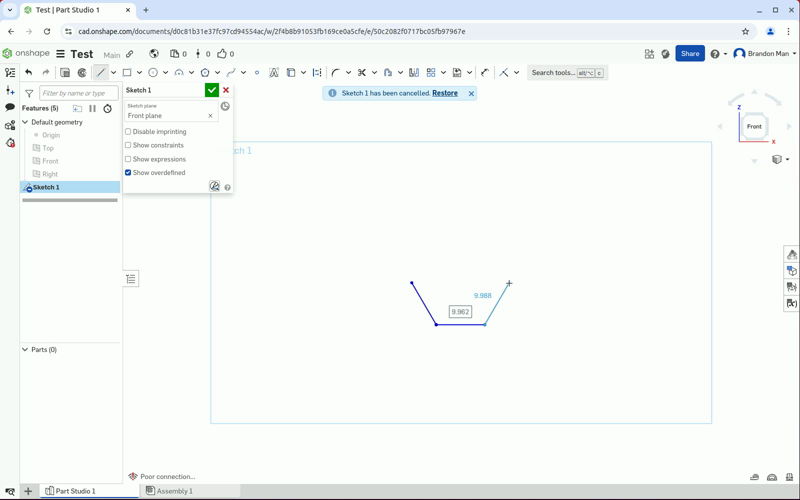
key_down(shift)
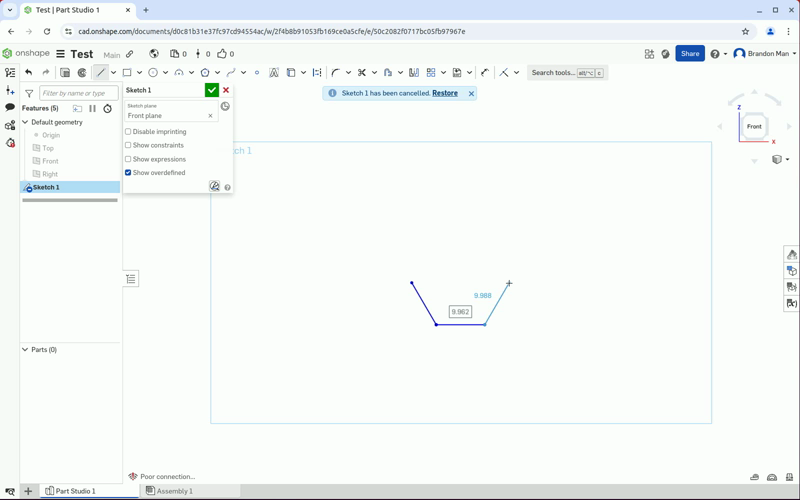
mouse_move(539, 282)
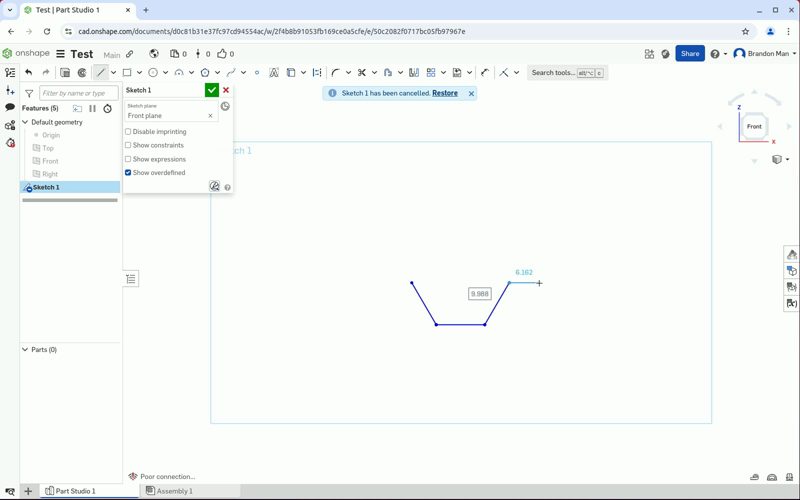
mouse_move(484, 240)
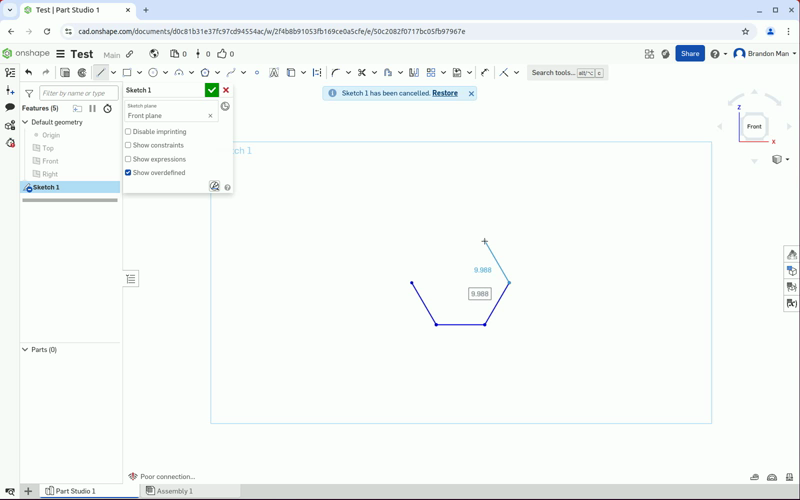
click(484, 240)
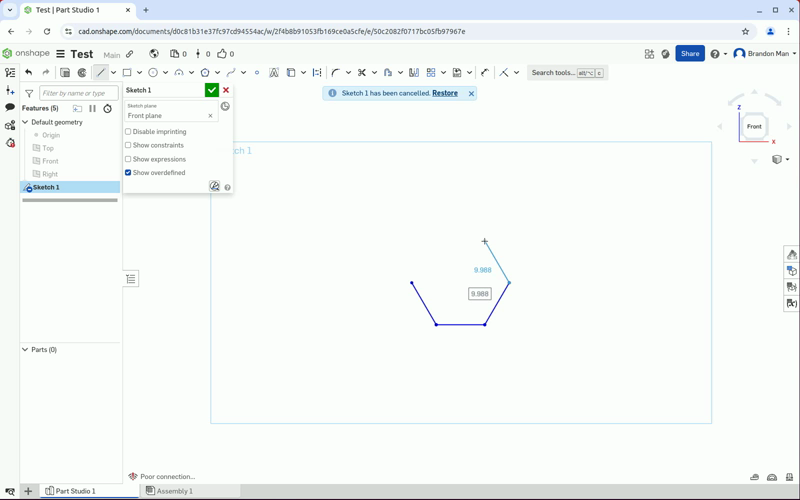
key_up(shift)
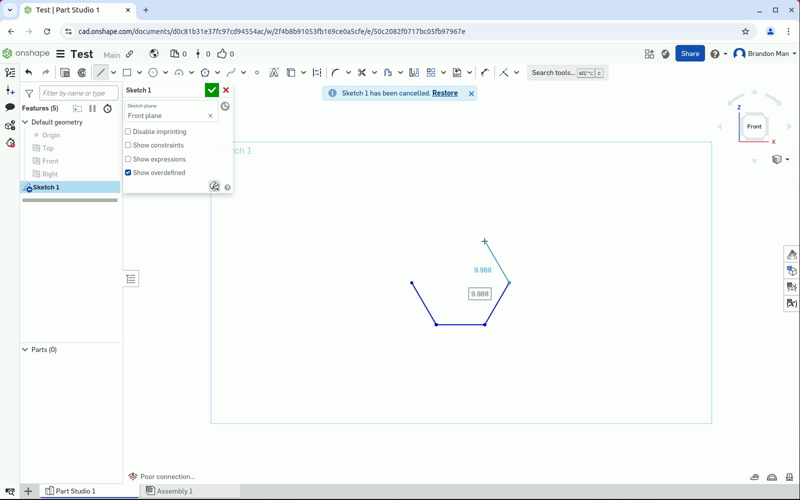
key_down(shift)
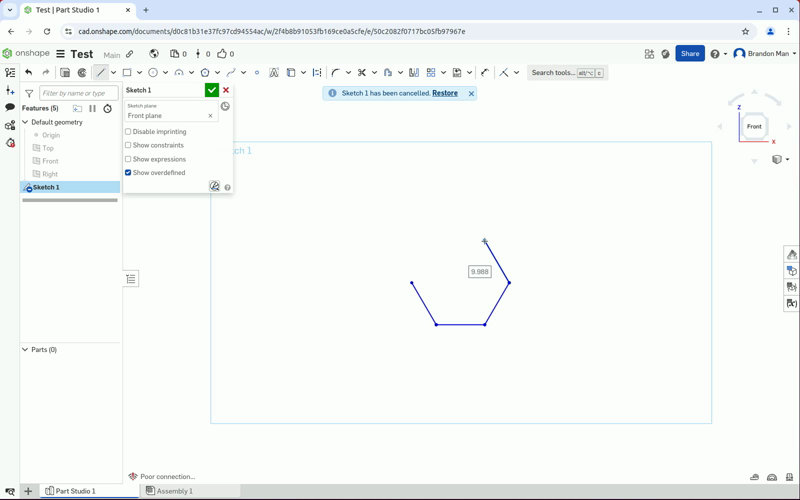
mouse_move(514, 240)
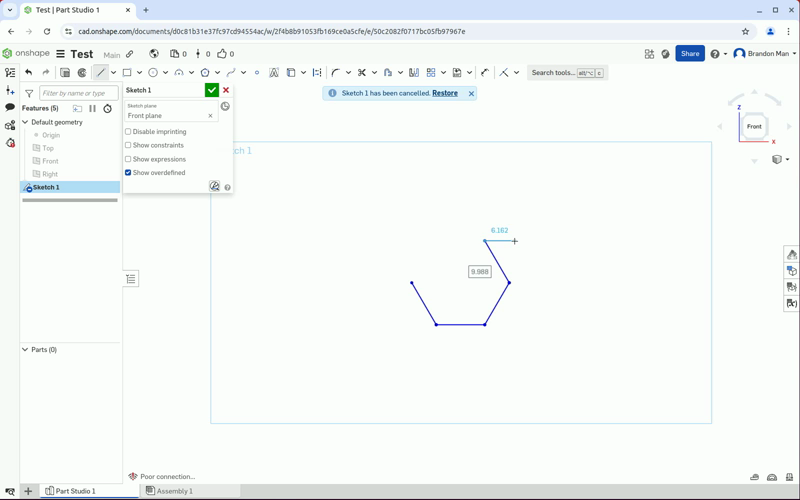
mouse_move(436, 240)
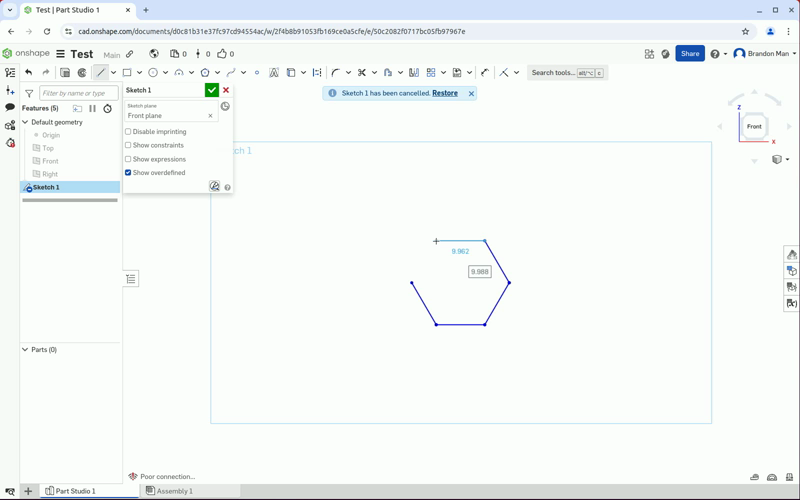
click(436, 240)
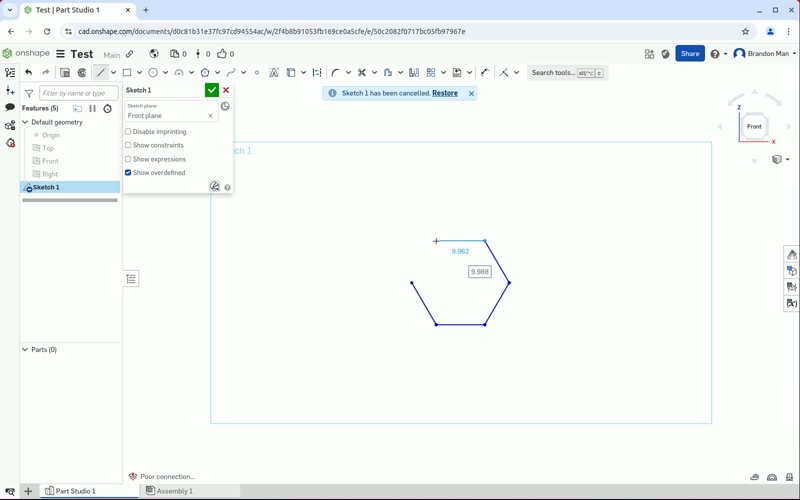
key_up(shift)
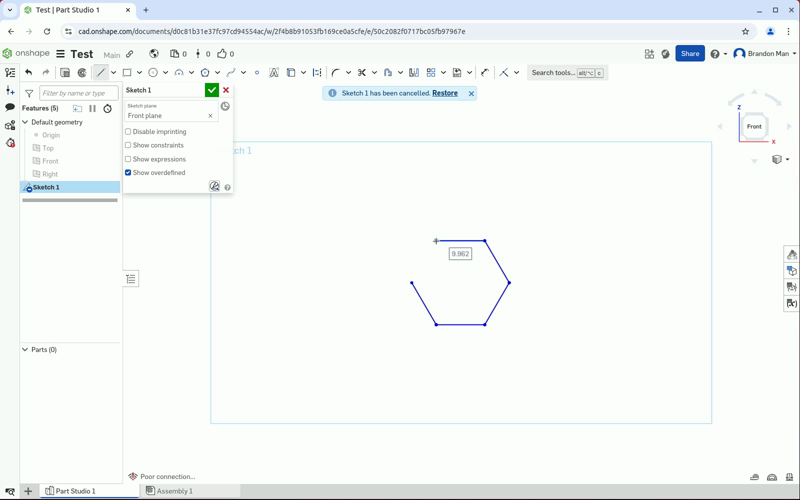
mouse_move(466, 240)
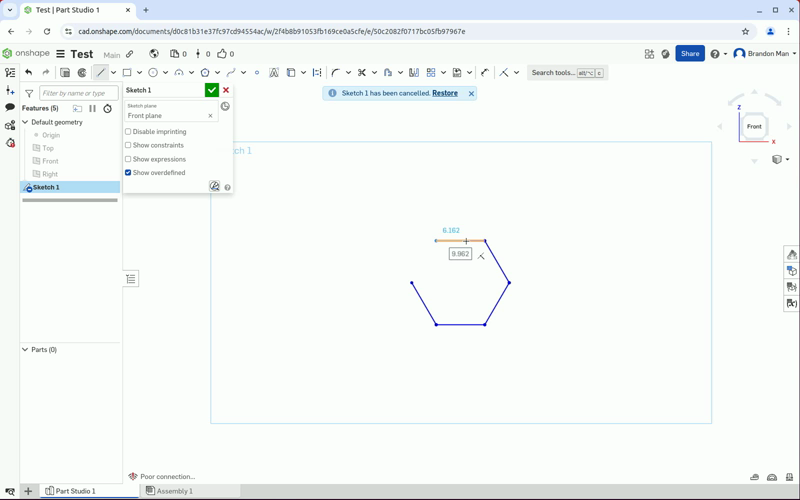
key_down(shift)
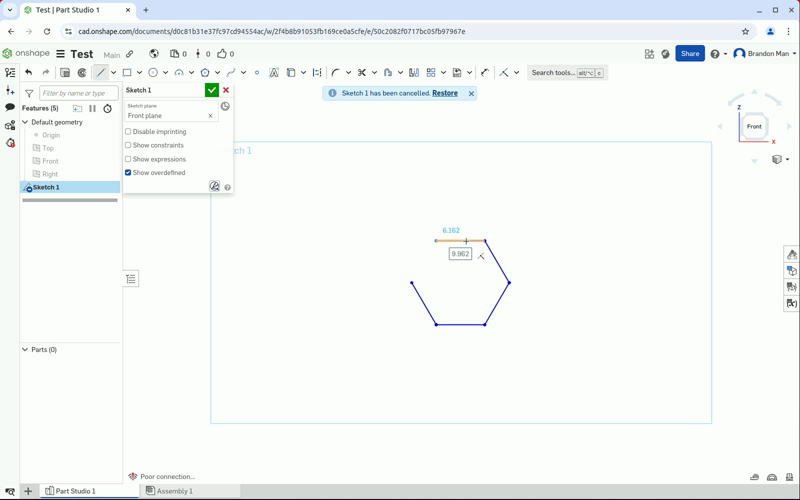
mouse_move(411, 282)
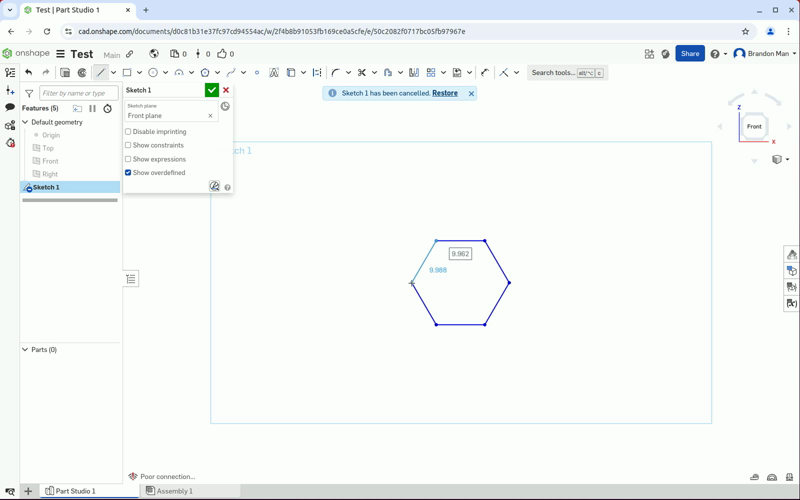
key_up(shift)
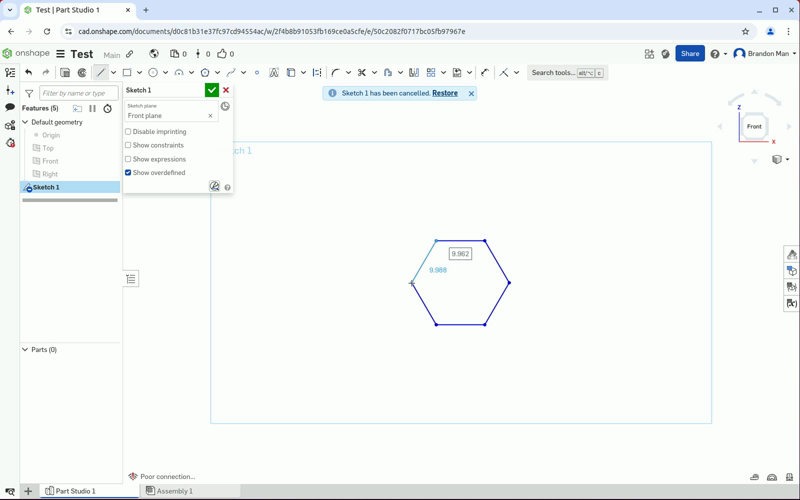
click(411, 282)
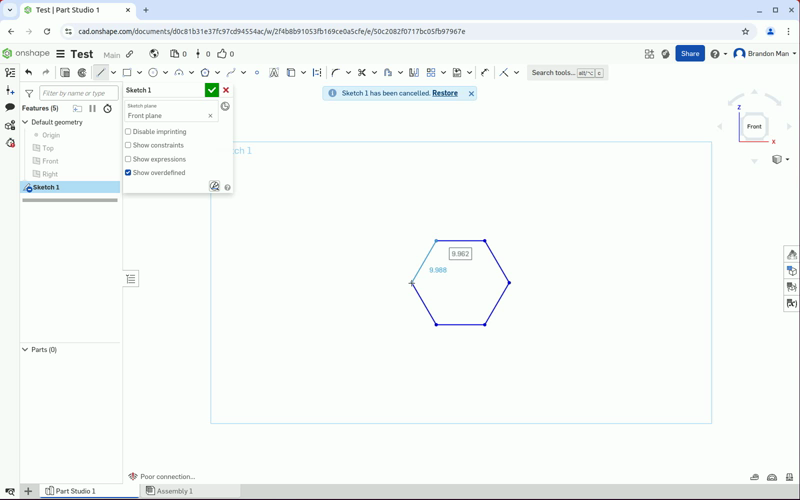
key(esc)
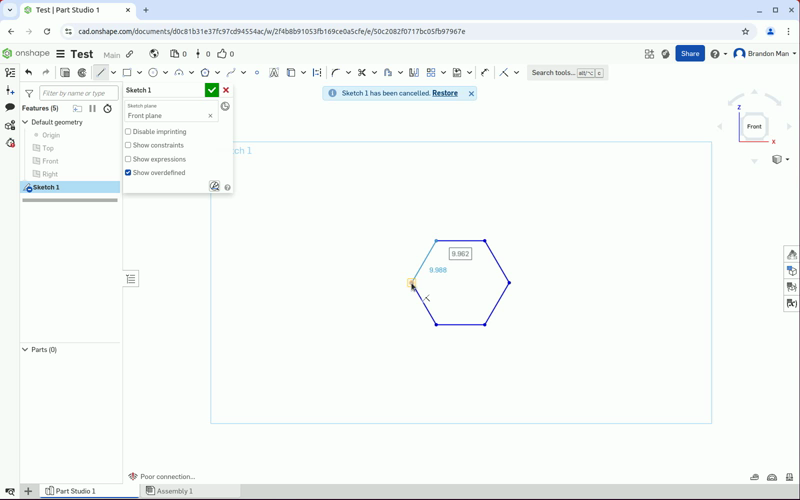
key(l)
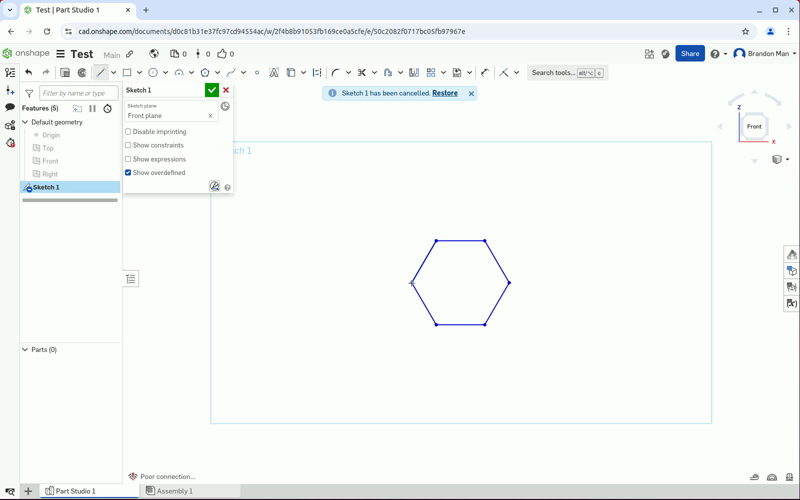
key_down(shift)
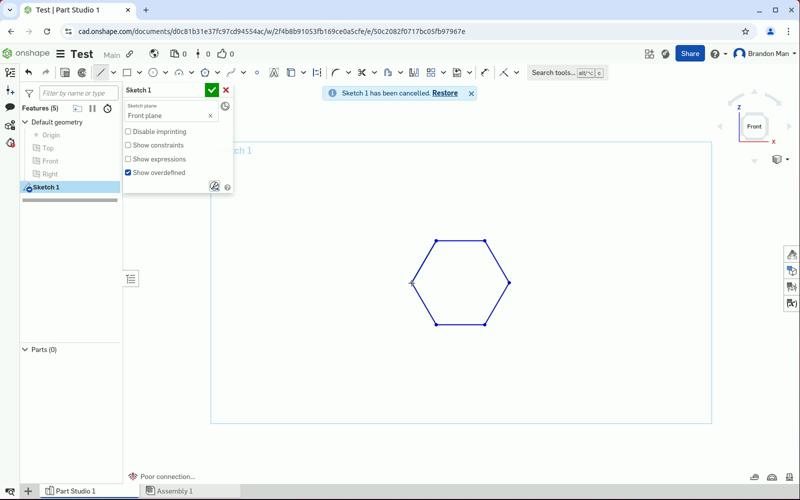
mouse_move(487, 290)
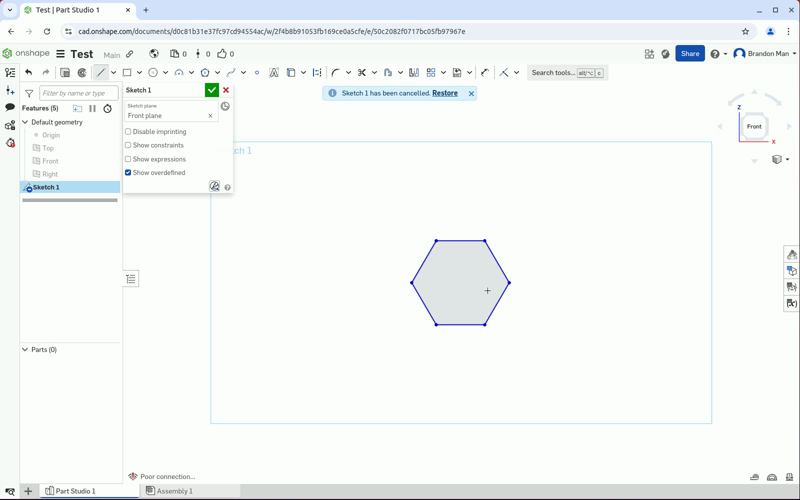
click(487, 290)
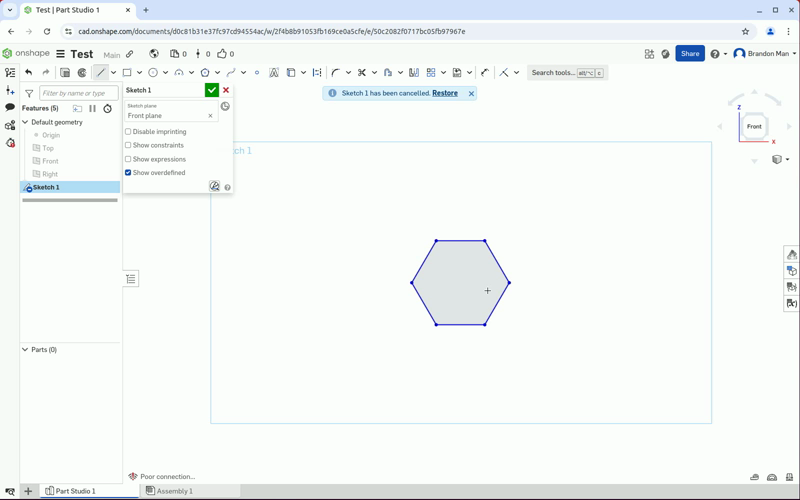
key_up(shift)
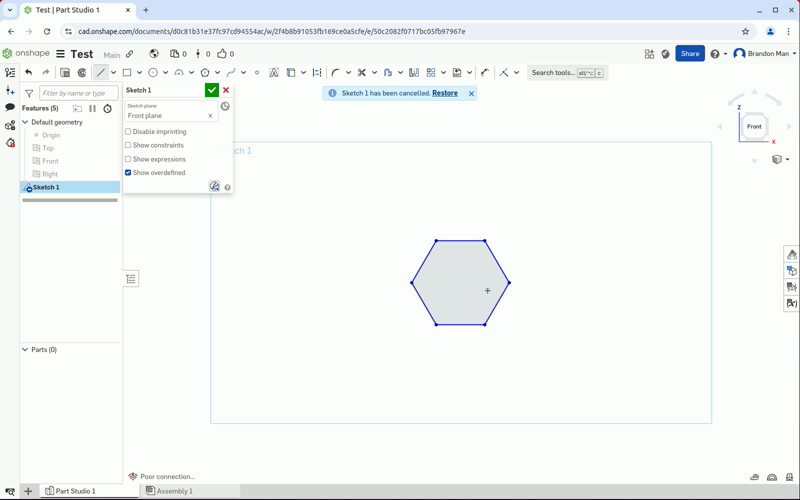
key_down(shift)
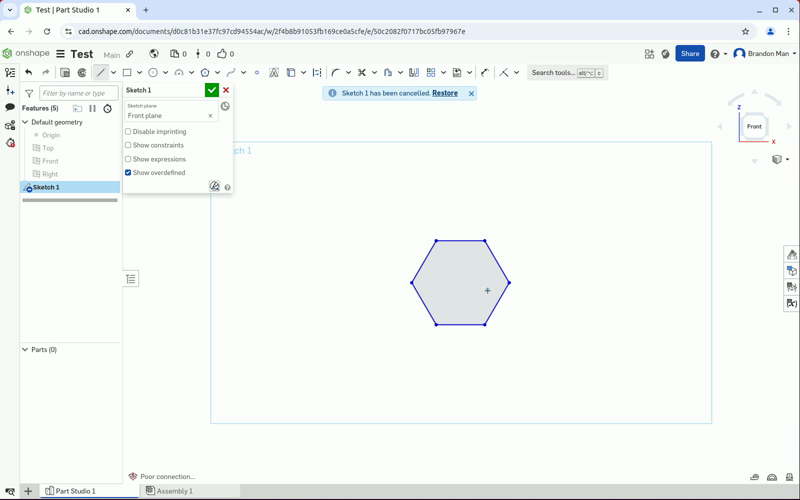
mouse_move(517, 290)
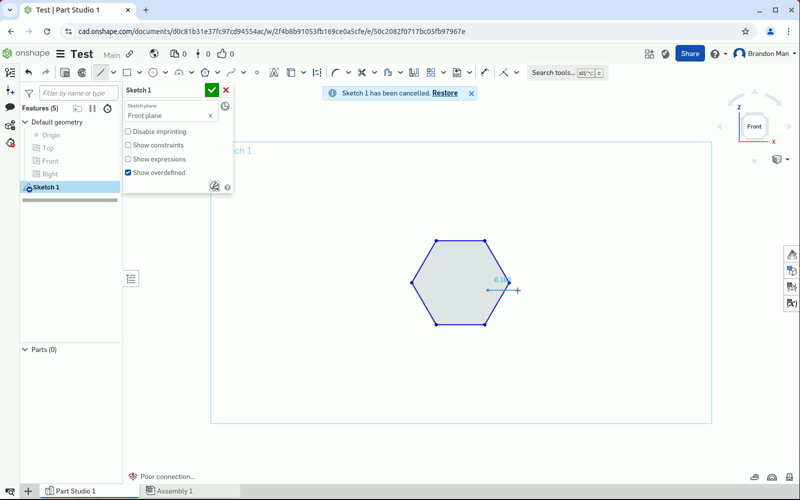
mouse_move(493, 290)
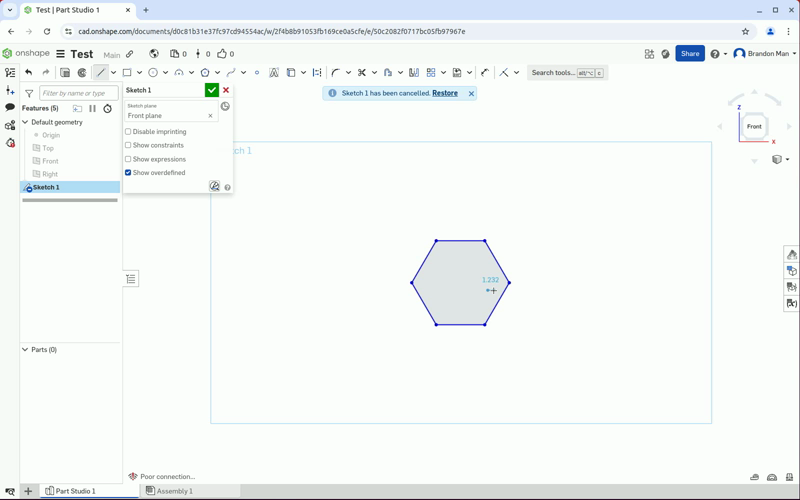
scroll(6)
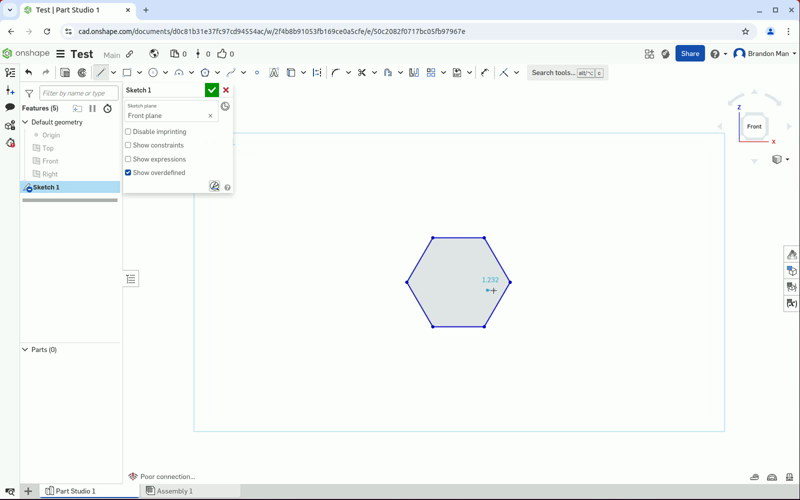
scroll(6)
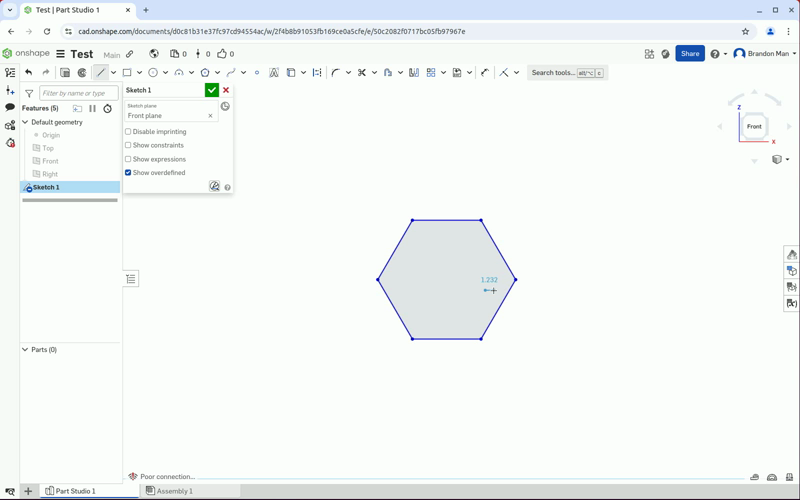
scroll(6)
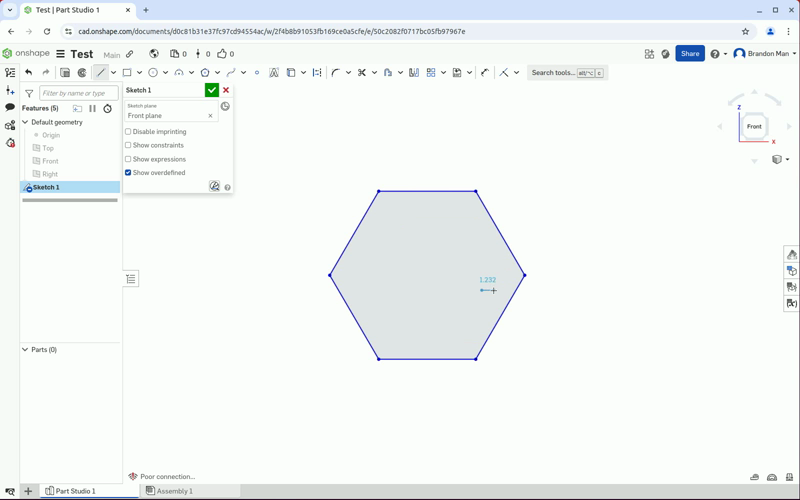
scroll(6)
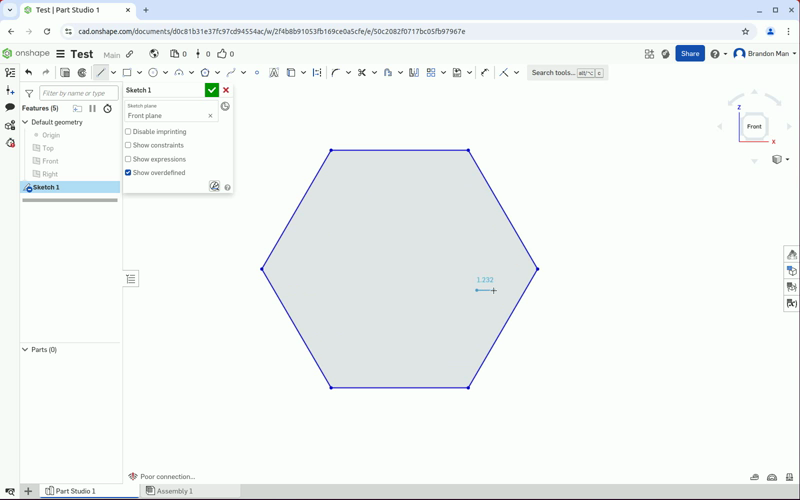
scroll(6)
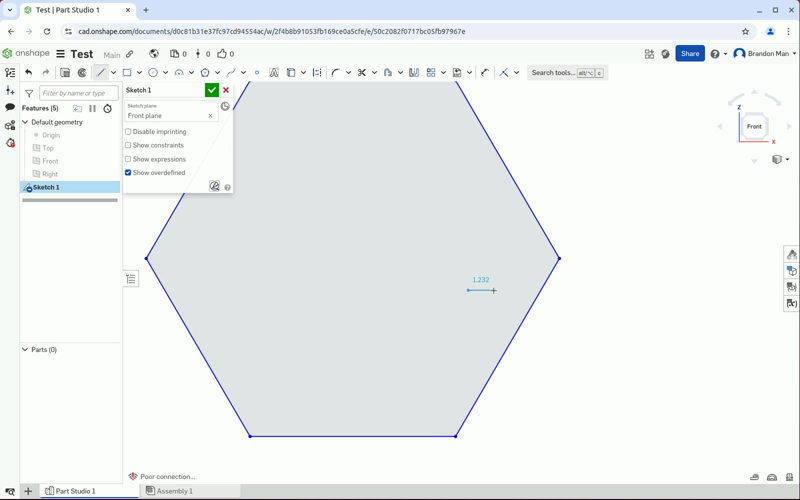
scroll(6)
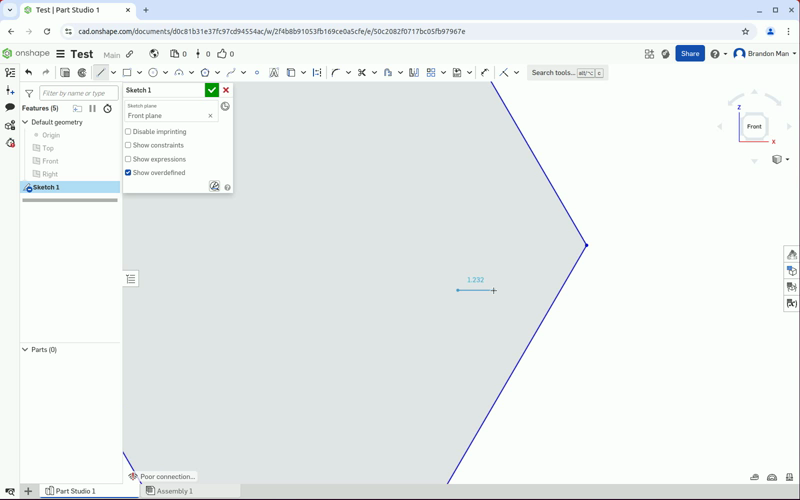
scroll(6)
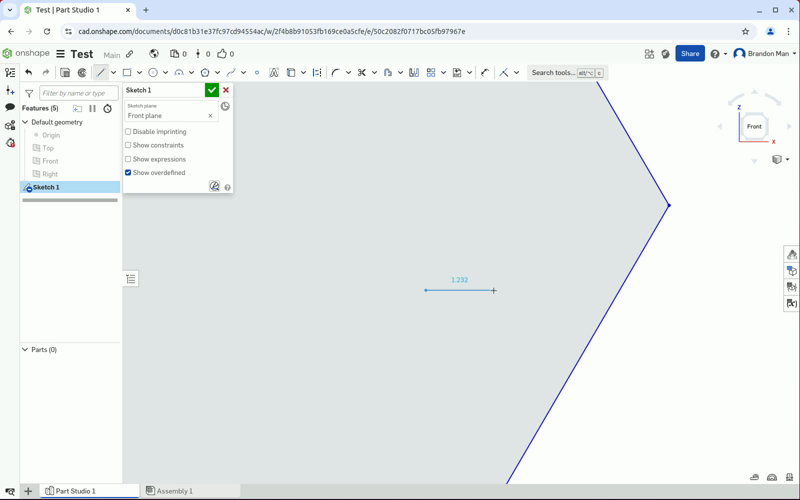
click(493, 290)
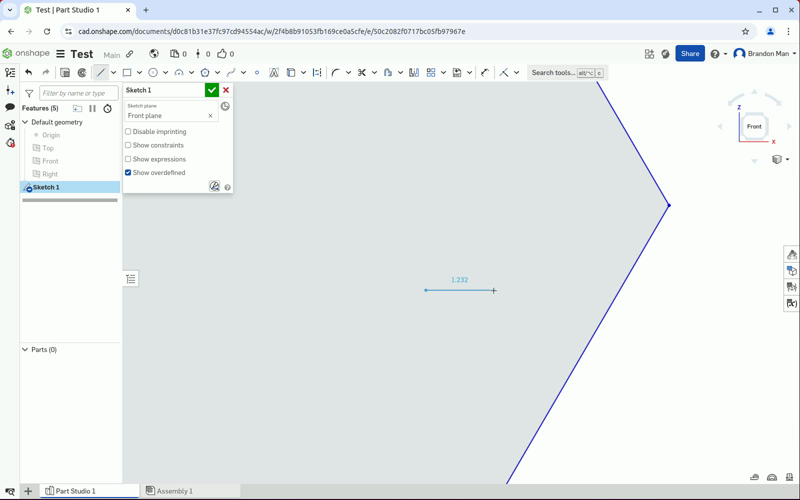
scroll(-6)
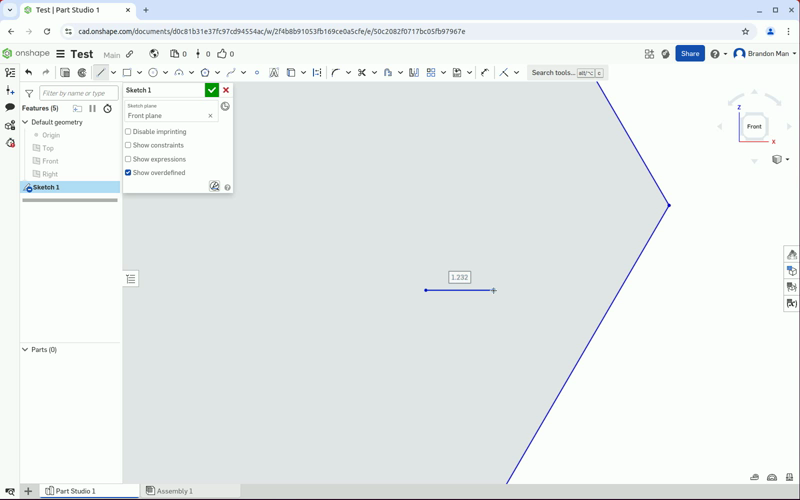
scroll(-6)
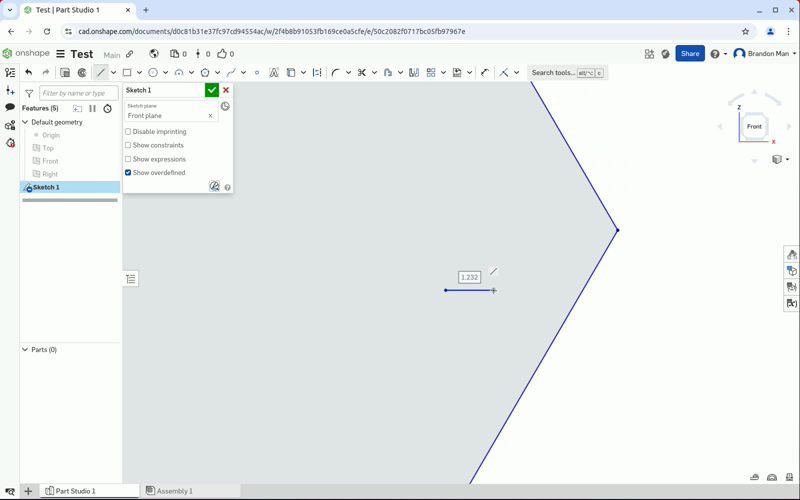
scroll(-6)
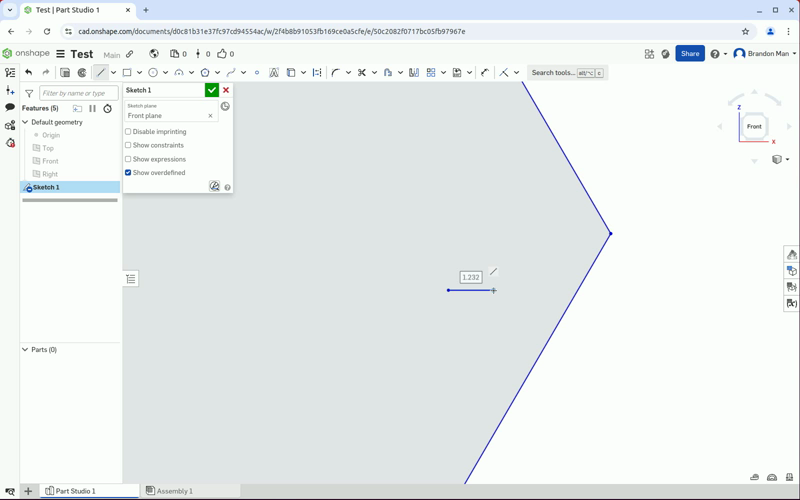
scroll(-6)
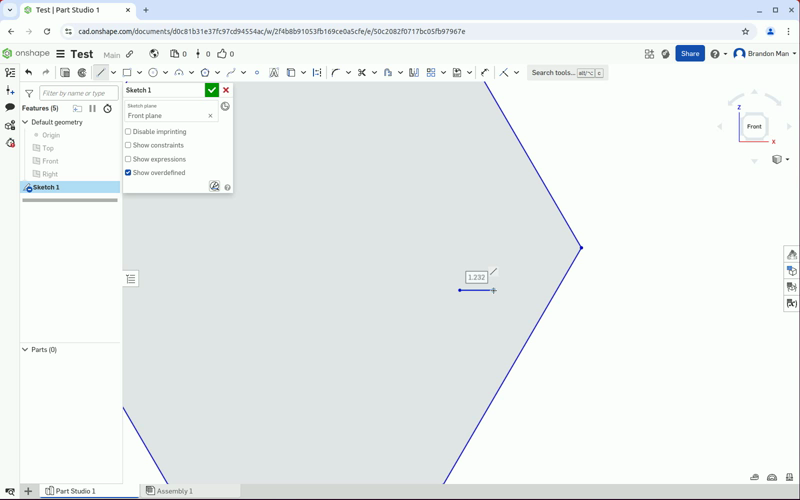
scroll(-6)
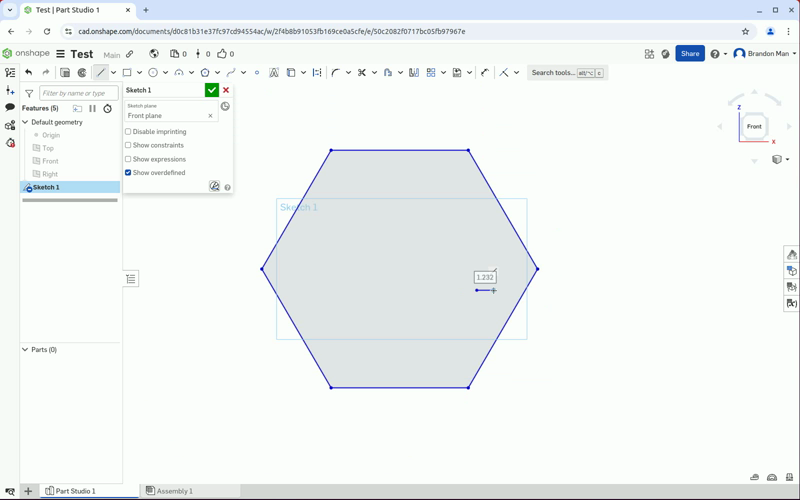
scroll(-6)
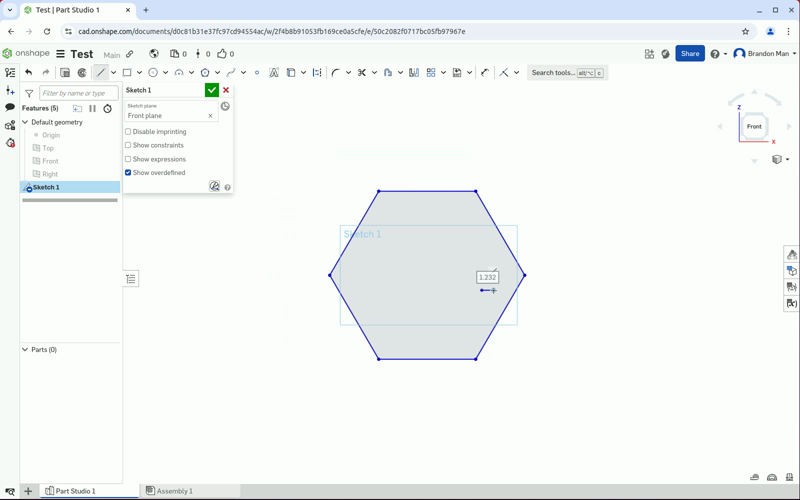
scroll(-6)
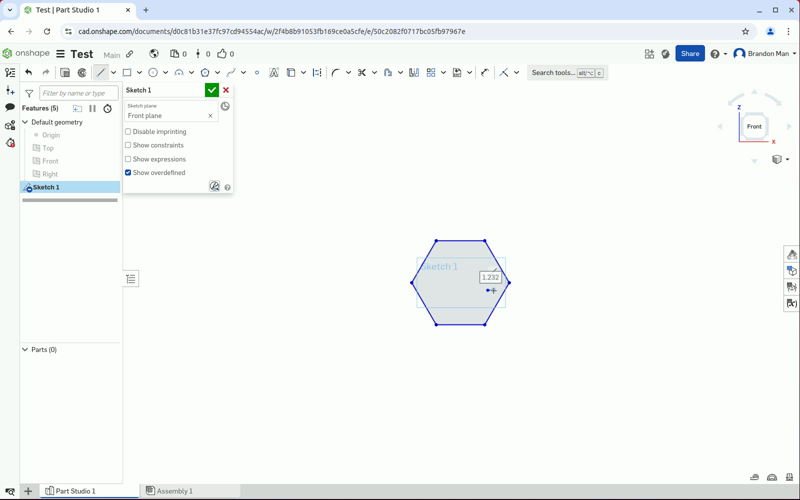
key_up(shift)
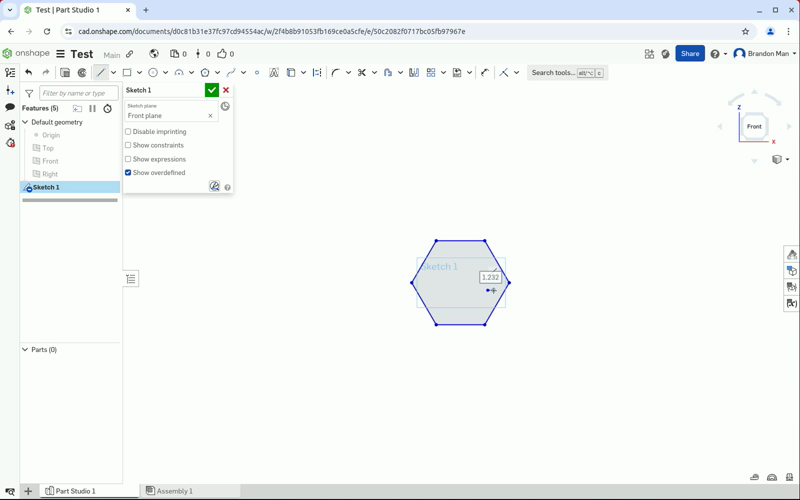
key_down(shift)
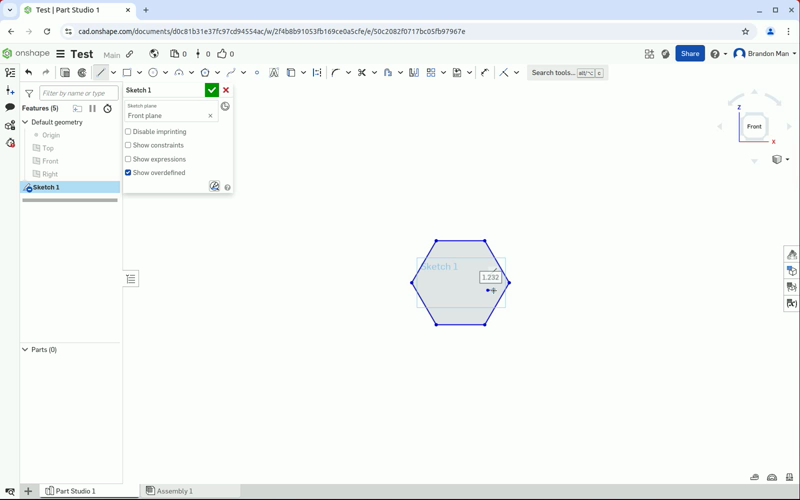
mouse_move(523, 290)
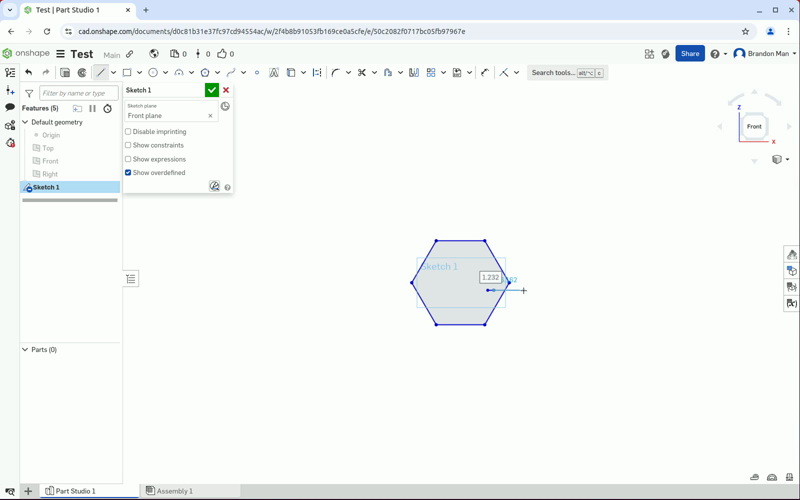
mouse_move(493, 282)
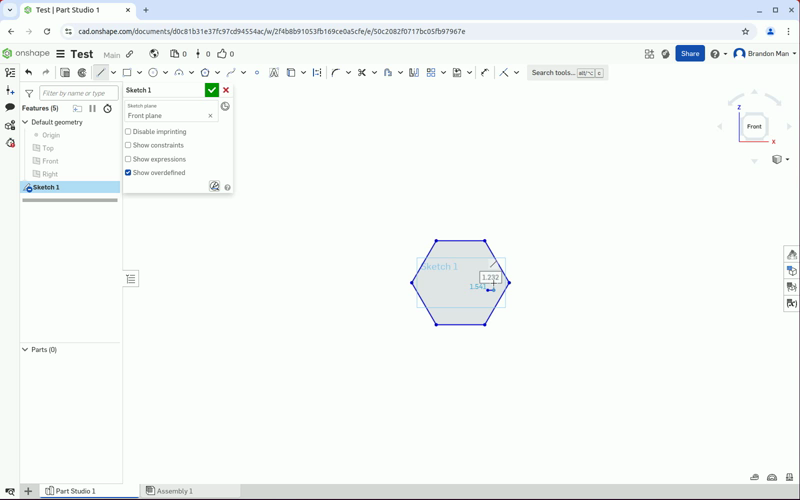
scroll(6)
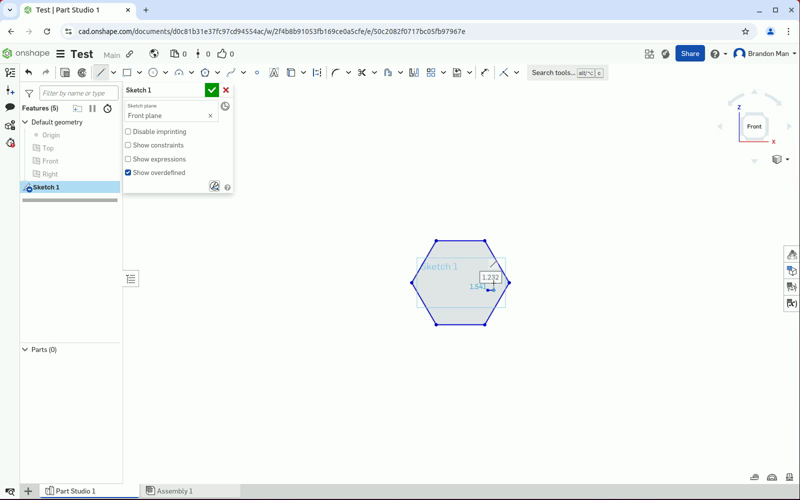
scroll(6)
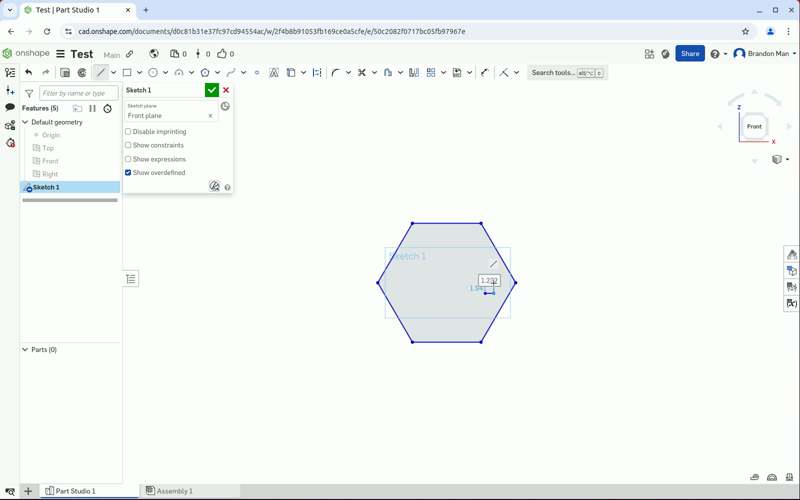
scroll(6)
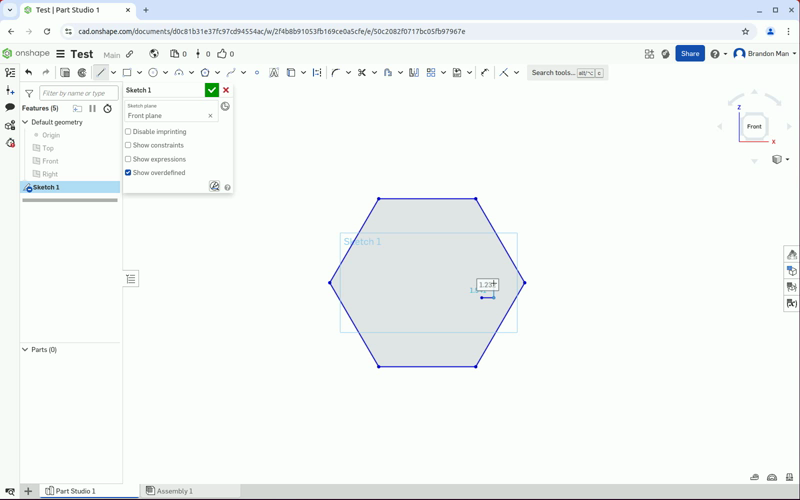
scroll(6)
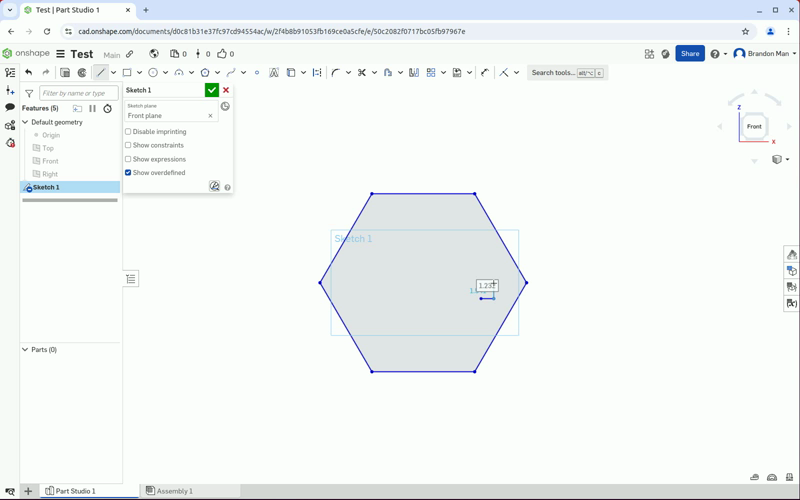
scroll(6)
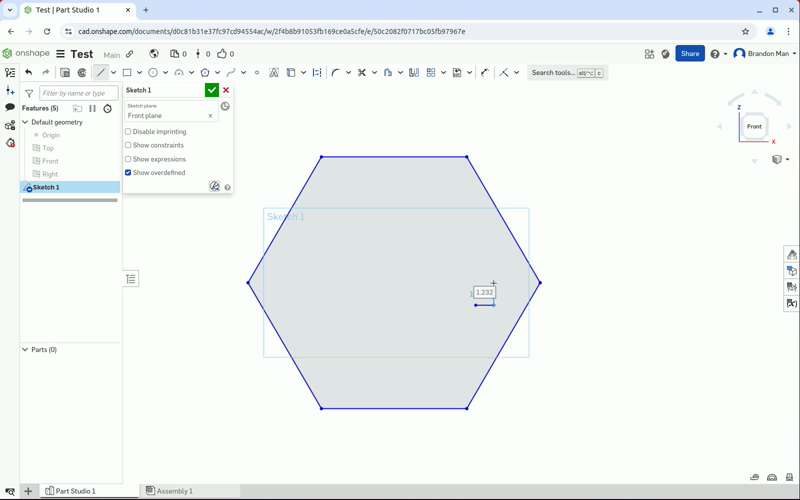
scroll(6)
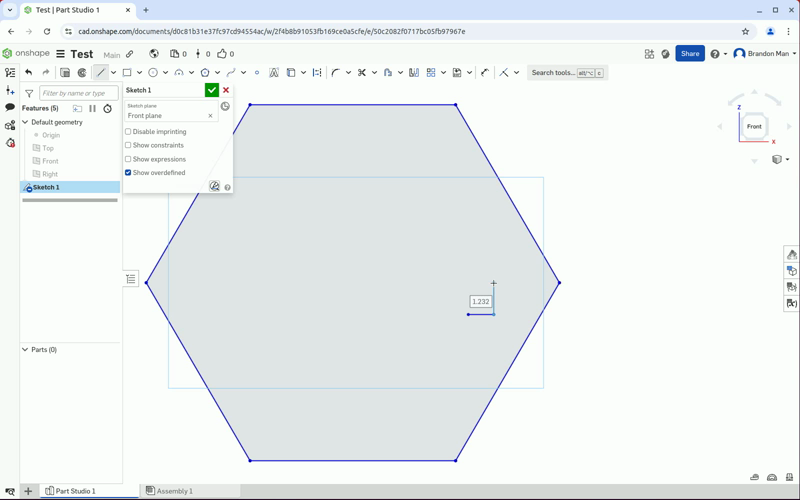
scroll(6)
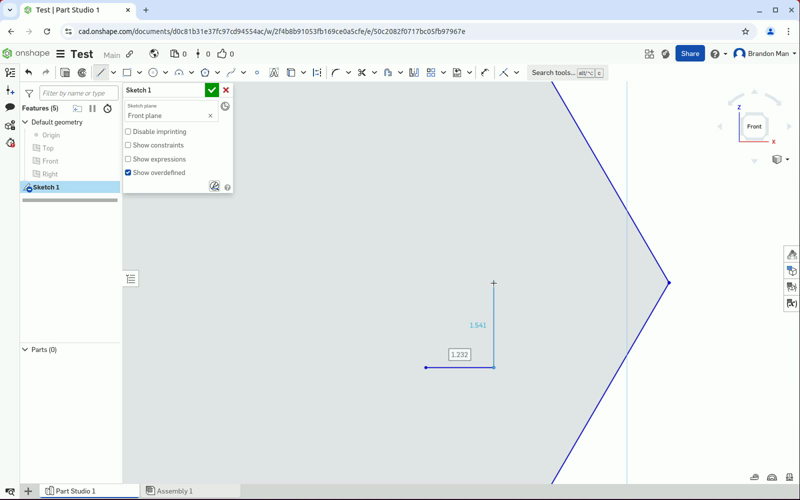
click(493, 282)
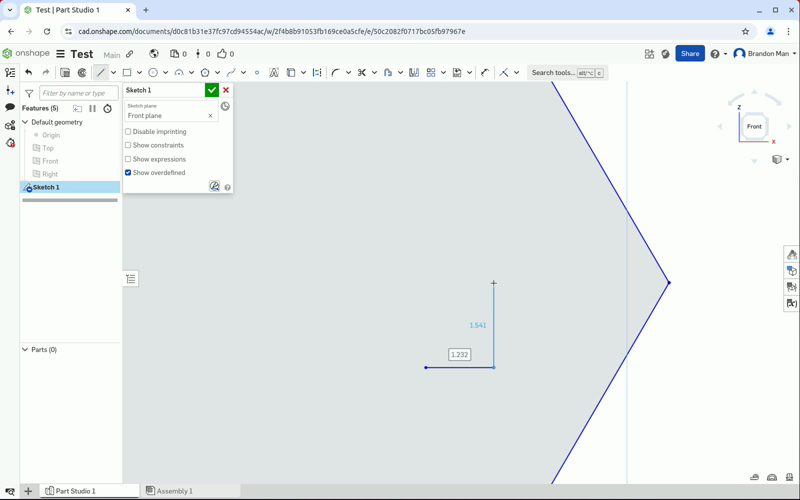
scroll(-6)
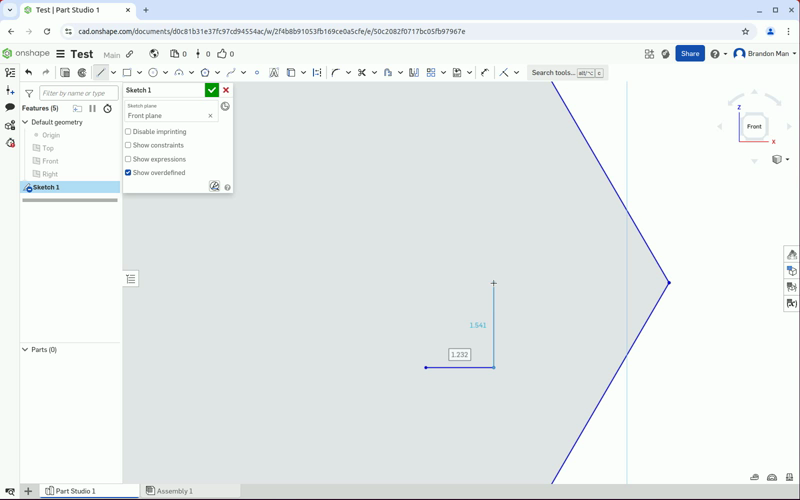
scroll(-6)
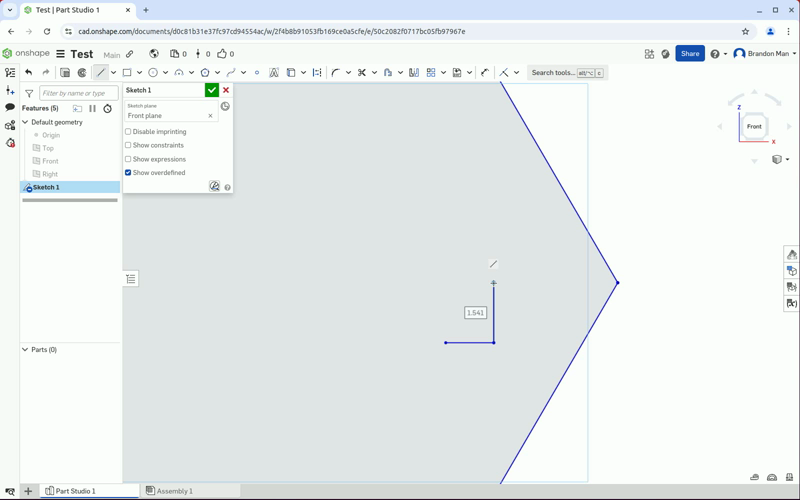
scroll(-6)
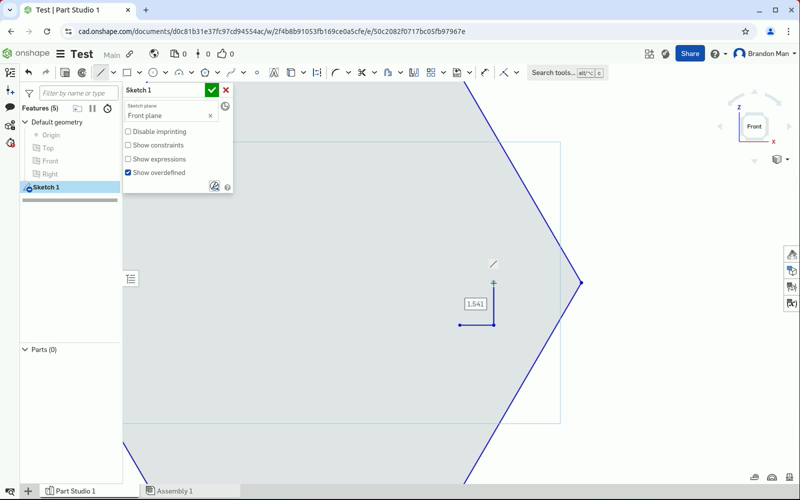
scroll(-6)
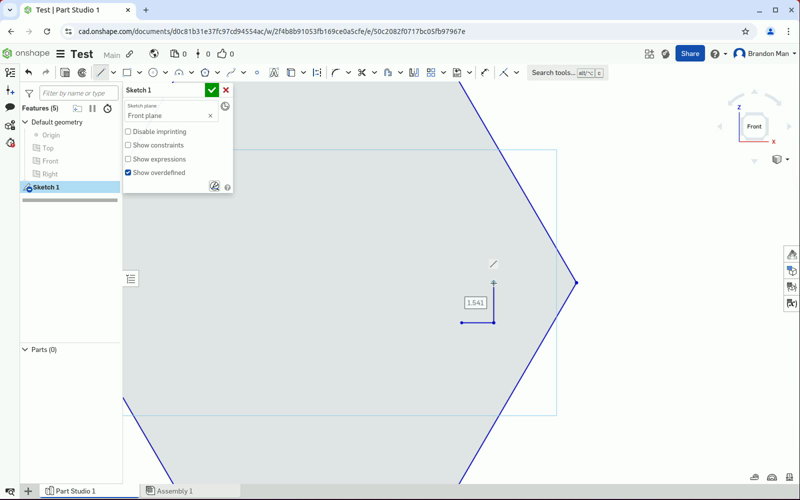
scroll(-6)
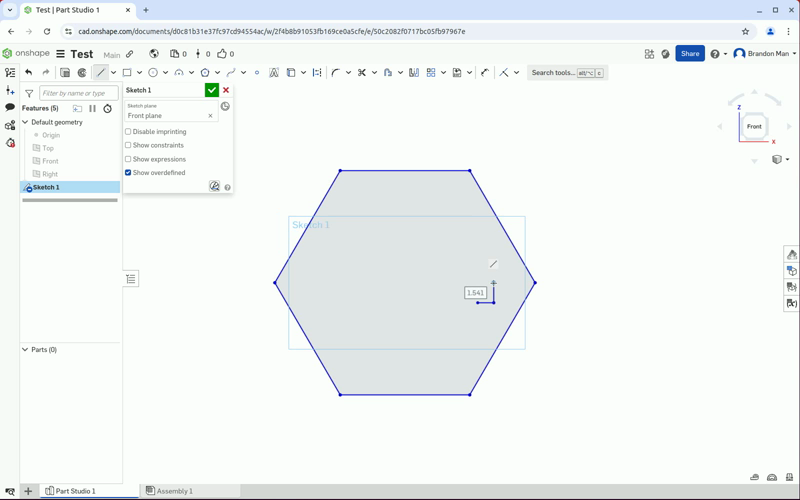
scroll(-6)
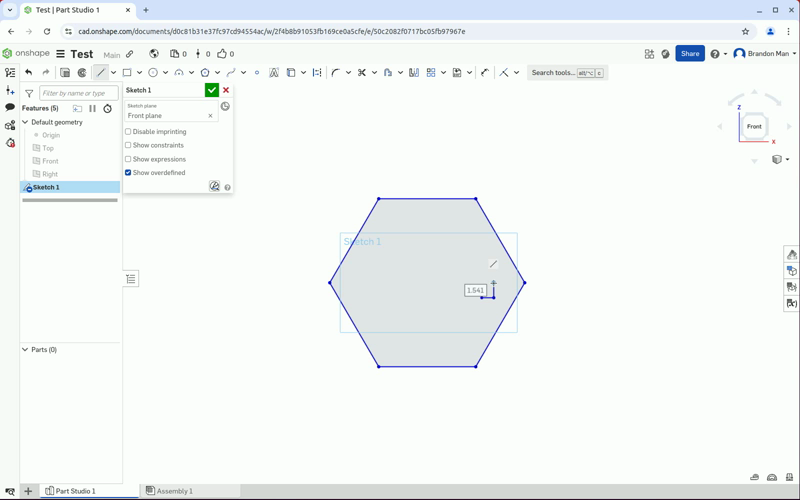
scroll(-6)
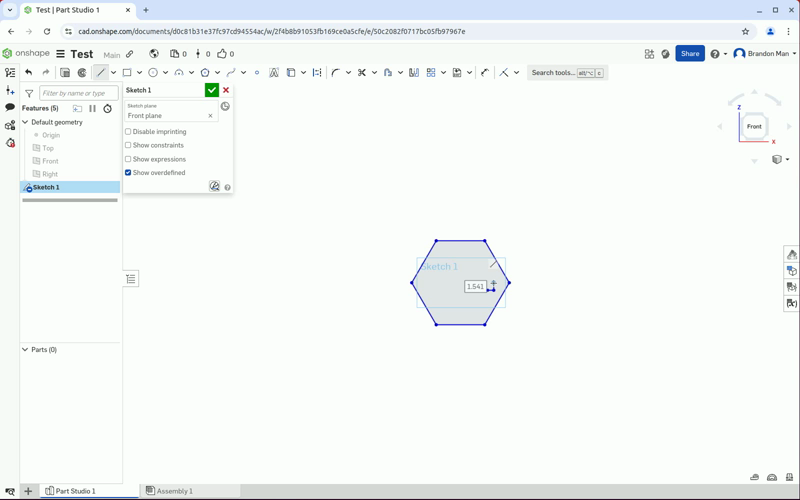
key_up(shift)
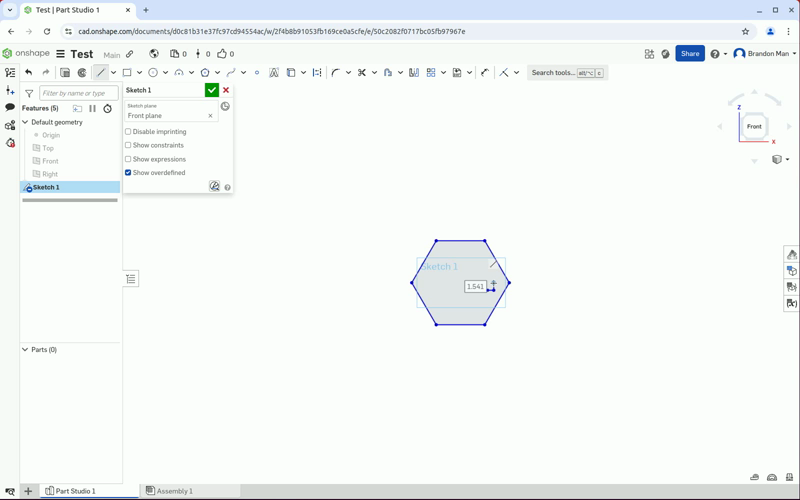
key_down(shift)
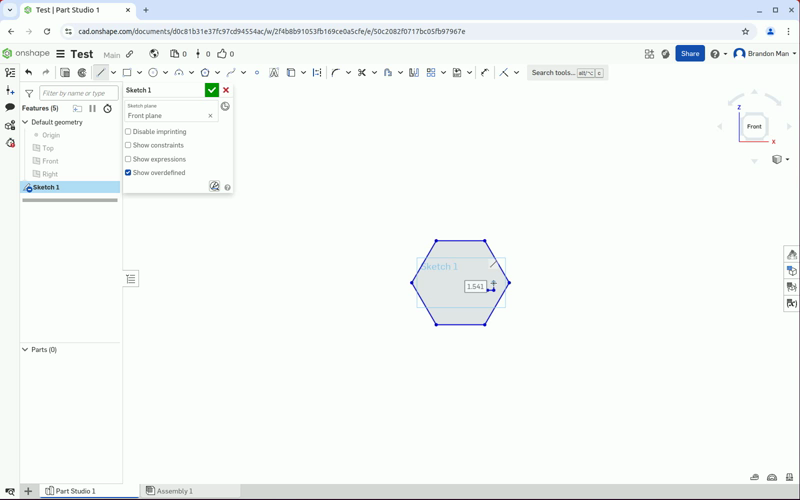
mouse_move(523, 282)
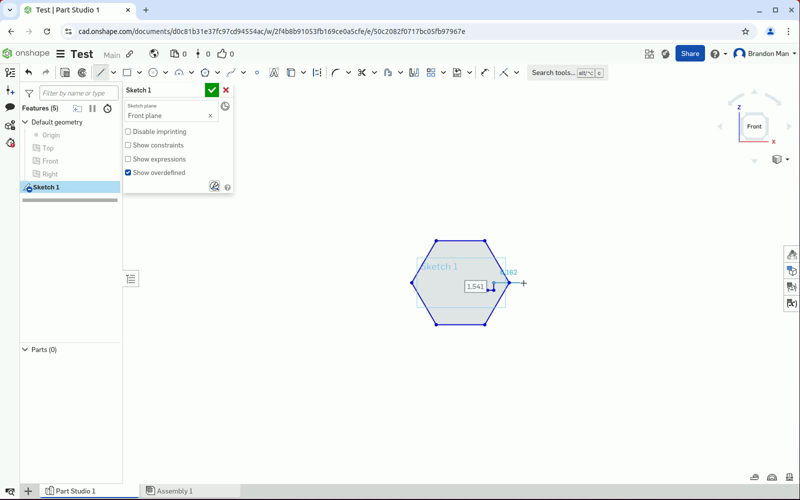
mouse_move(493, 275)
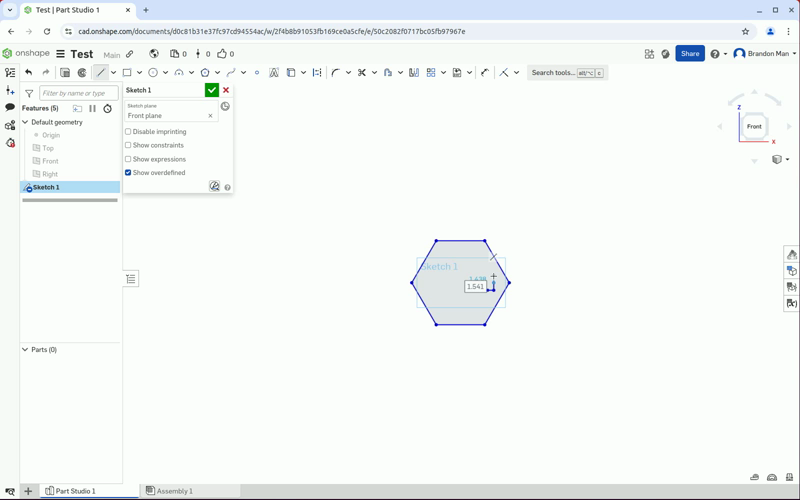
scroll(6)
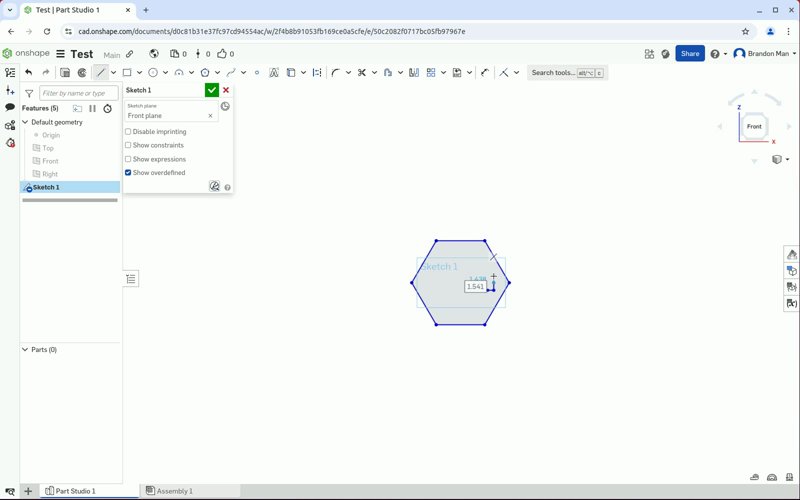
scroll(6)
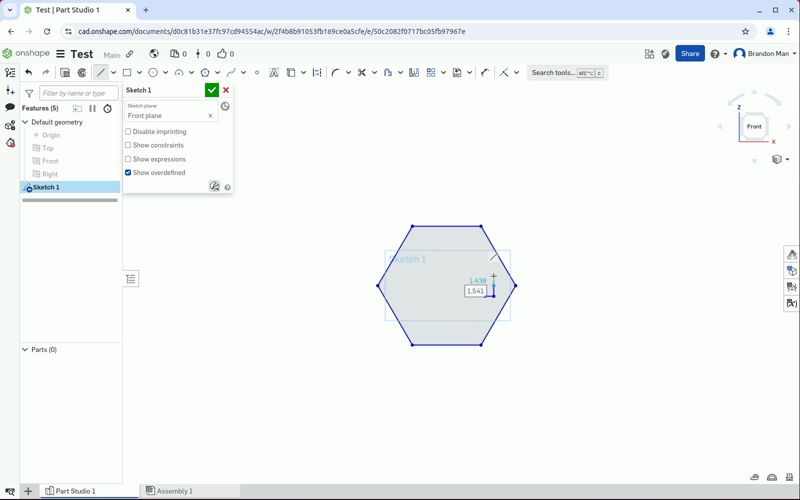
scroll(6)
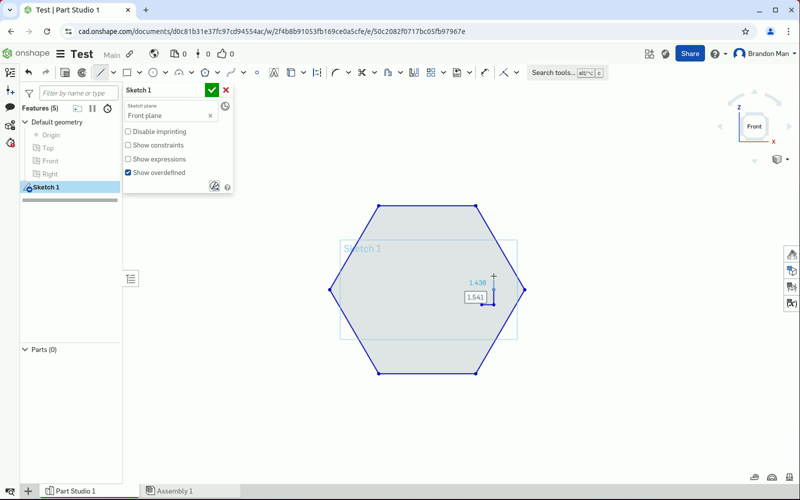
scroll(6)
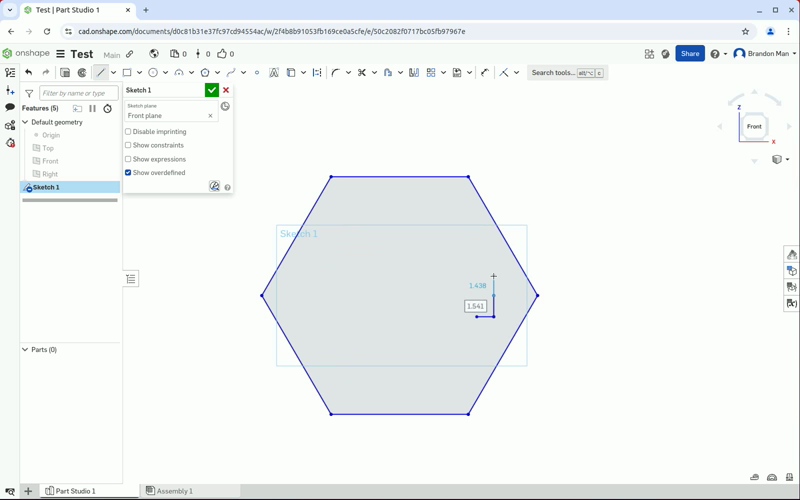
scroll(6)
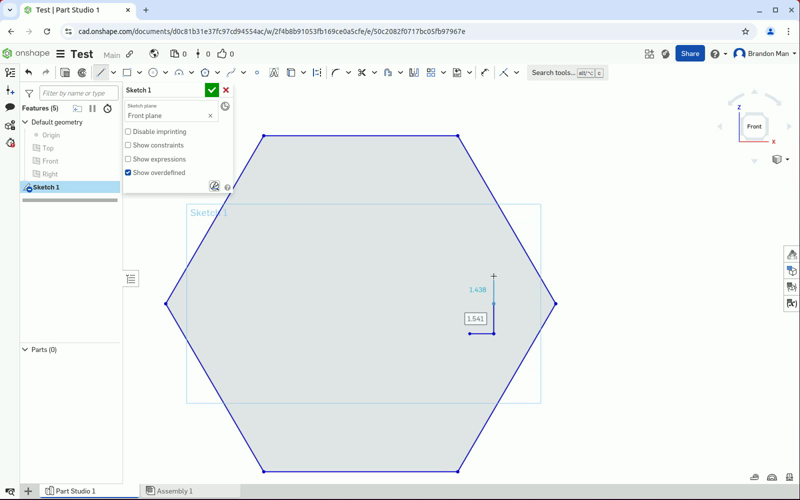
scroll(6)
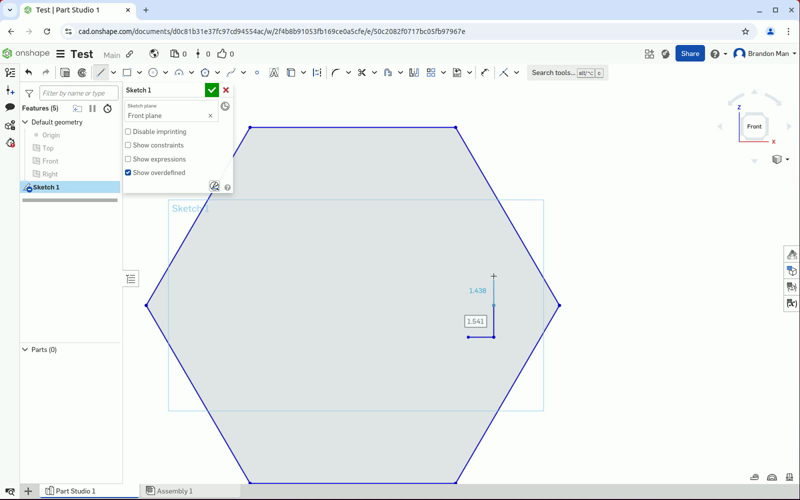
scroll(6)
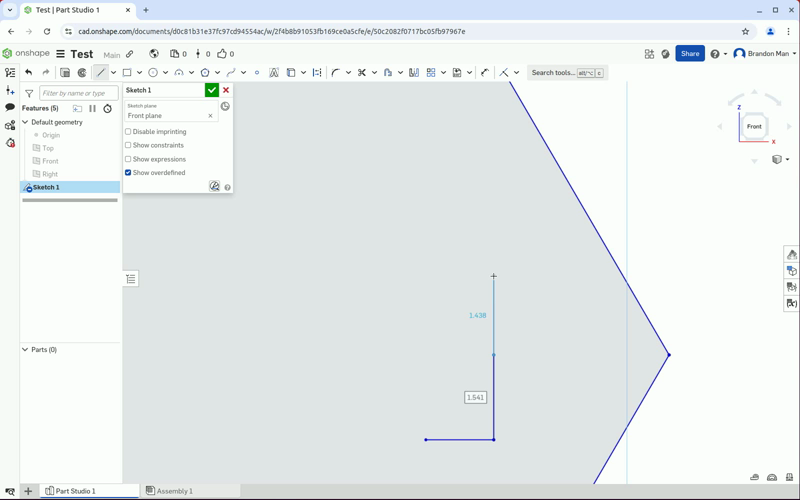
click(493, 275)
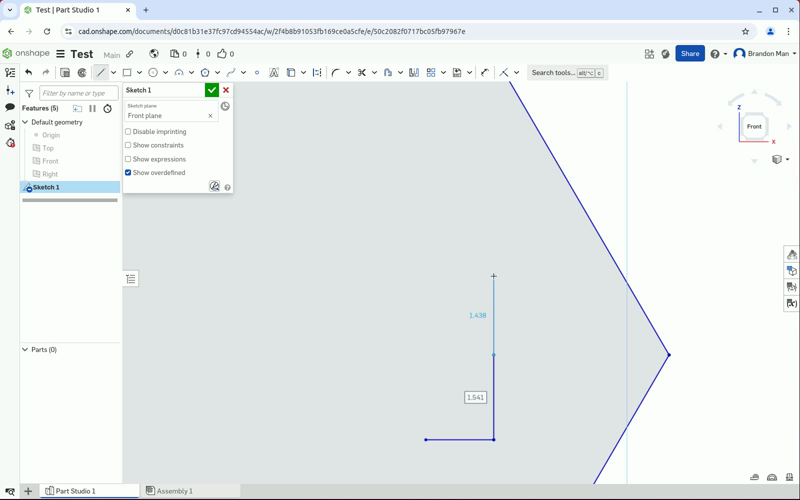
scroll(-6)
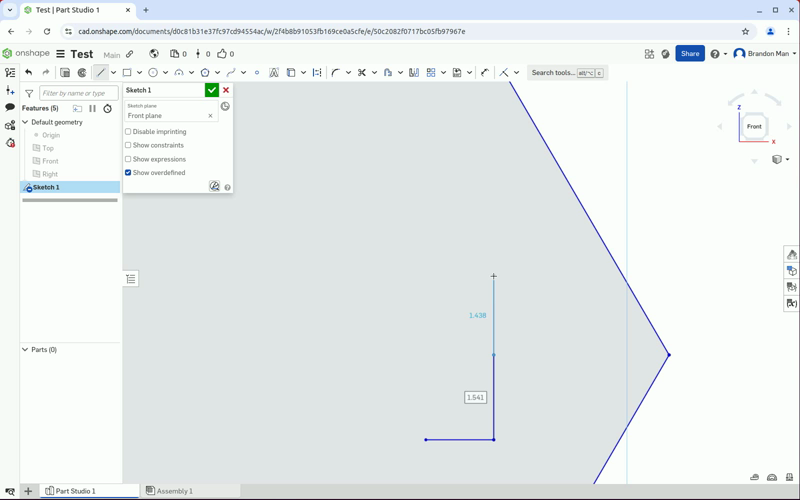
scroll(-6)
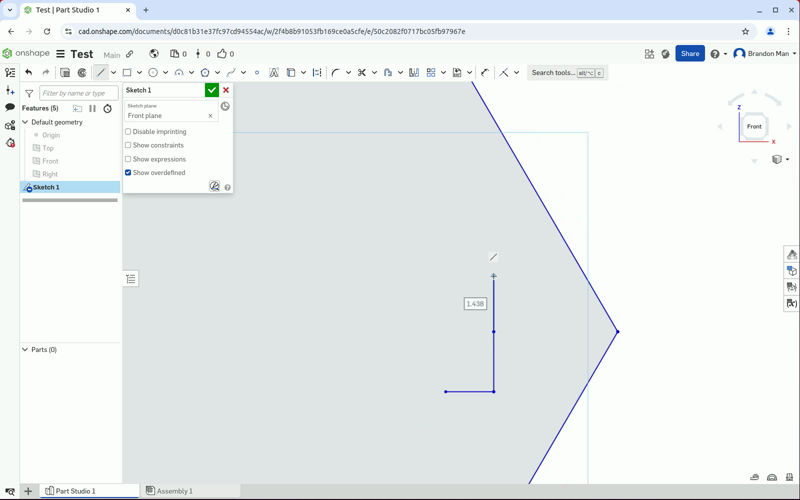
scroll(-6)
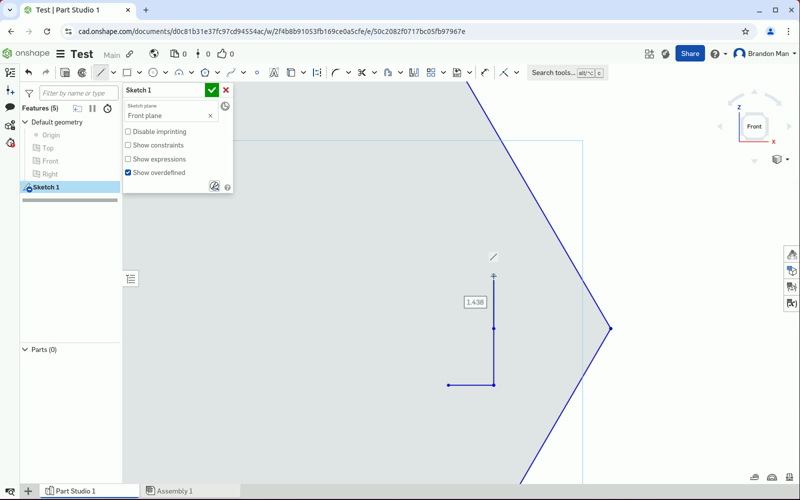
scroll(-6)
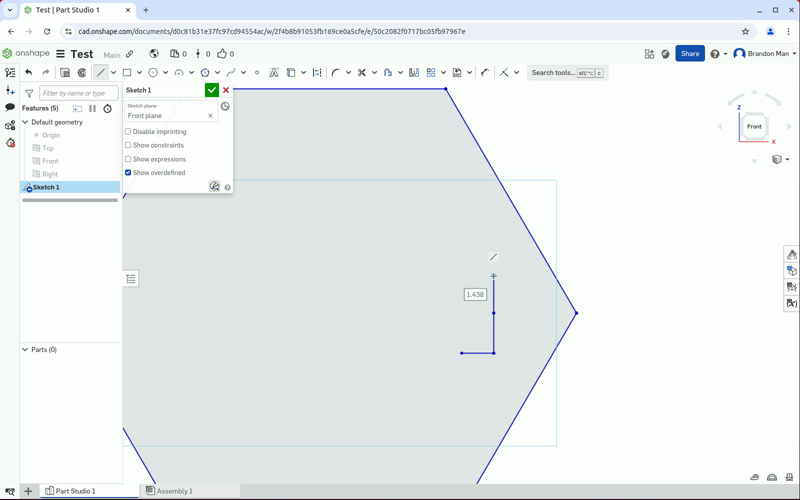
scroll(-6)
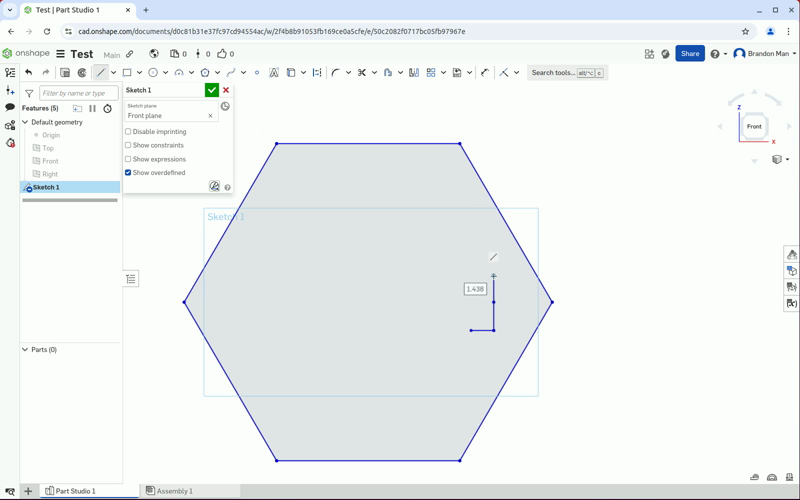
scroll(-6)
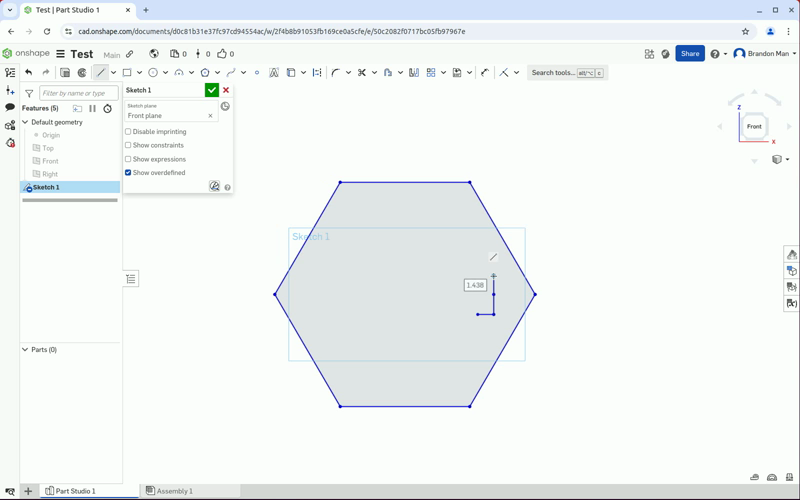
scroll(-6)
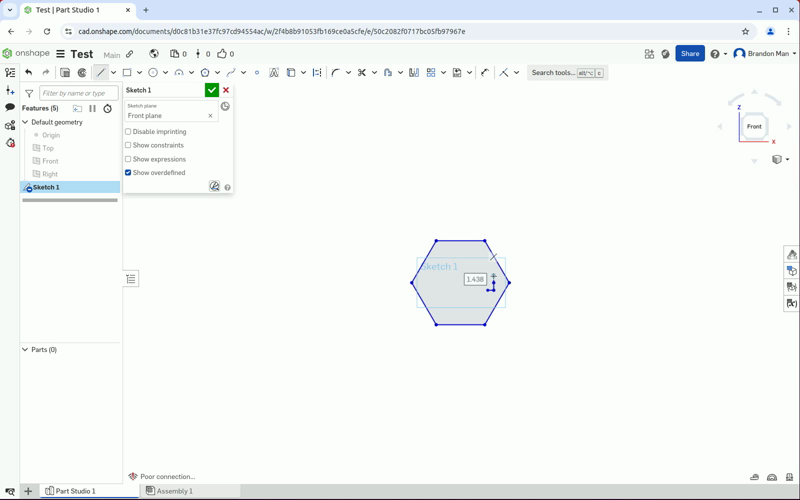
key_up(shift)
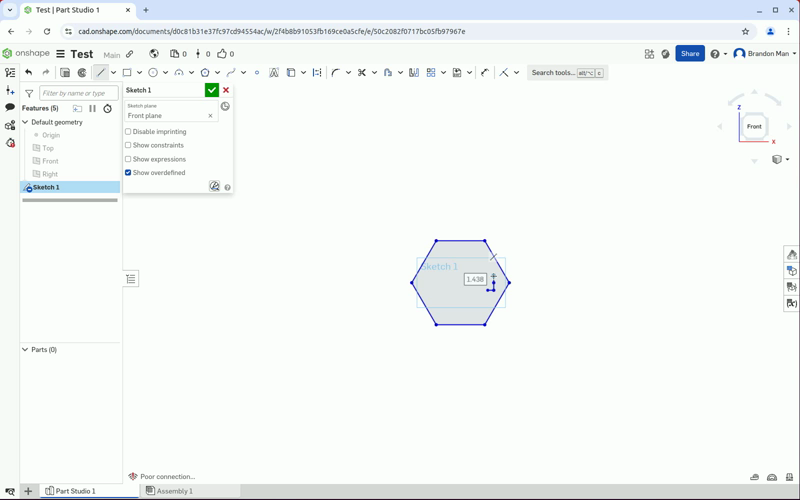
key_down(shift)
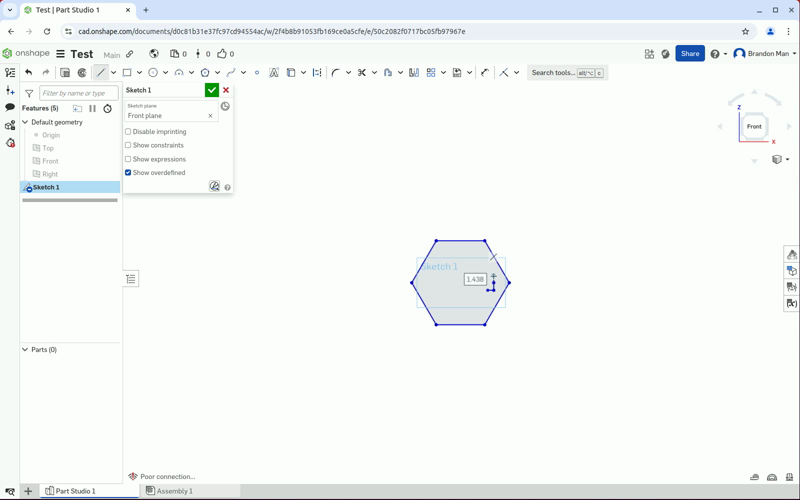
mouse_move(523, 275)
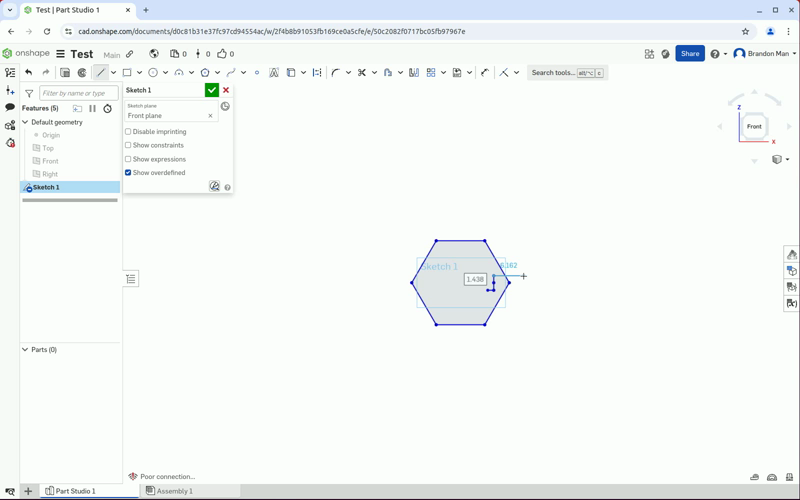
mouse_move(487, 275)
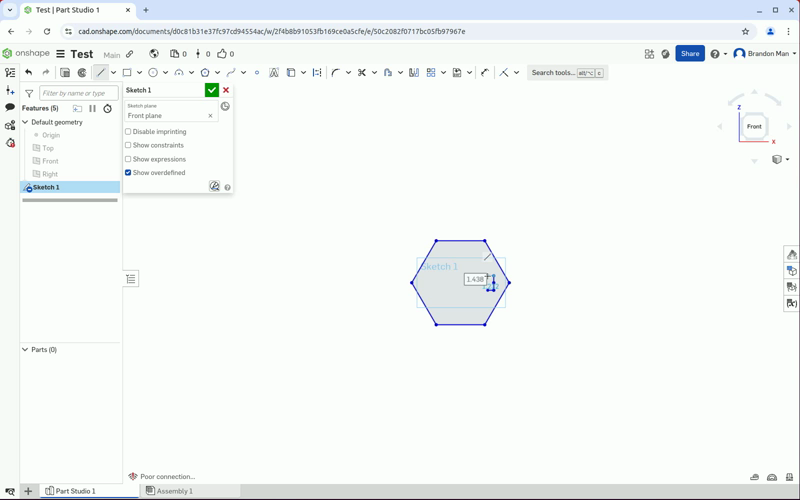
scroll(6)
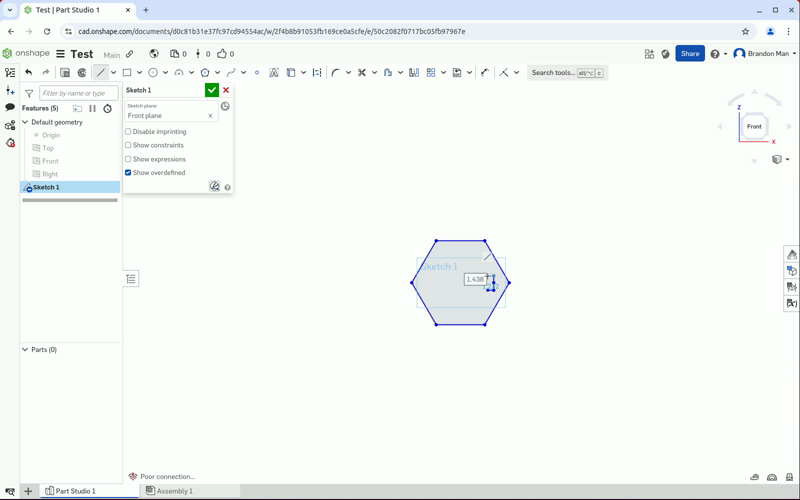
scroll(6)
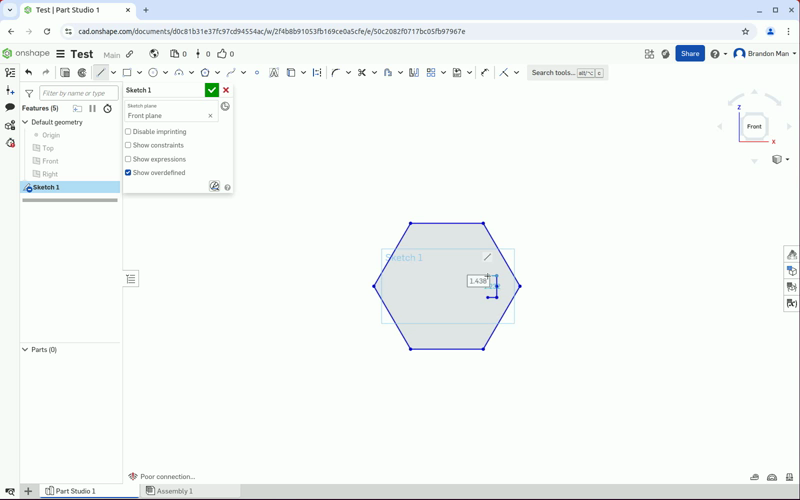
scroll(6)
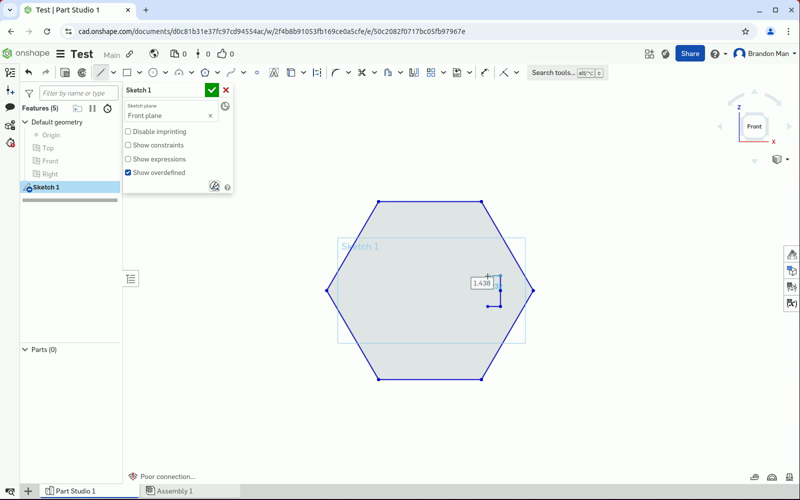
scroll(6)
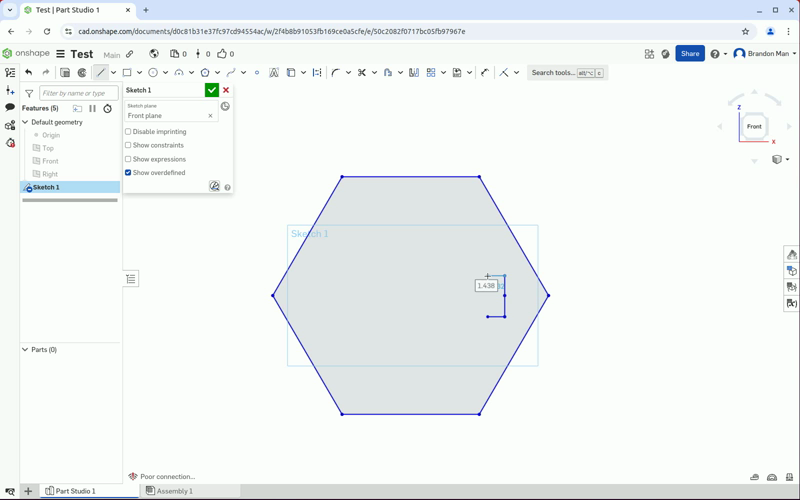
scroll(6)
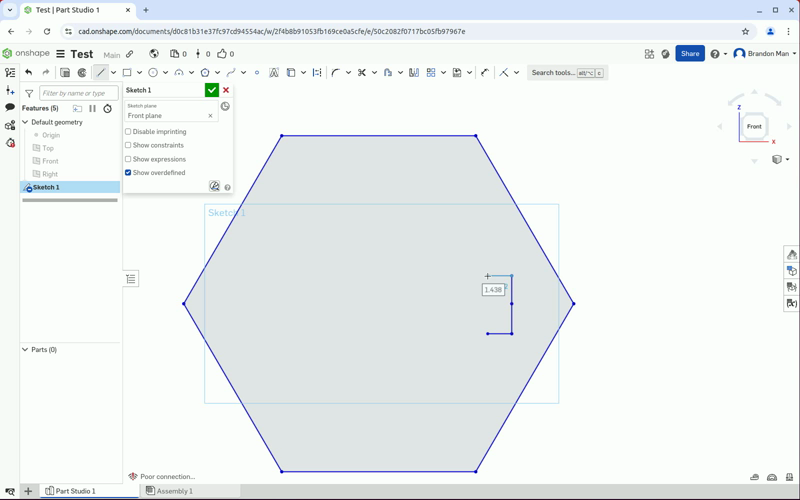
scroll(6)
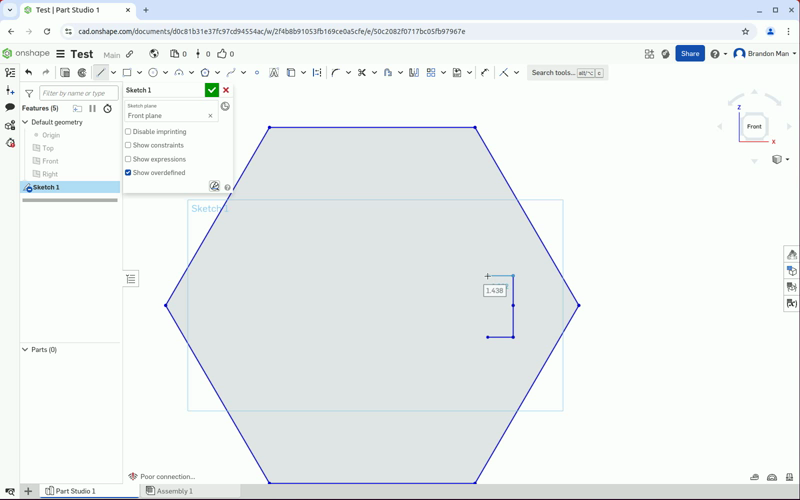
scroll(6)
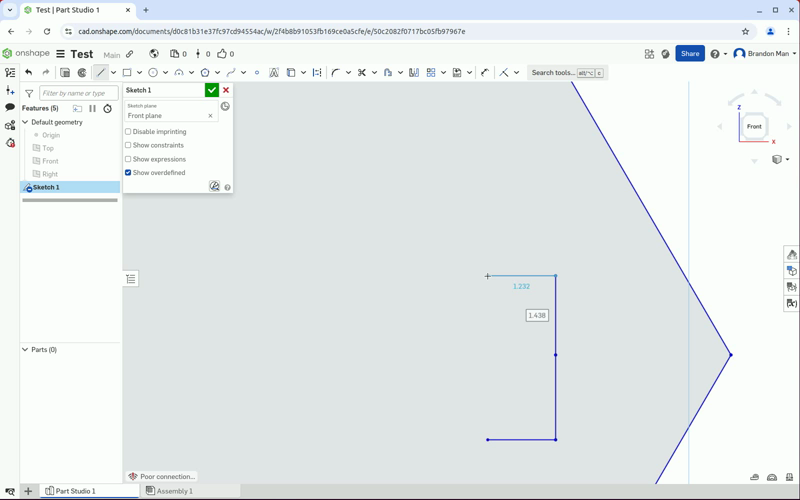
click(487, 275)
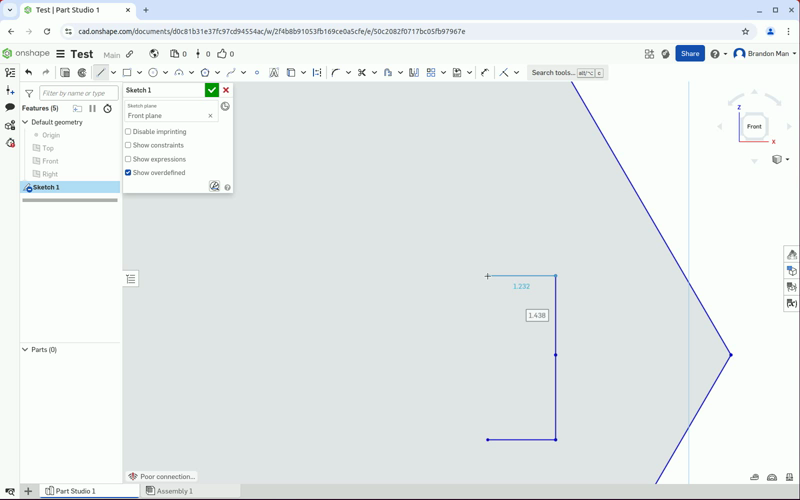
scroll(-6)
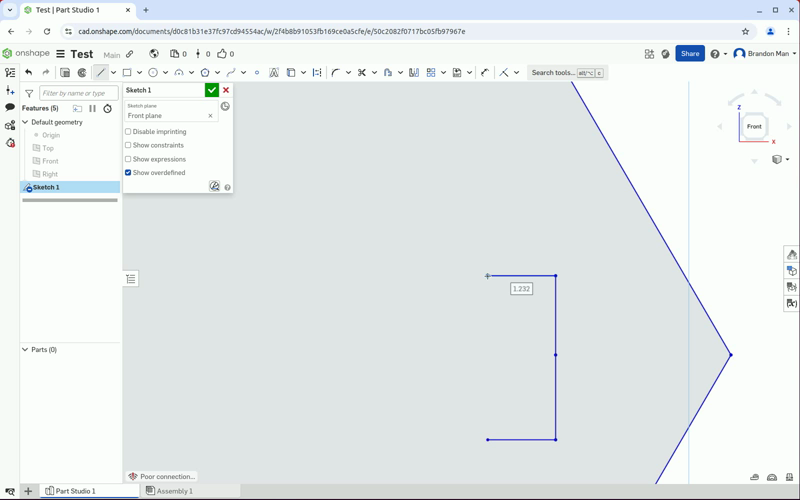
scroll(-6)
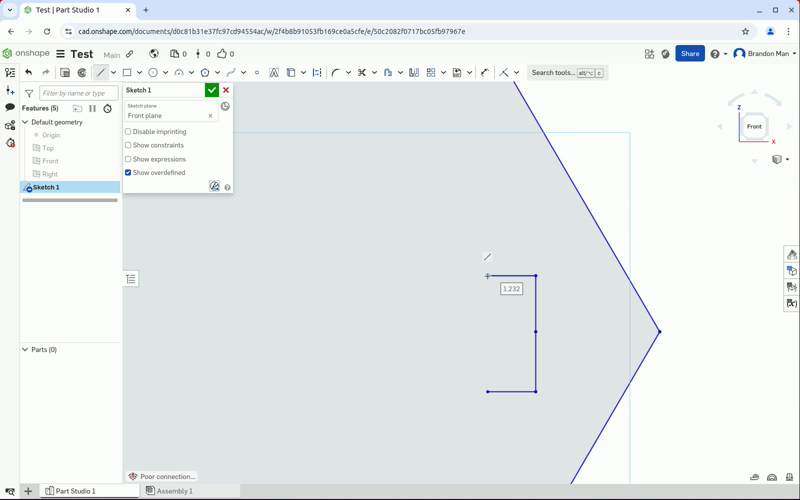
scroll(-6)
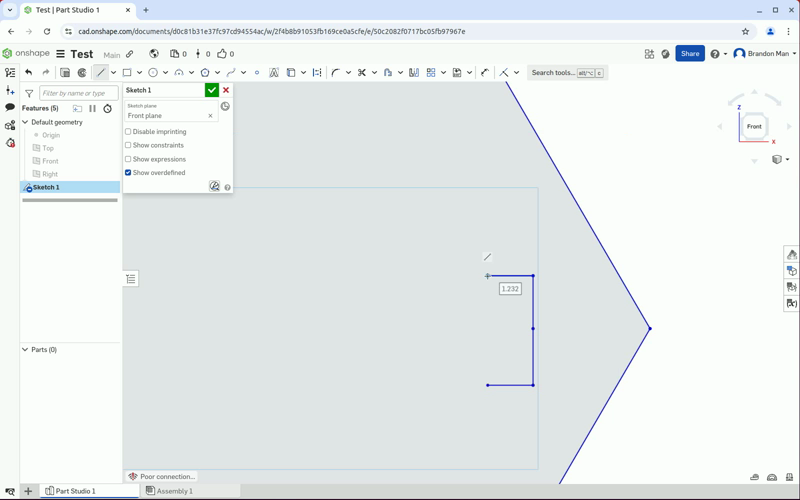
scroll(-6)
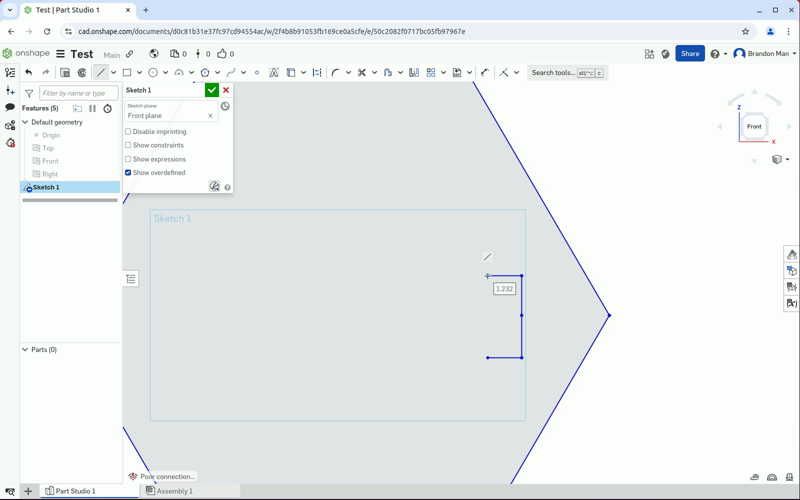
scroll(-6)
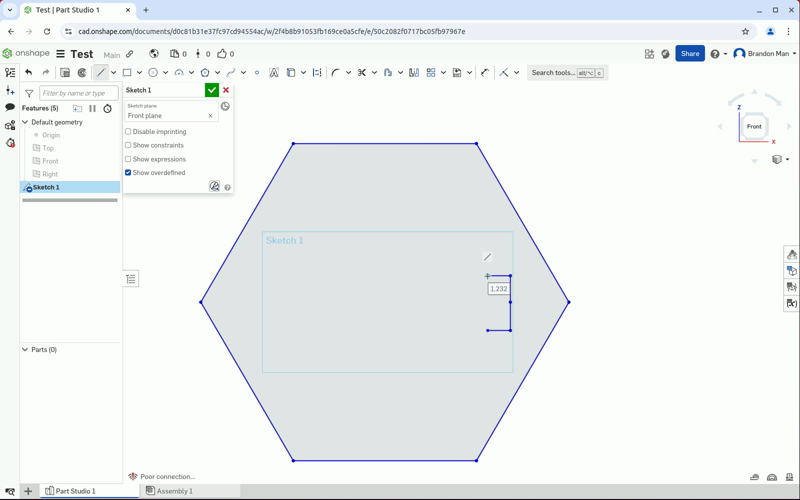
scroll(-6)
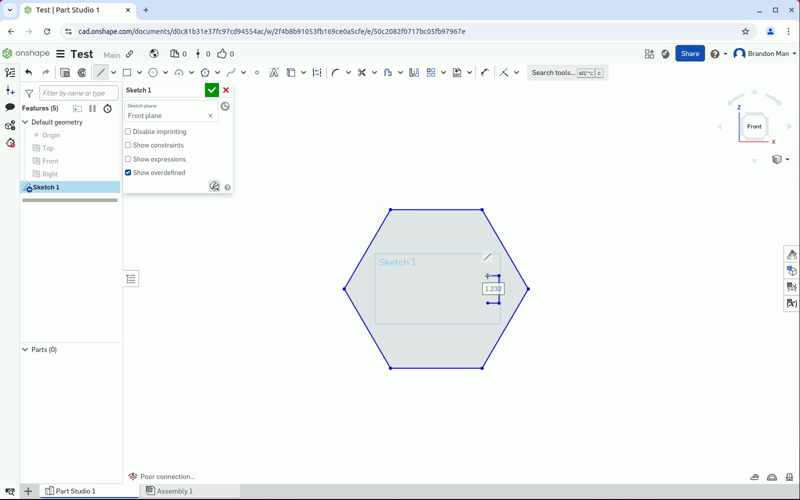
scroll(-6)
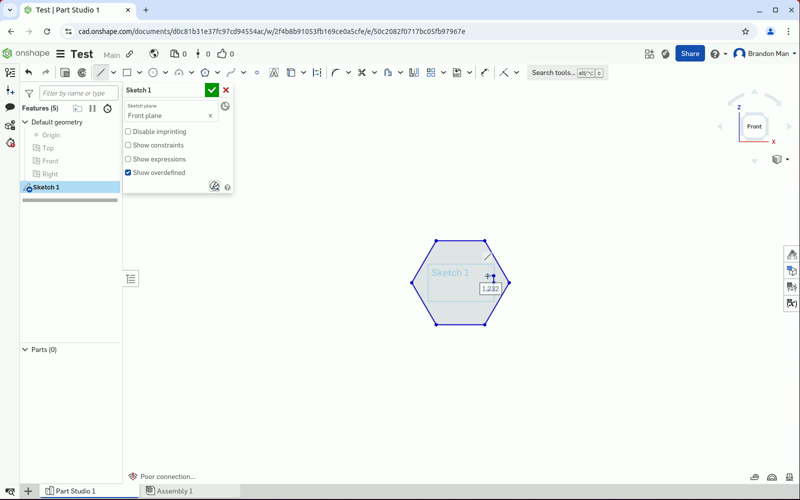
key_up(shift)
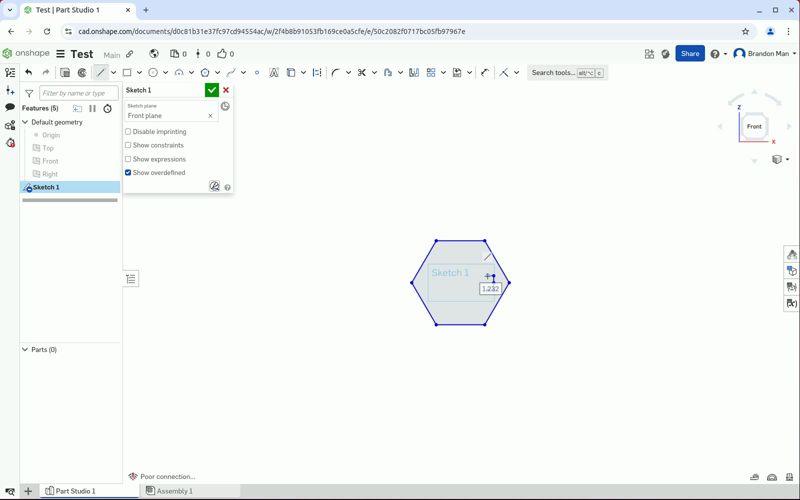
key(esc)
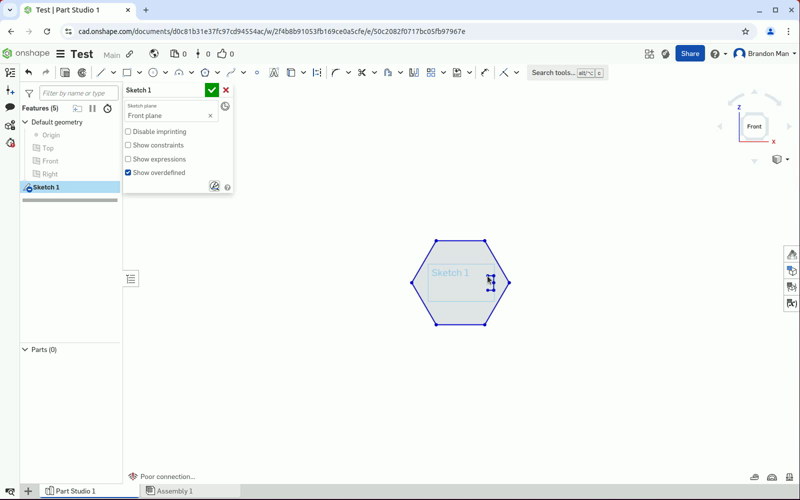
key(a)
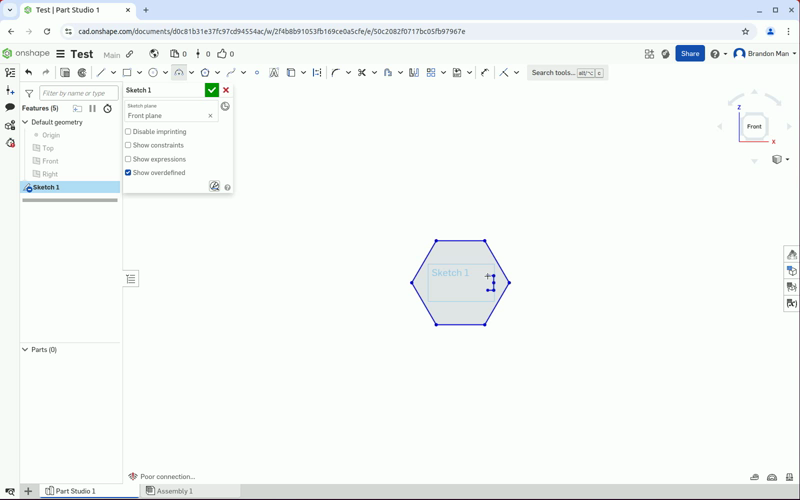
mouse_move(487, 275)
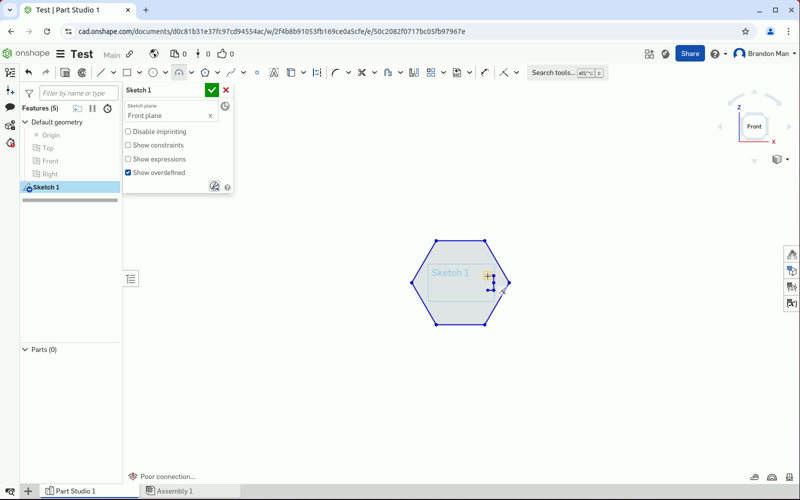
click(487, 275)
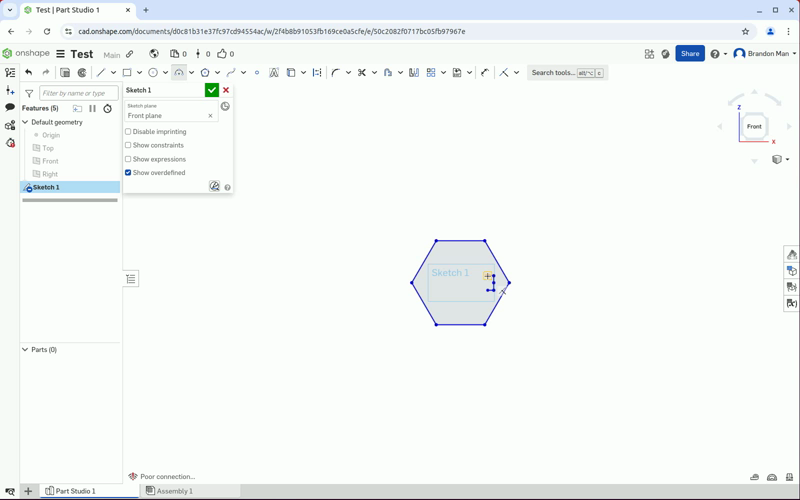
mouse_move(487, 290)
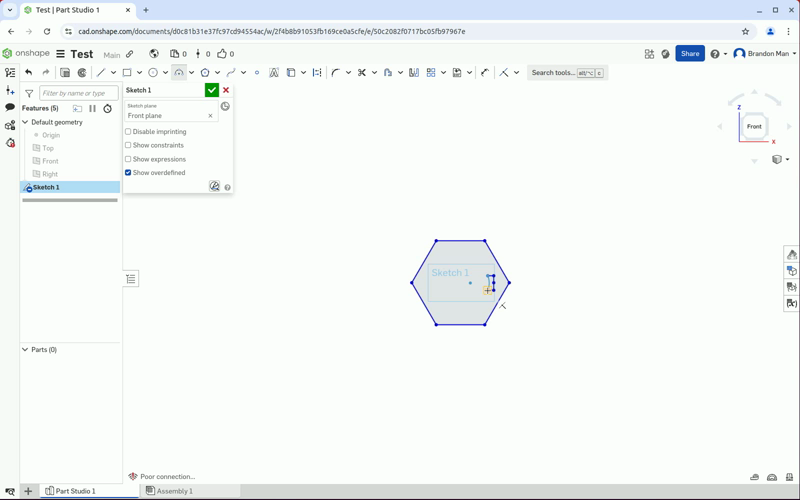
click(487, 290)
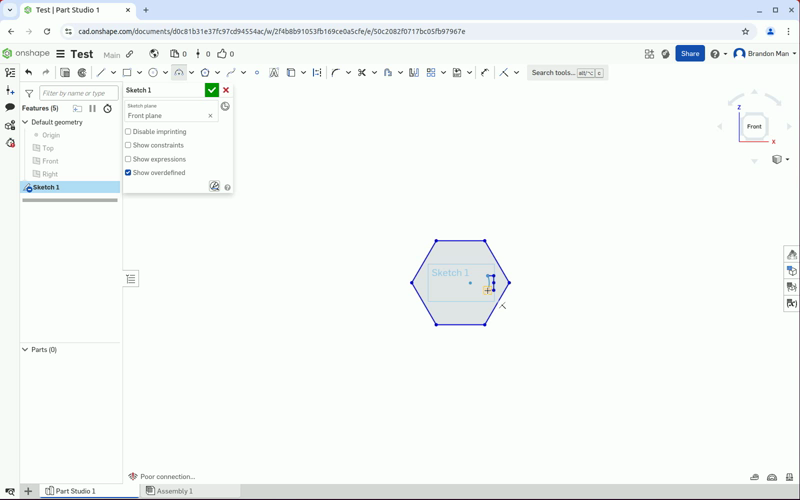
key_down(shift)
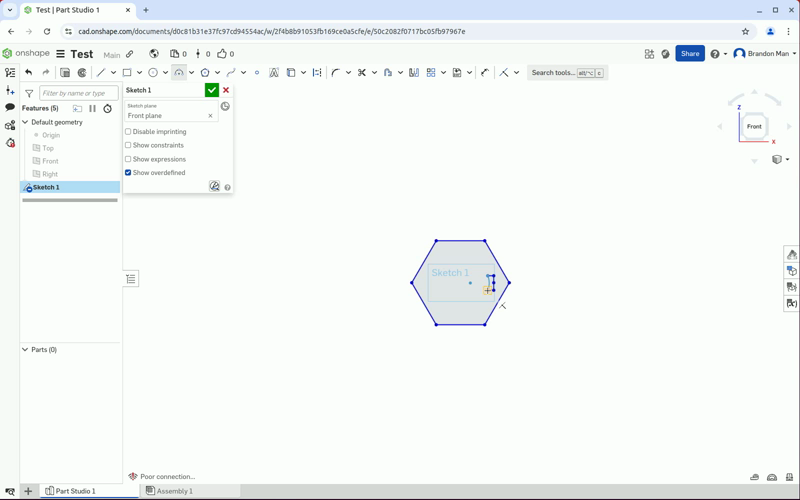
mouse_move(431, 282)
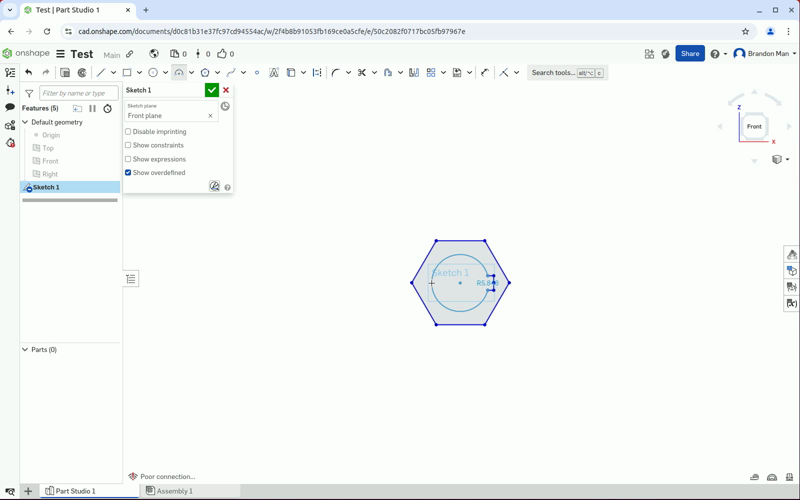
click(431, 282)
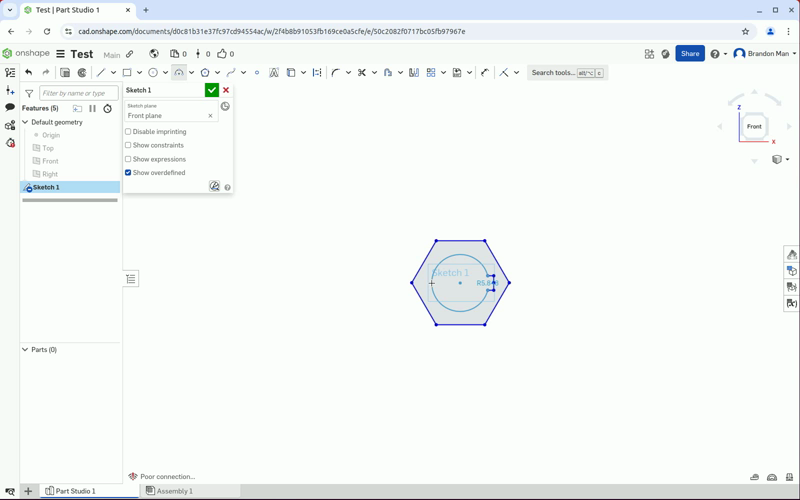
key_up(shift)
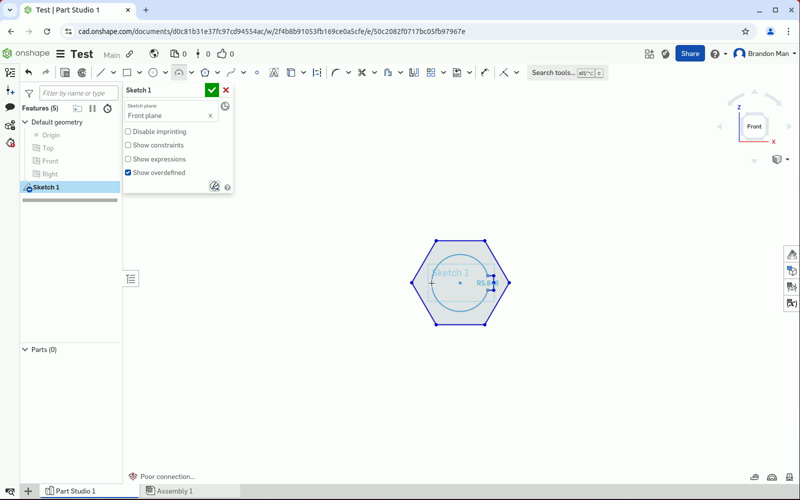
key(esc)
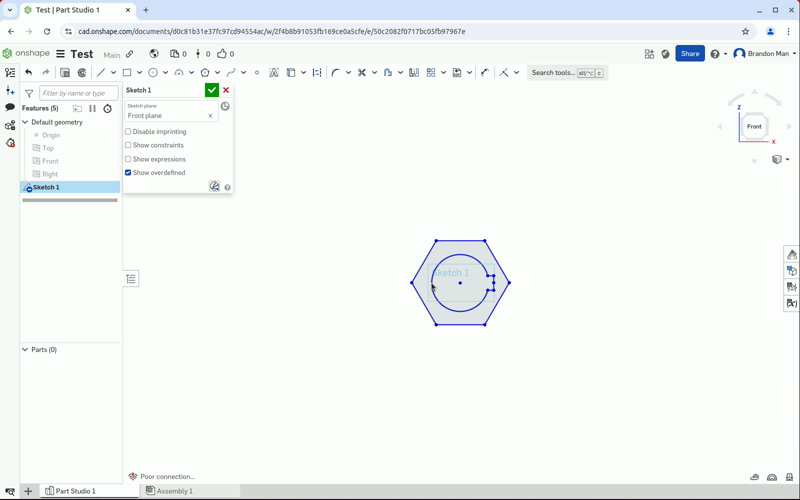
mouse_move(462, 245)
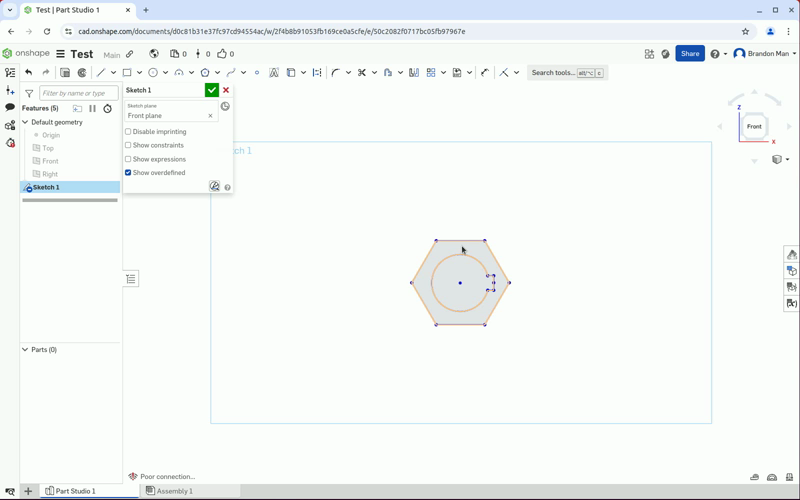
click(462, 245)
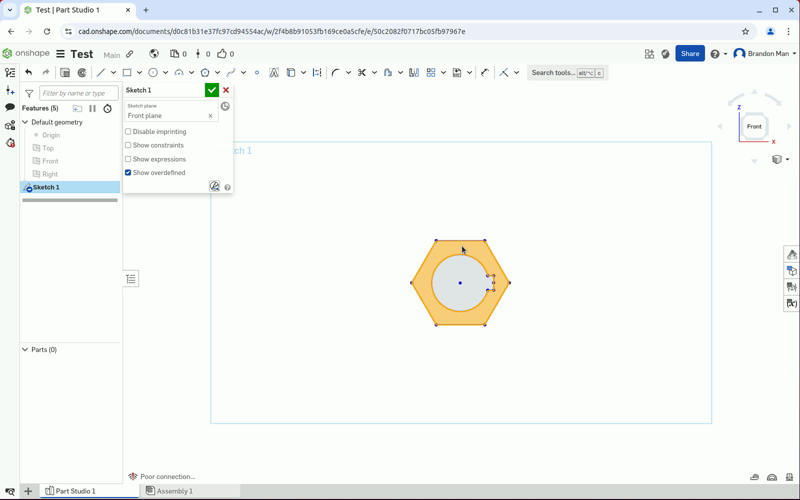
mouse_move(73, 352)
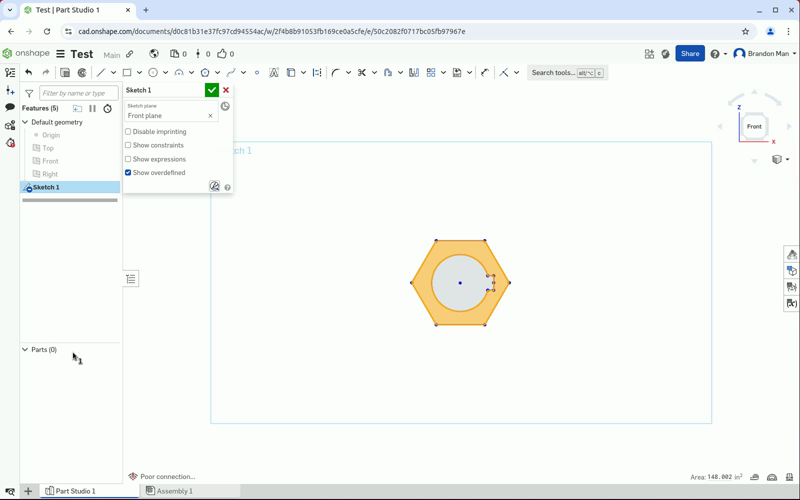
key(shift+y)
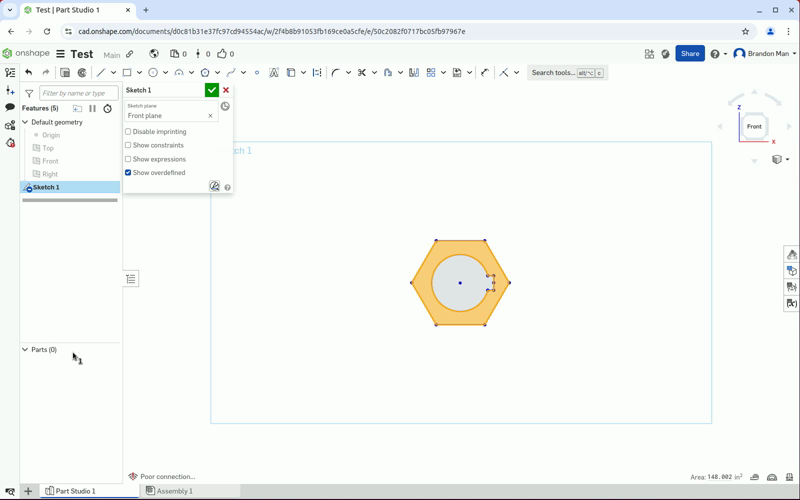
key(shift+e)
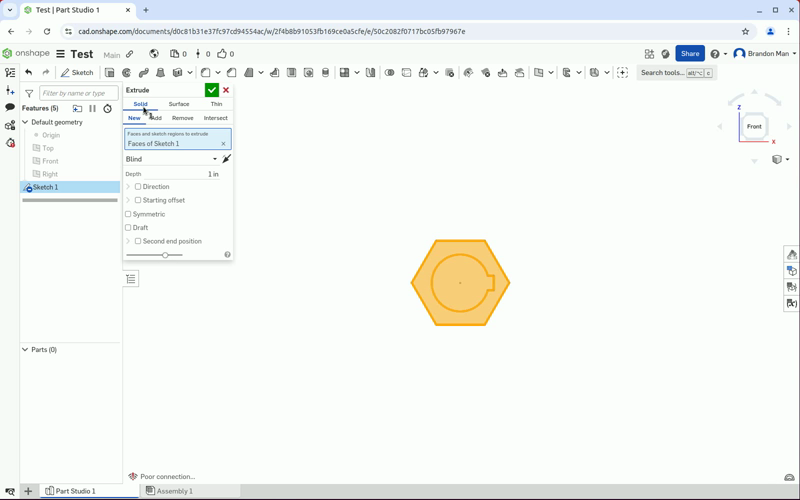
mouse_move(143, 106)
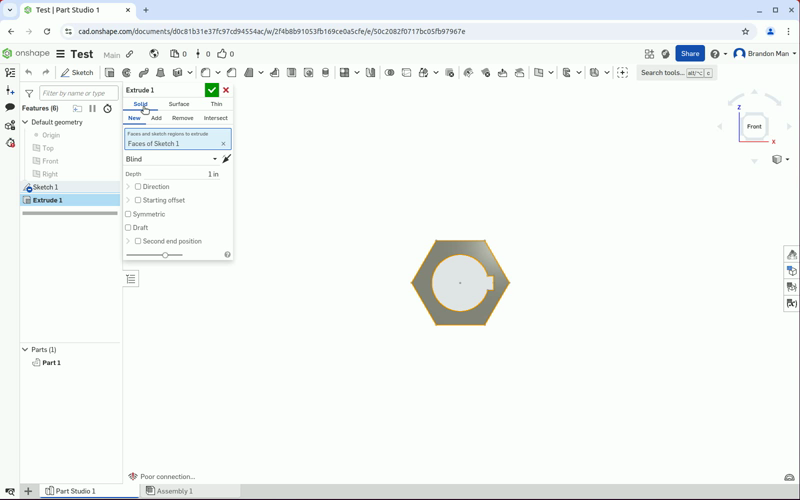
click(143, 106)
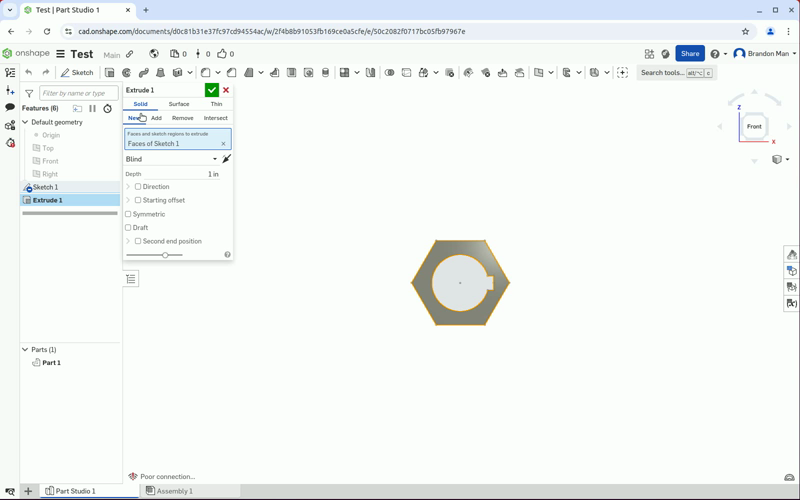
mouse_move(137, 120)
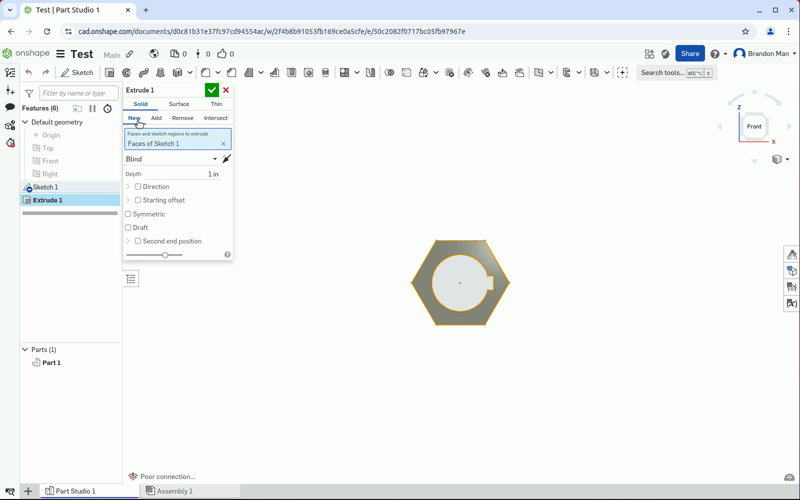
click(137, 120)
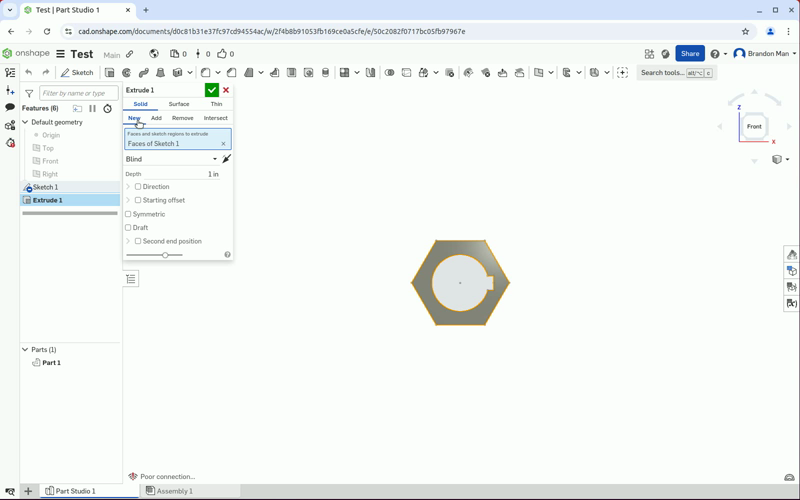
key(tab, 4)
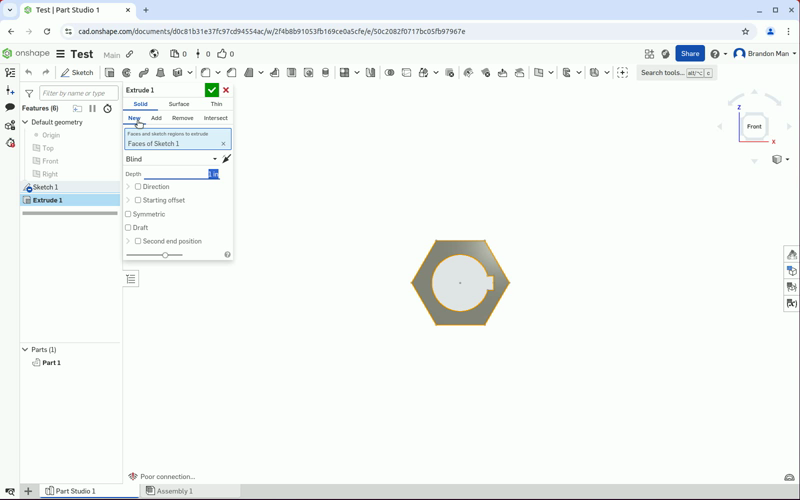
text(5.777)
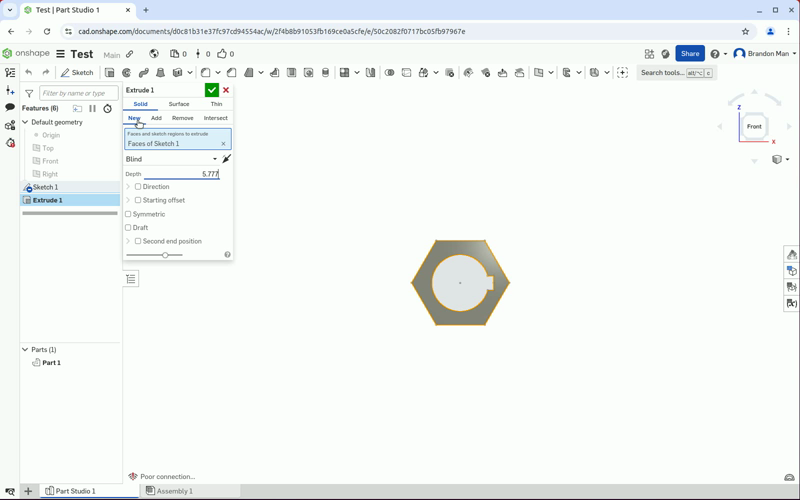
key(enter)
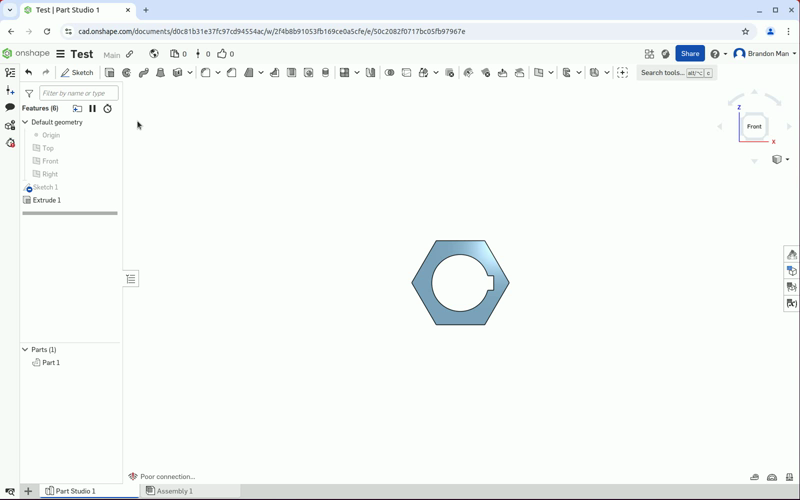
key(shift+h)
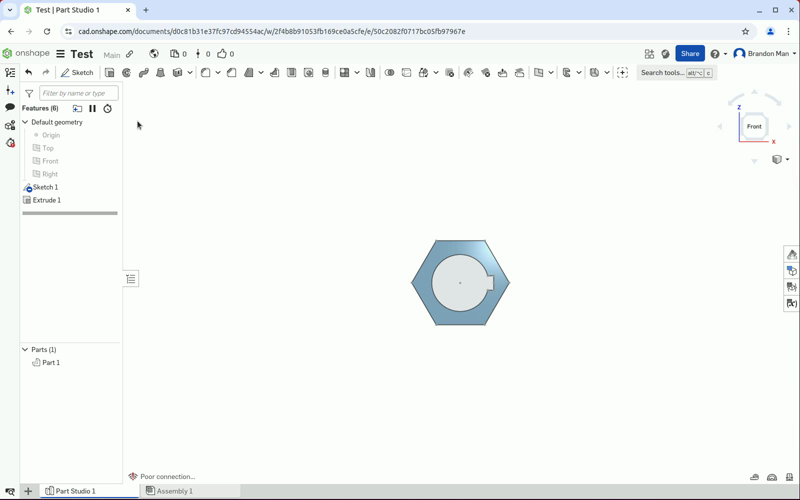
key(shift+h)
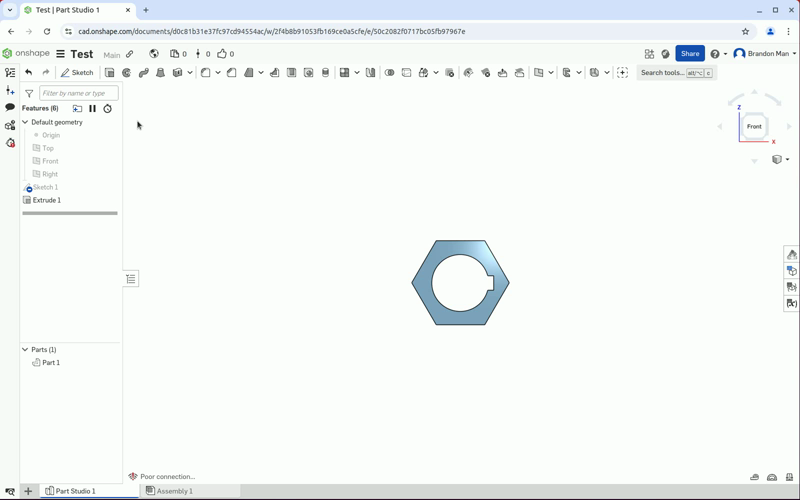
mouse_move(73, 189)
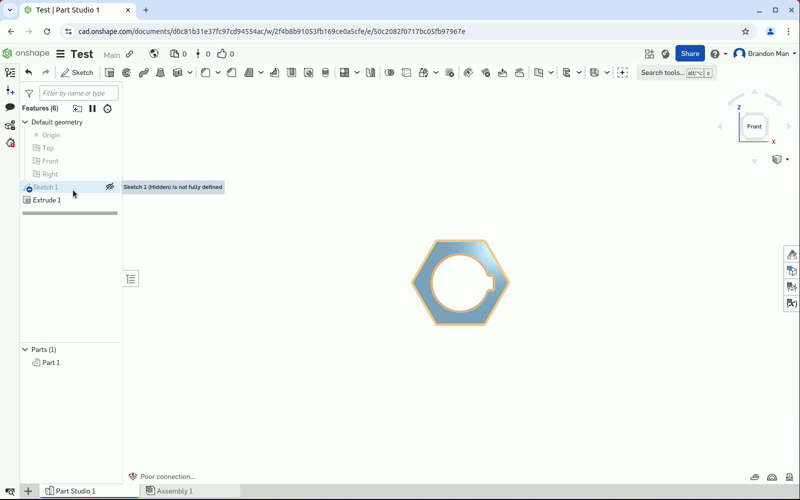
click(73, 189)
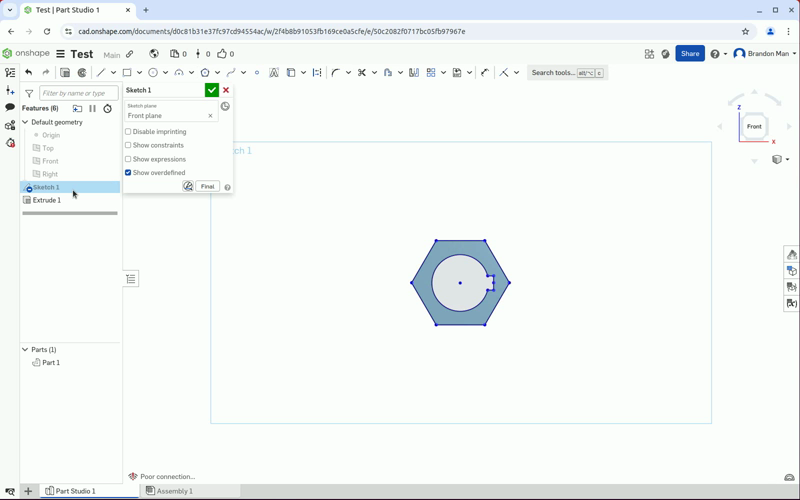
mouse_move(229, 92)
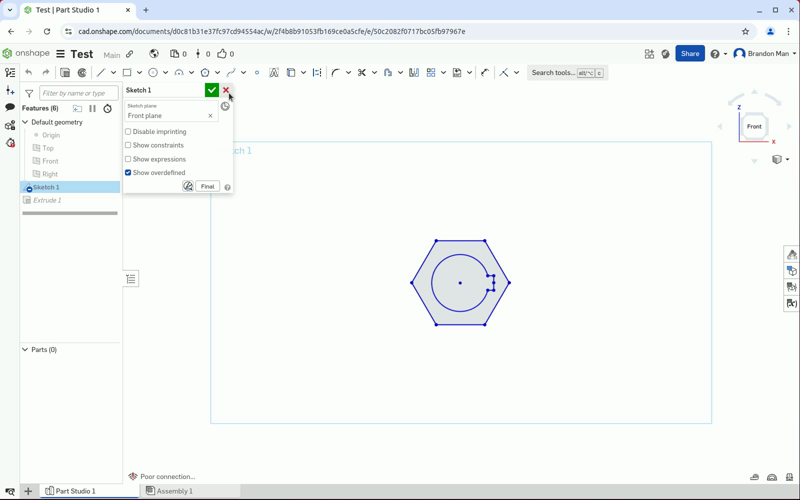
click(229, 92)
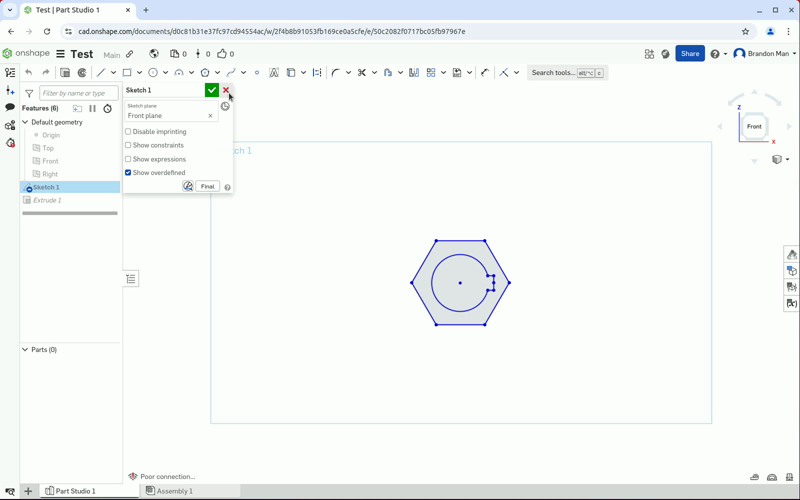
key(shift+s)
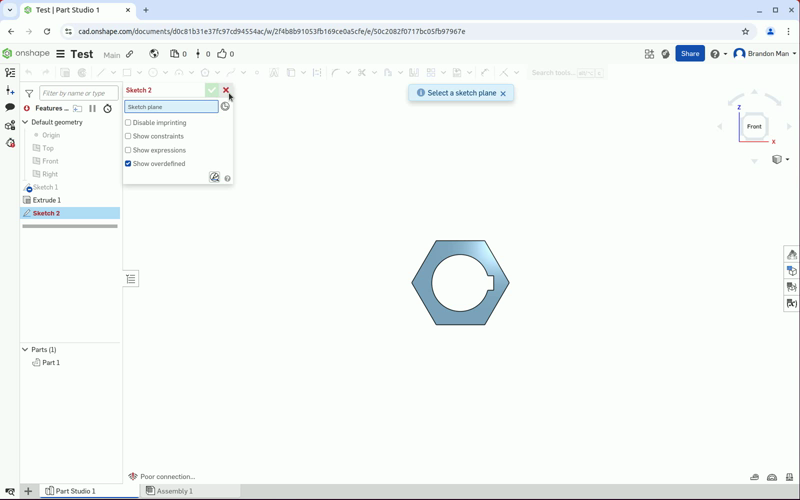
mouse_move(73, 163)
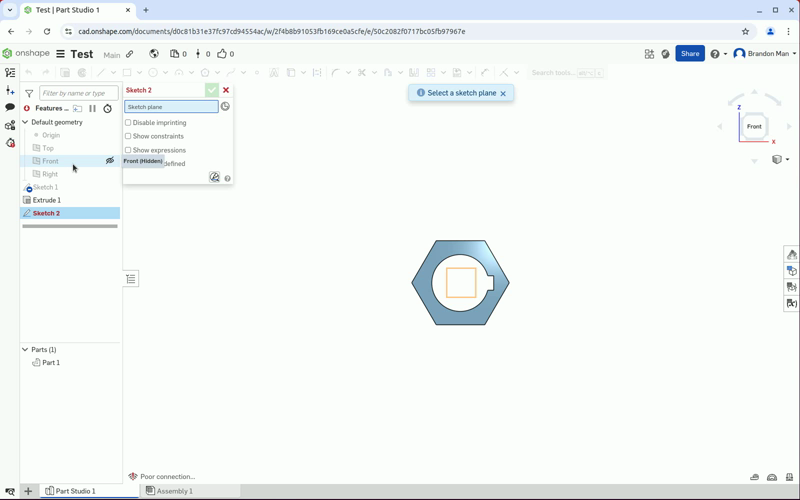
click(73, 163)
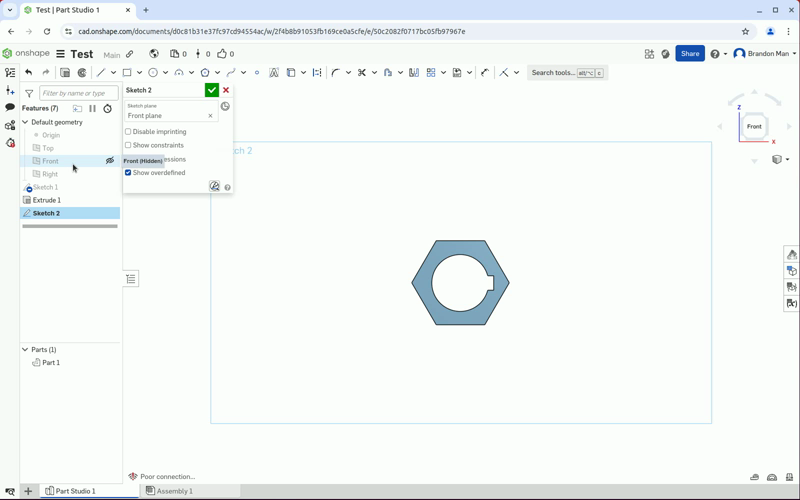
mouse_move(73, 352)
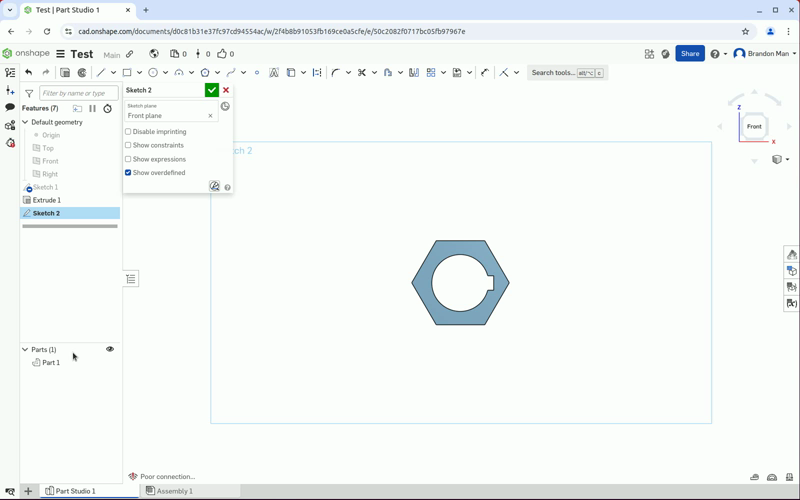
key(y)
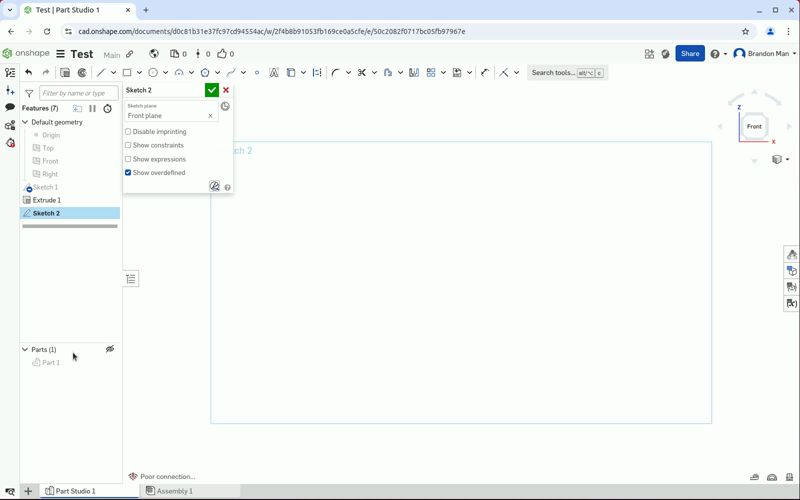
key(c)
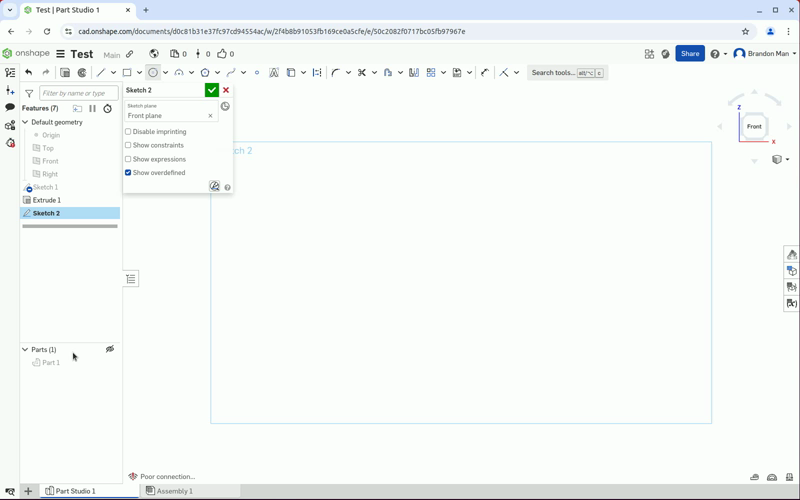
key_down(shift)
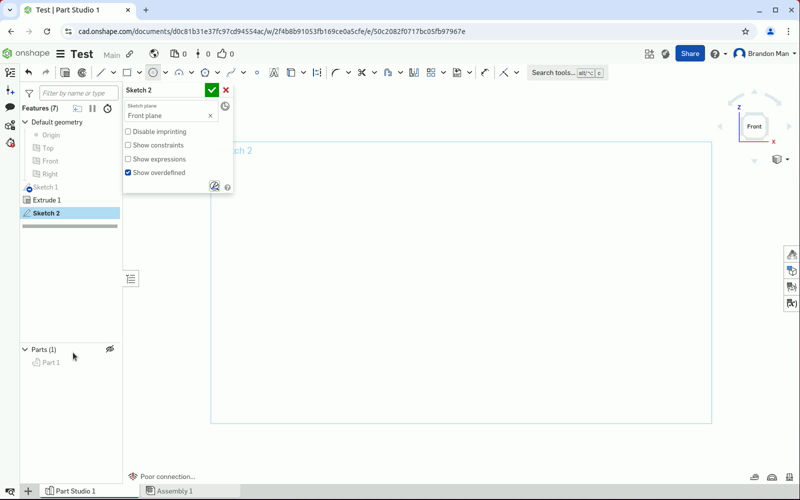
mouse_move(461, 282)
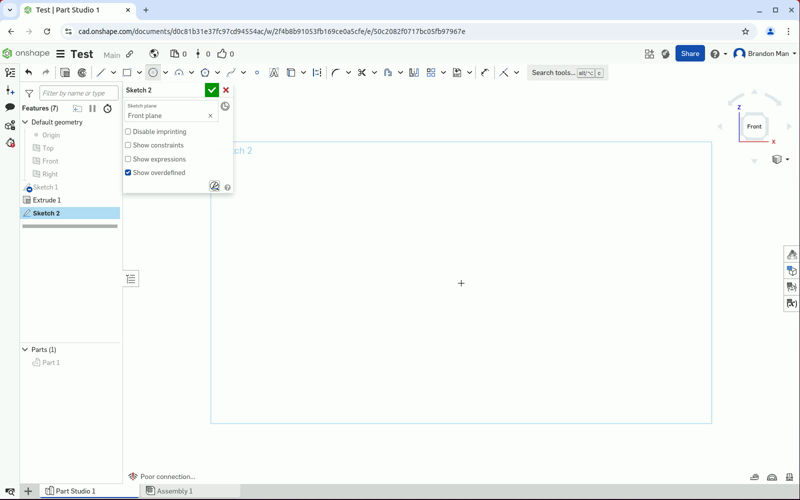
click(461, 282)
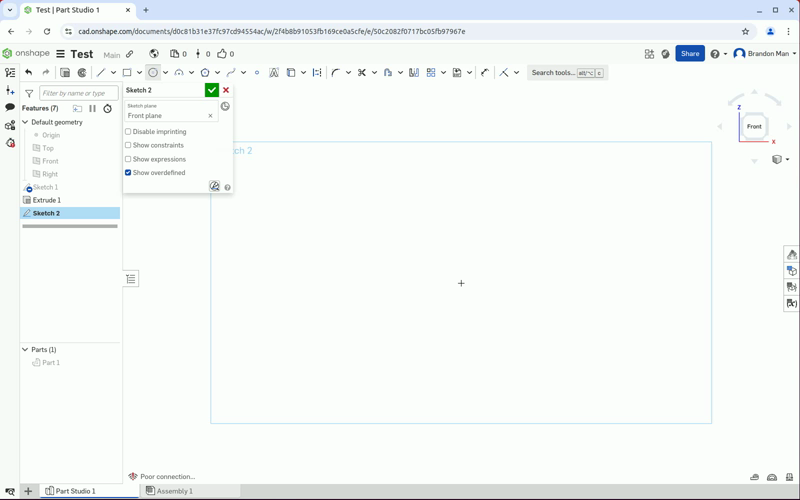
key_up(shift)
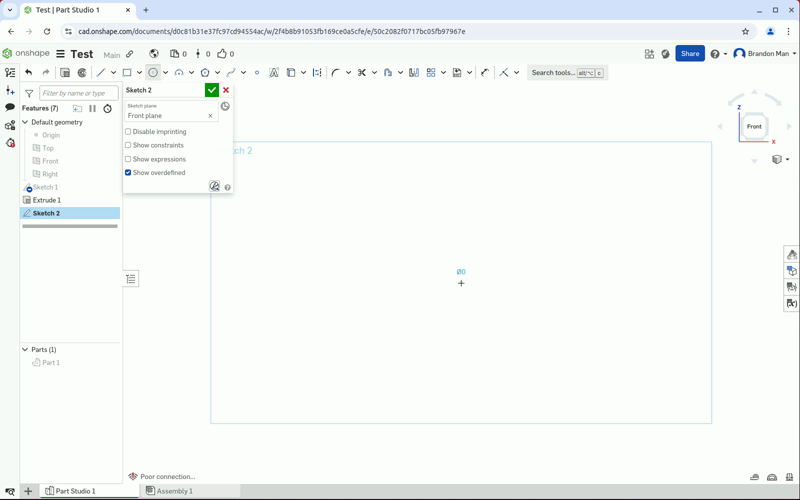
mouse_move(490, 282)
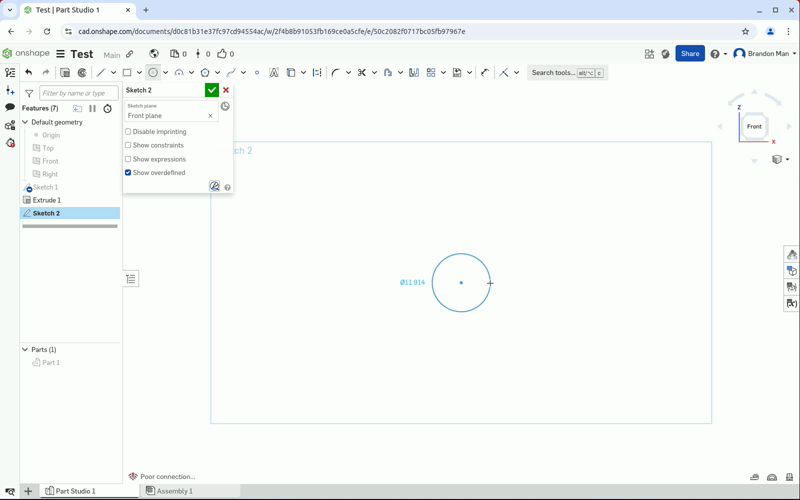
click(490, 282)
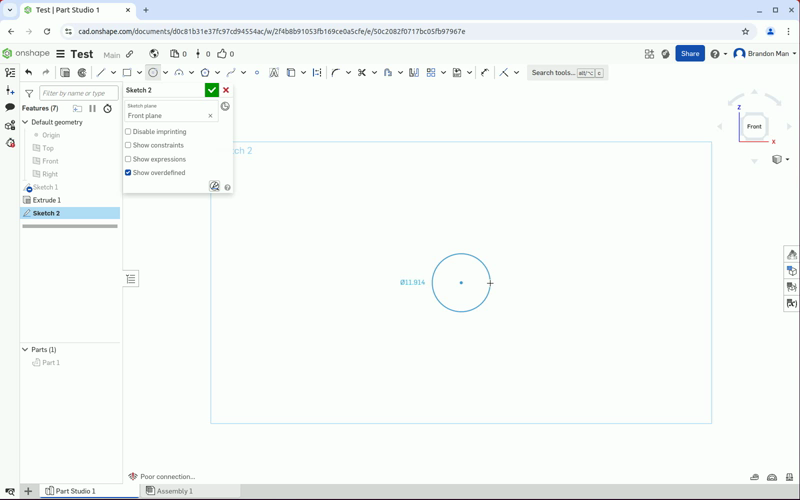
key(esc)
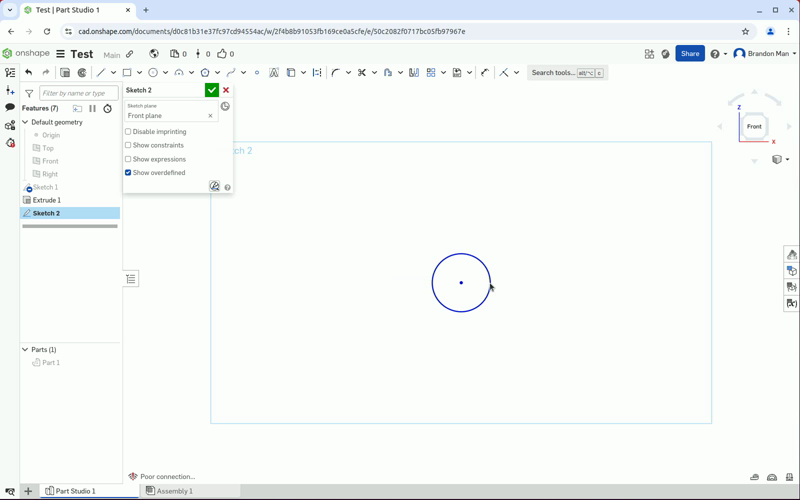
mouse_move(454, 295)
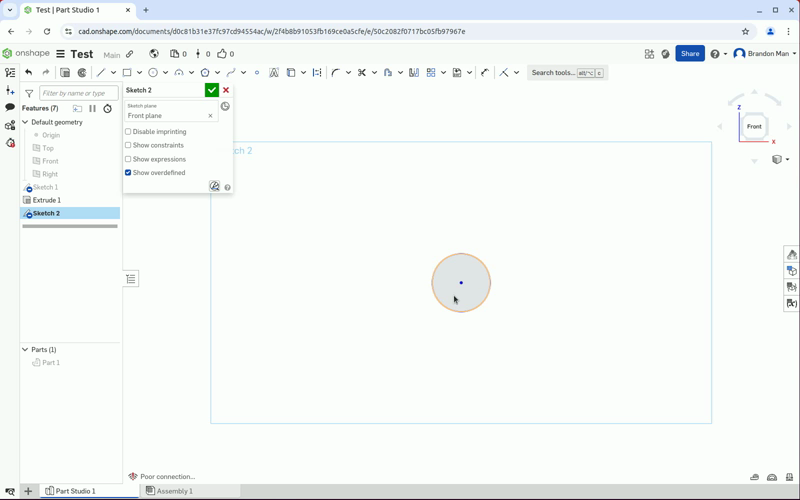
click(454, 295)
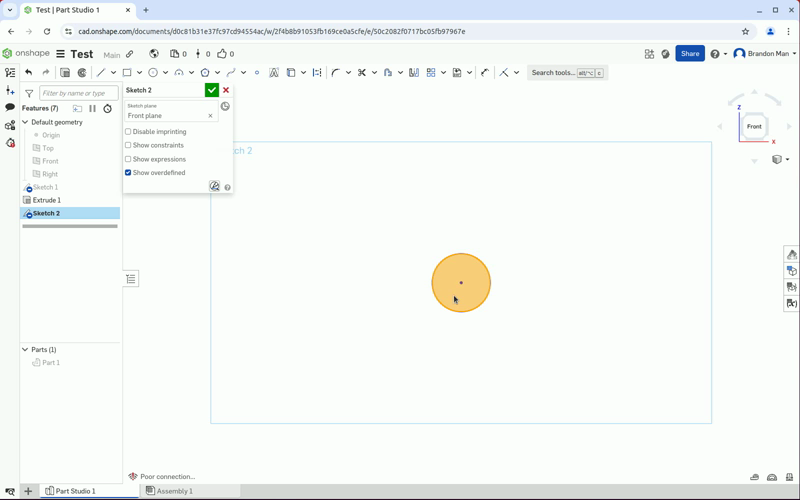
mouse_move(73, 352)
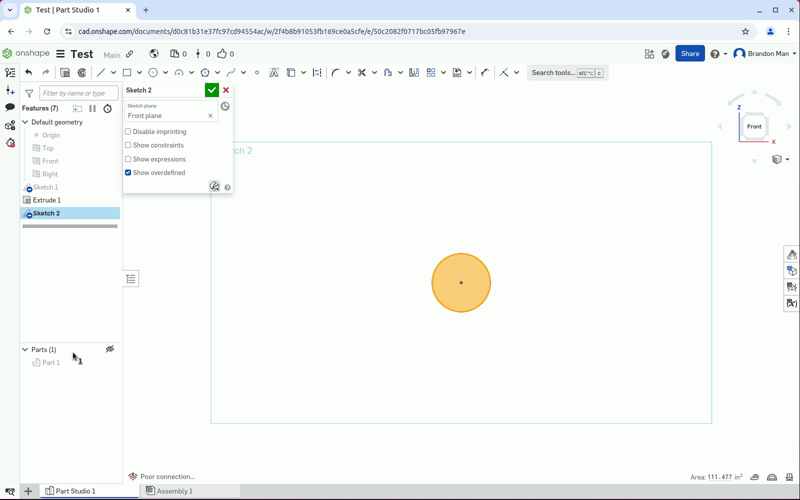
key(shift+y)
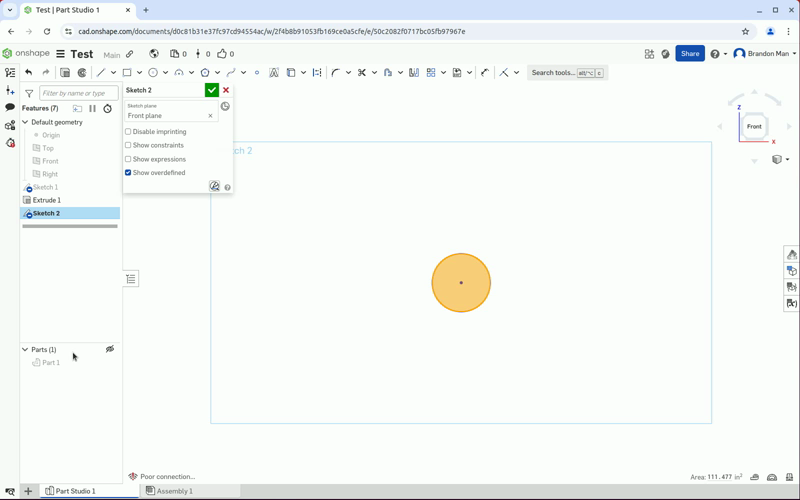
key(shift+e)
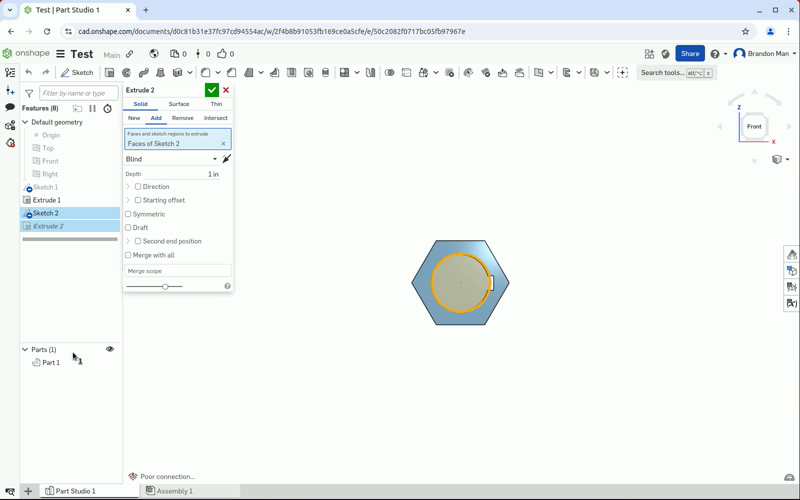
mouse_move(143, 106)
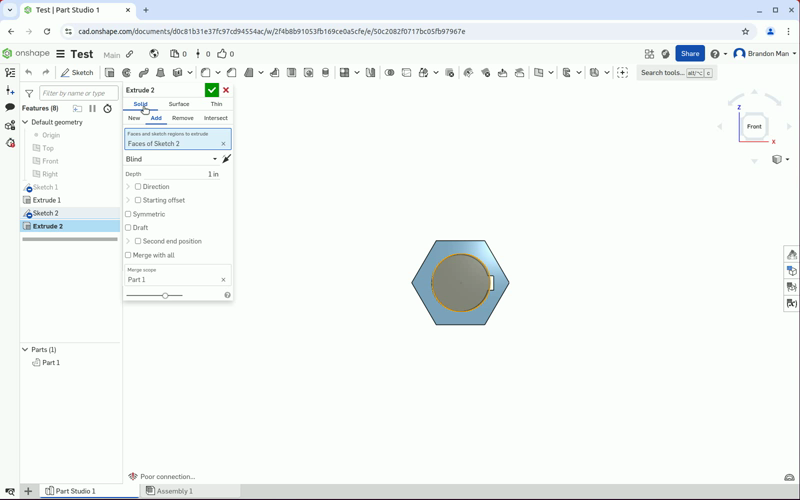
click(143, 106)
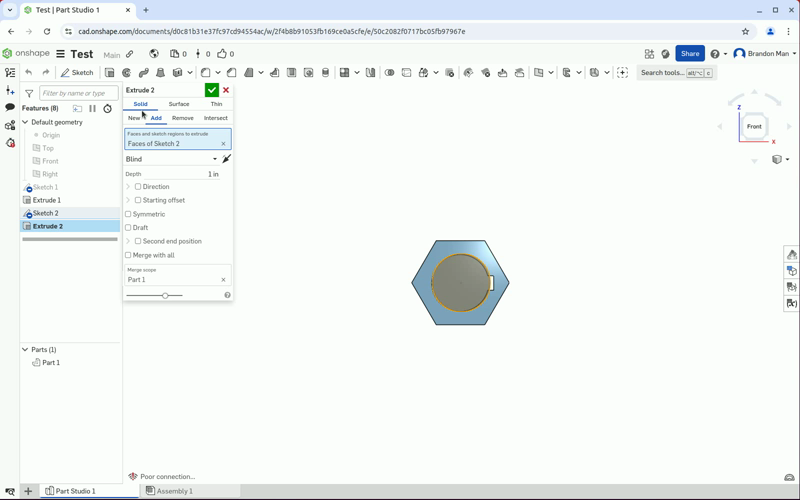
mouse_move(137, 120)
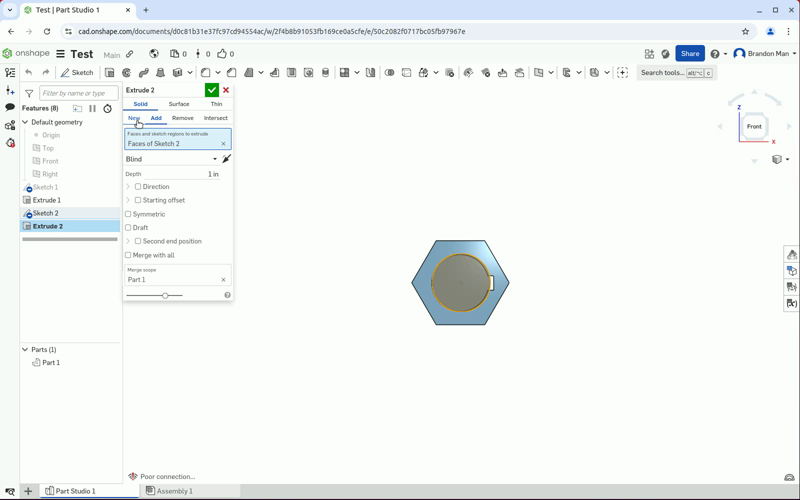
click(137, 120)
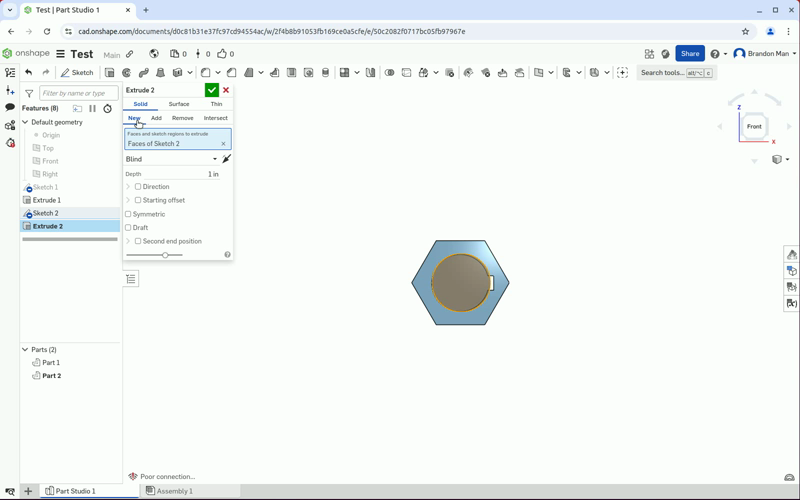
key(tab, 4)
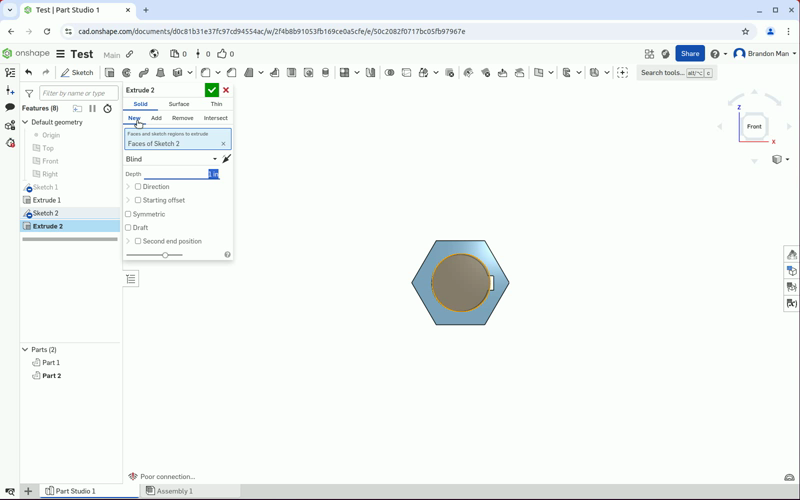
text(23.108)
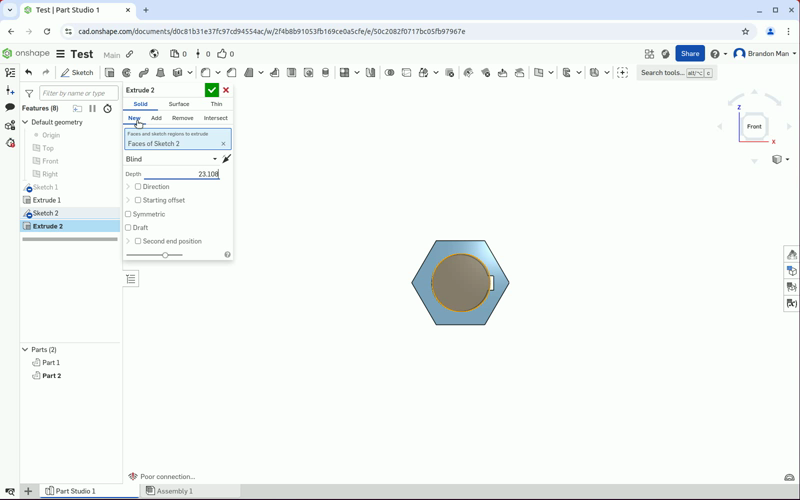
key(enter)
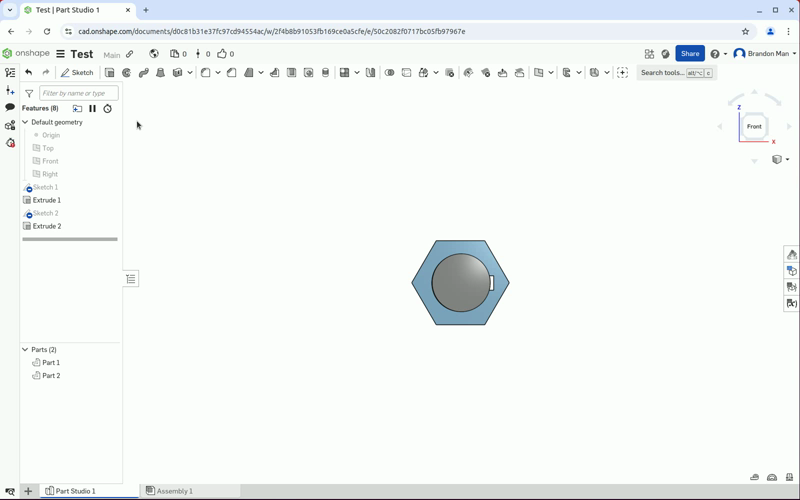
key(shift+h)
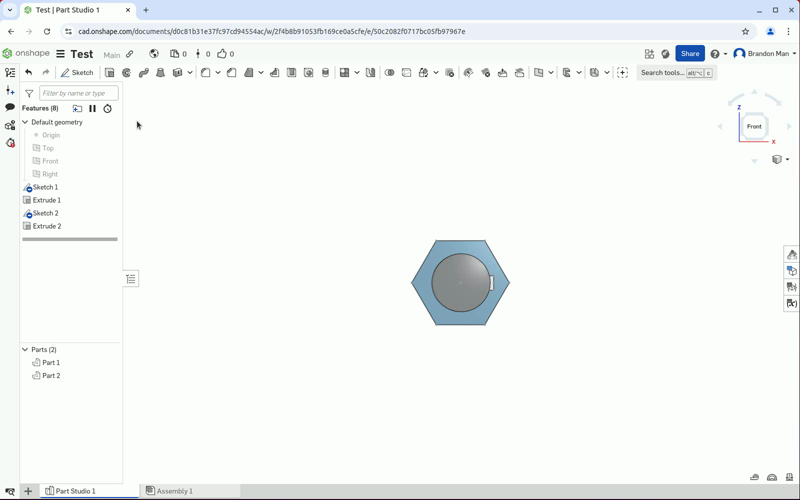
key(shift+h)
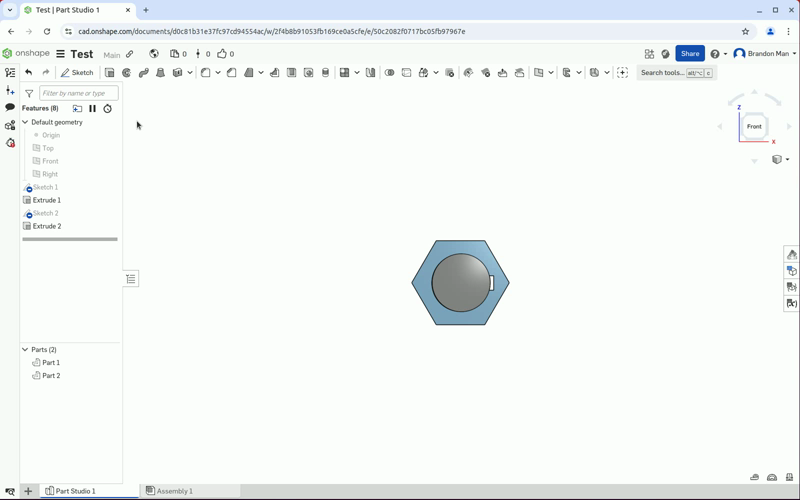
mouse_move(73, 189)
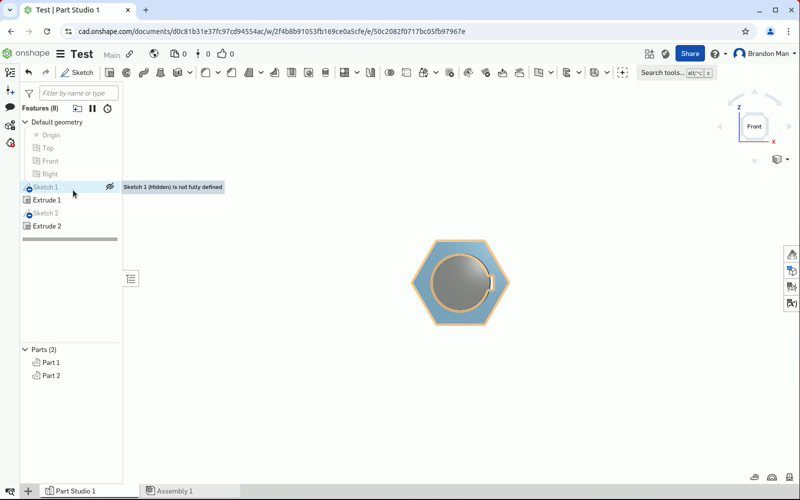
click(73, 189)
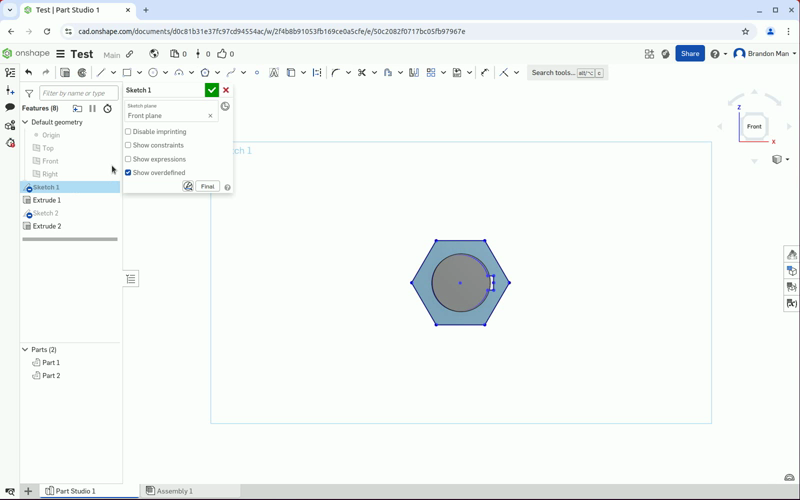
mouse_move(229, 92)
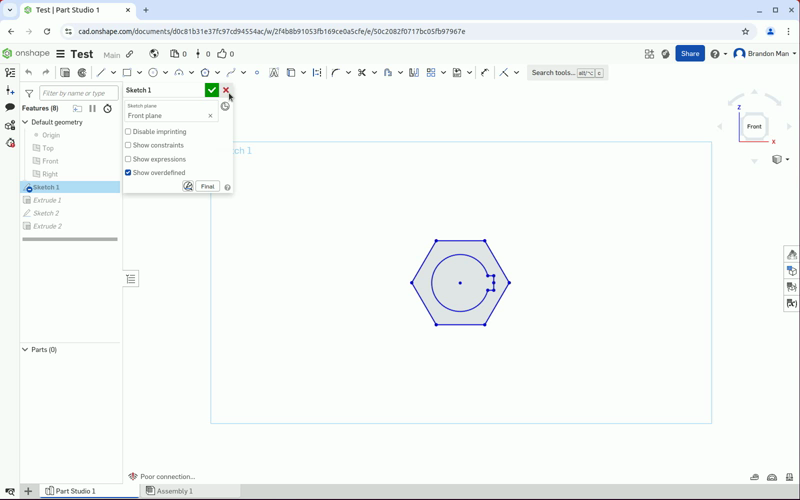
click(229, 92)
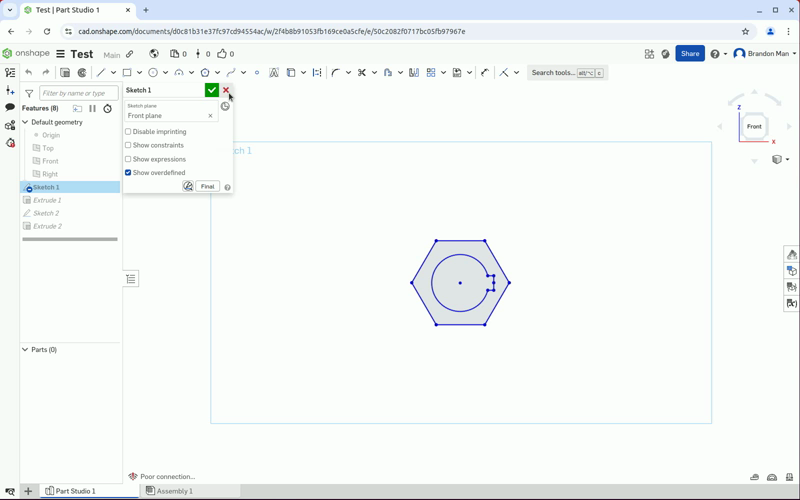
key(shift+s)
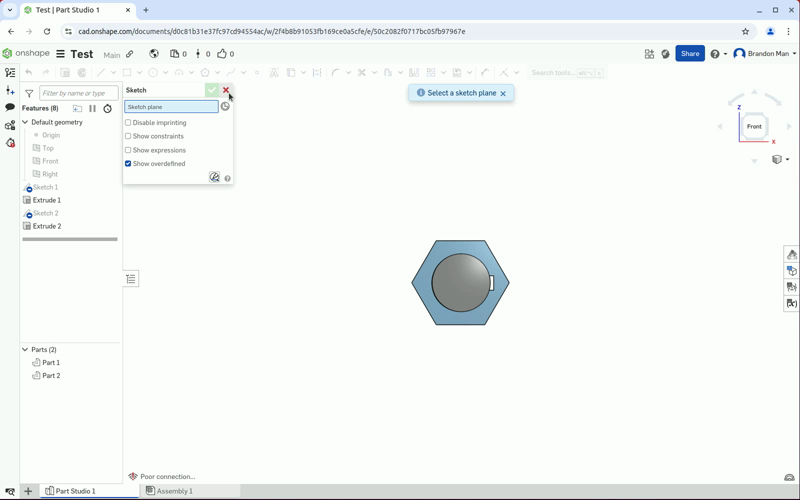
mouse_move(73, 163)
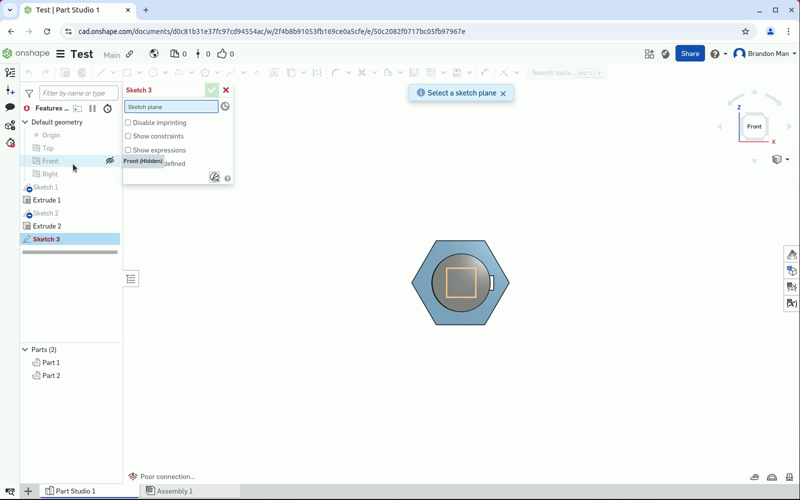
click(73, 163)
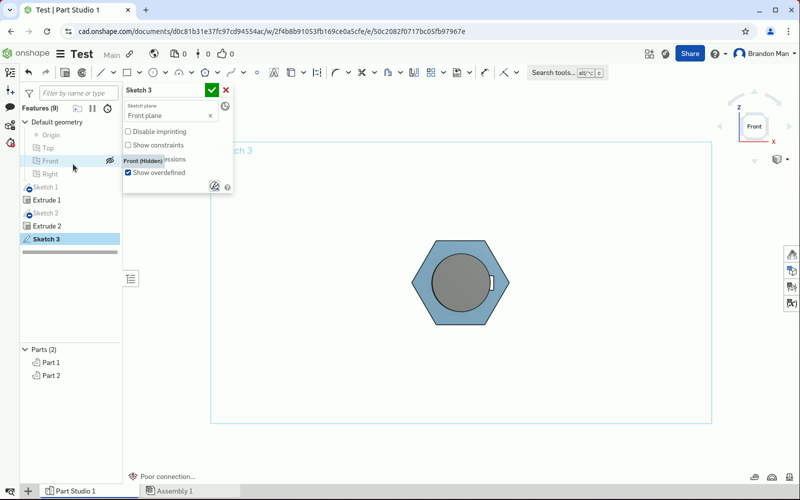
mouse_move(73, 352)
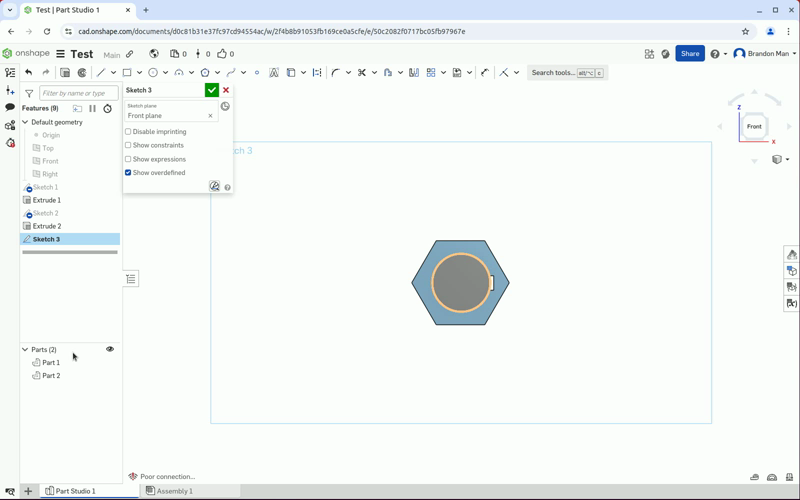
key(y)
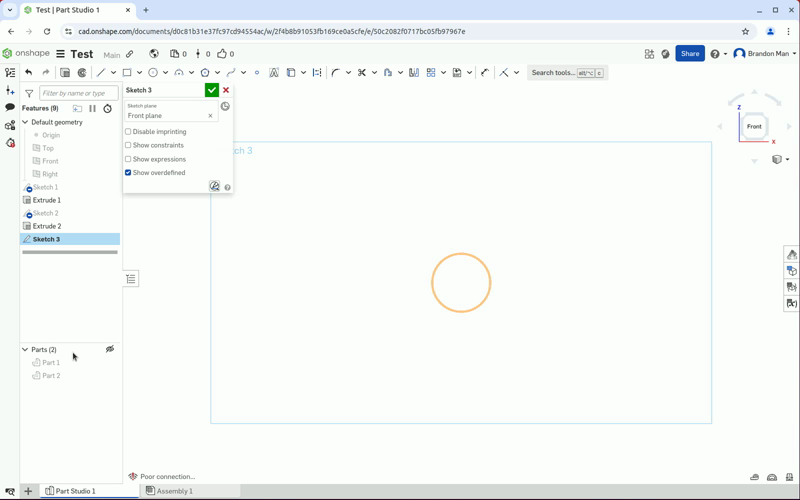
key(l)
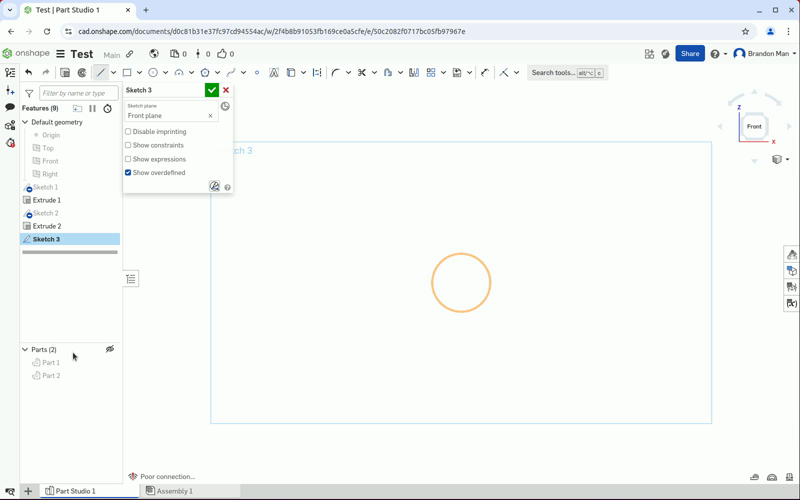
key_down(shift)
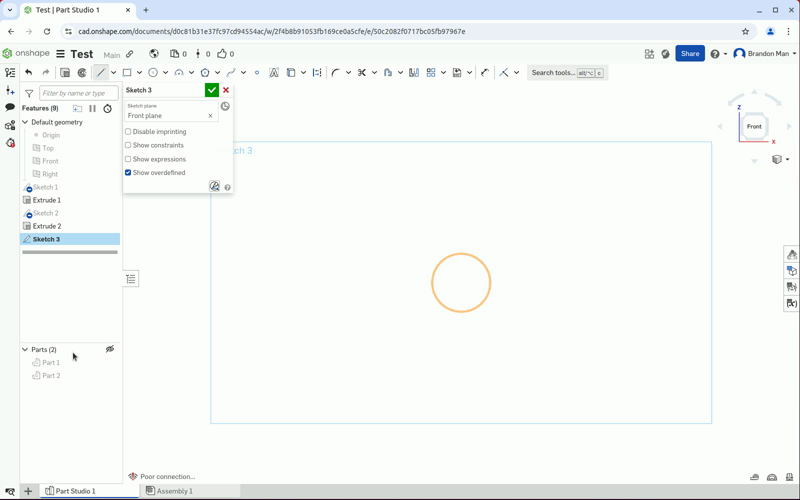
mouse_move(487, 290)
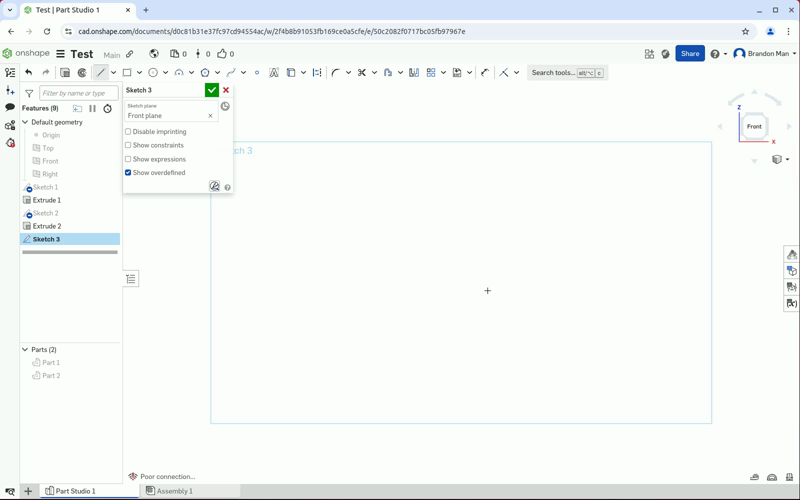
click(487, 290)
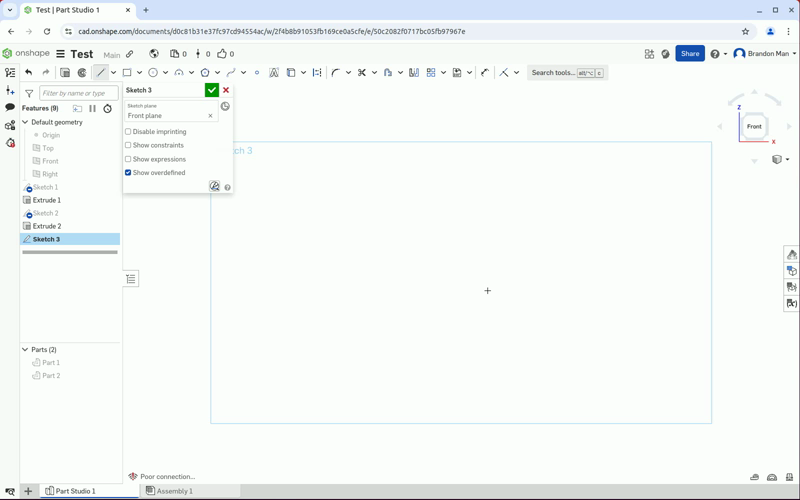
key_up(shift)
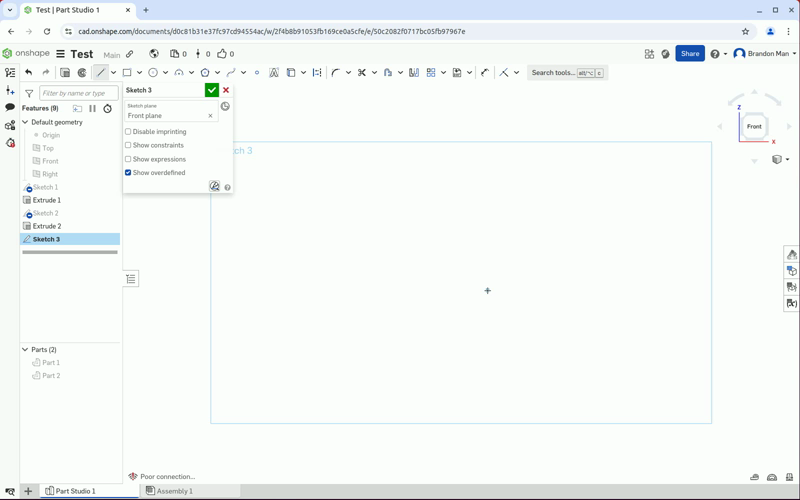
key_down(shift)
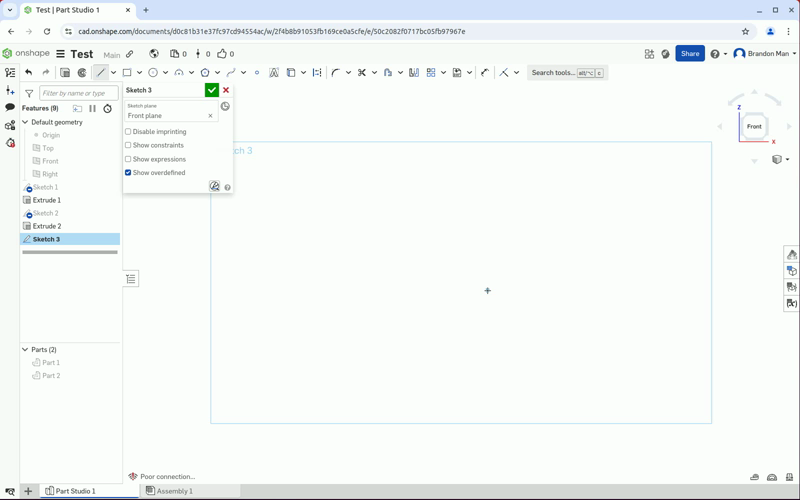
mouse_move(517, 290)
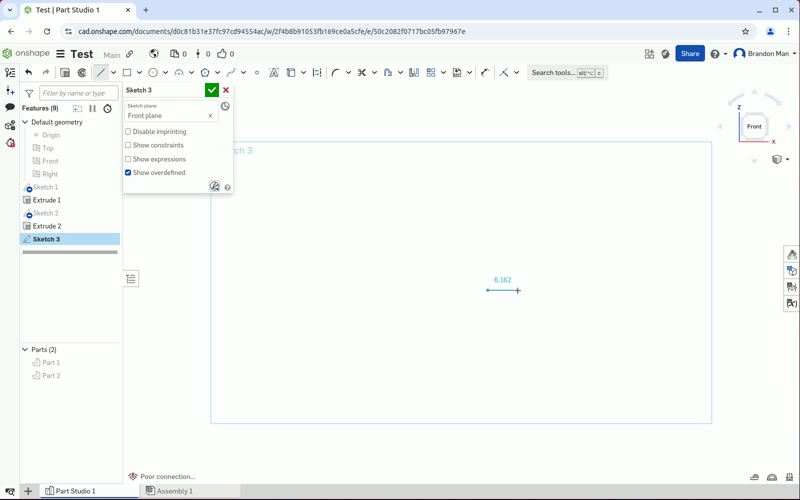
mouse_move(494, 290)
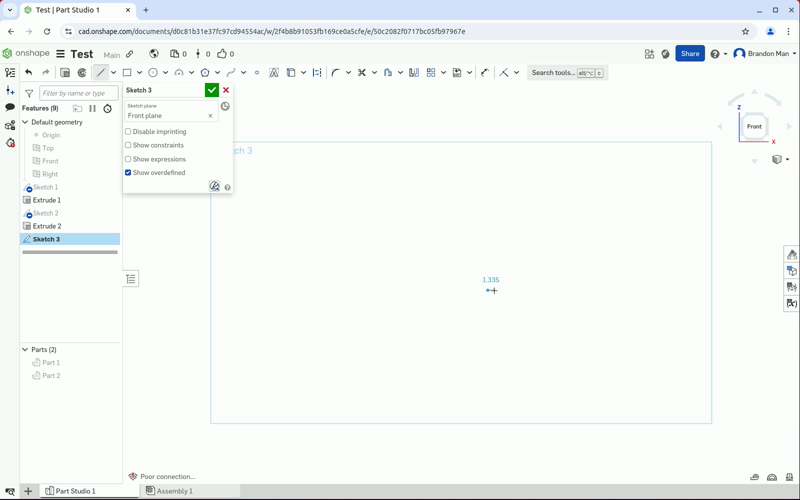
scroll(6)
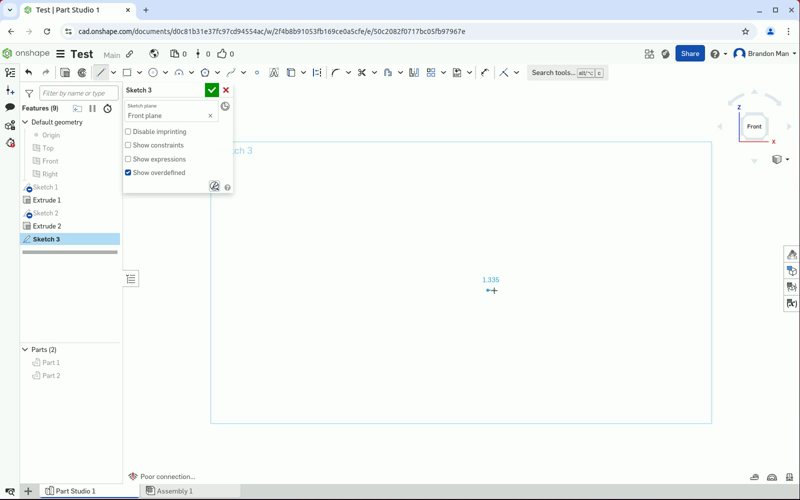
scroll(6)
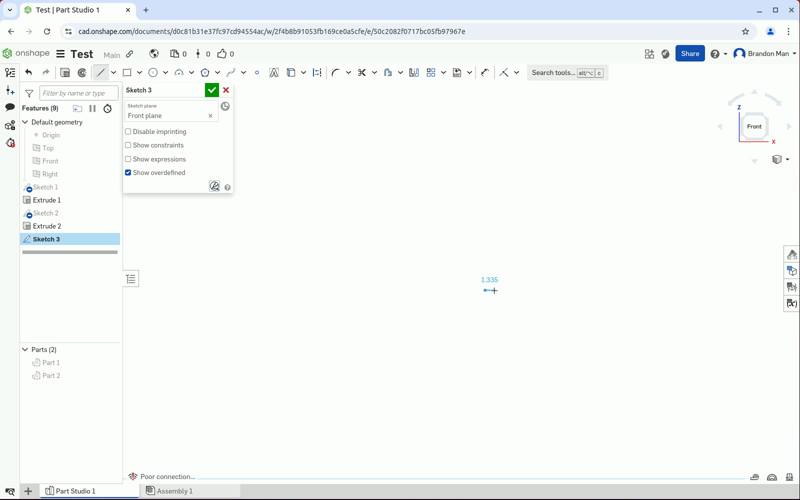
scroll(6)
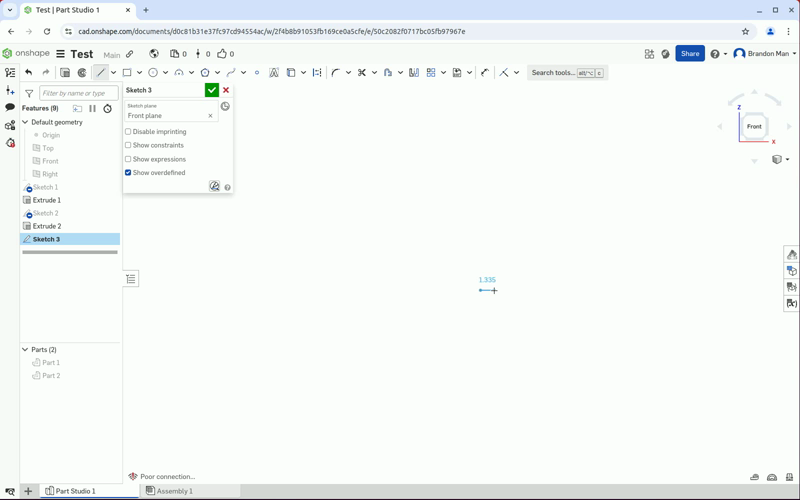
scroll(6)
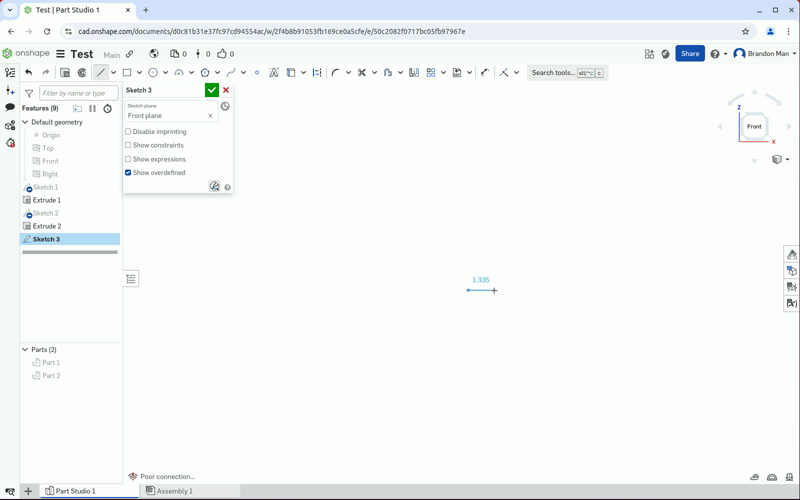
scroll(6)
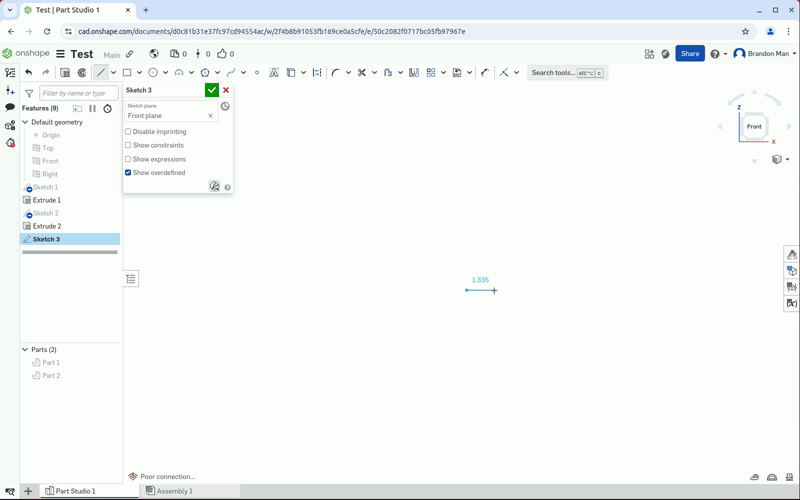
scroll(6)
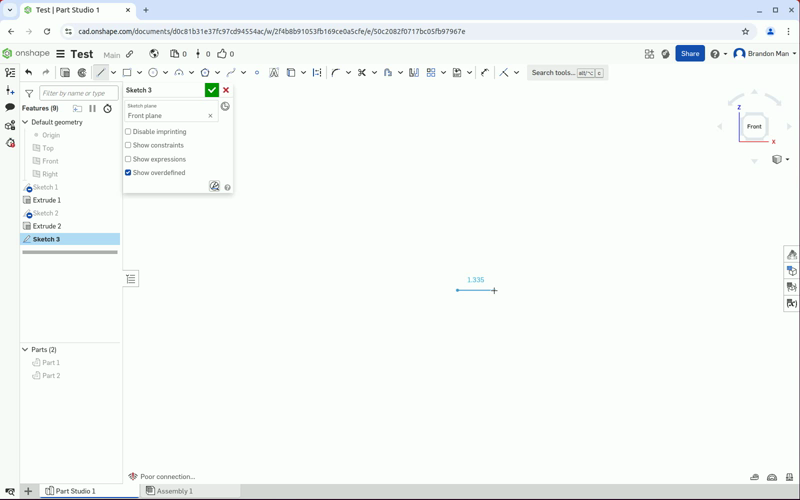
scroll(6)
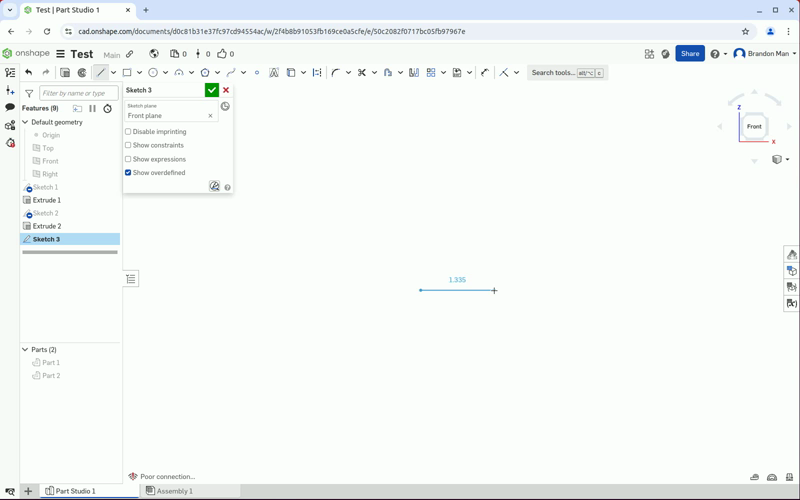
click(494, 290)
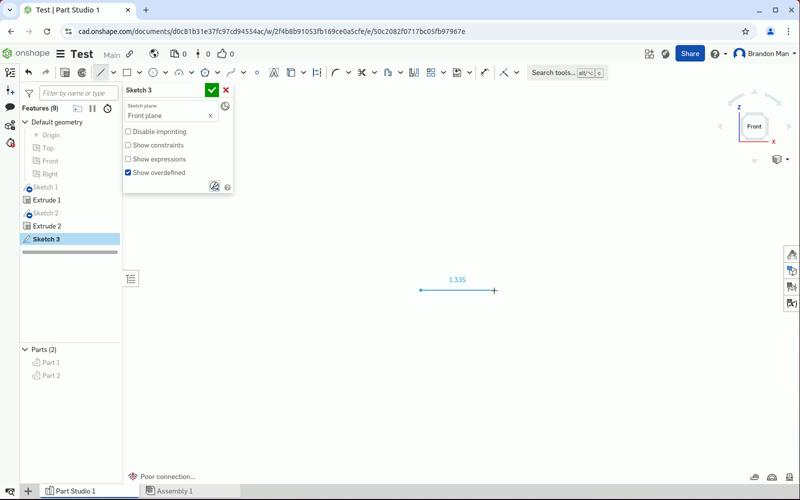
scroll(-6)
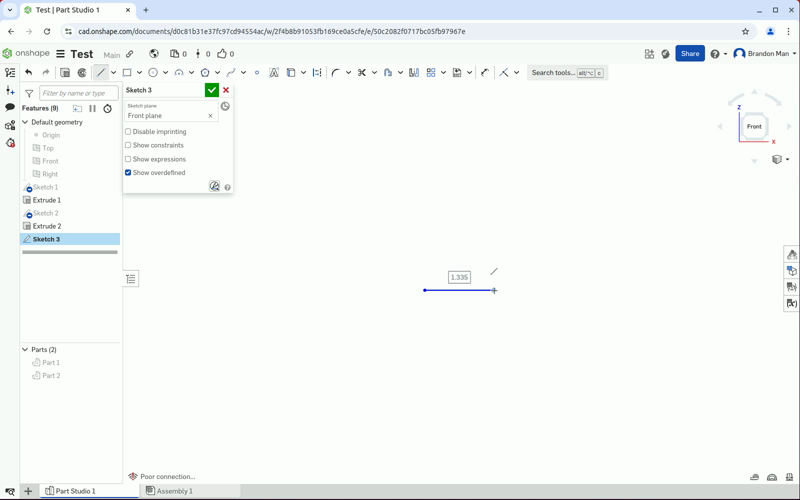
scroll(-6)
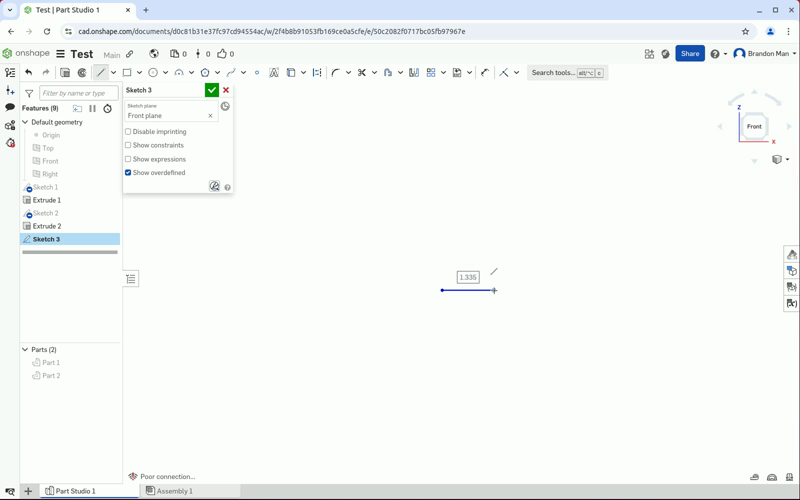
scroll(-6)
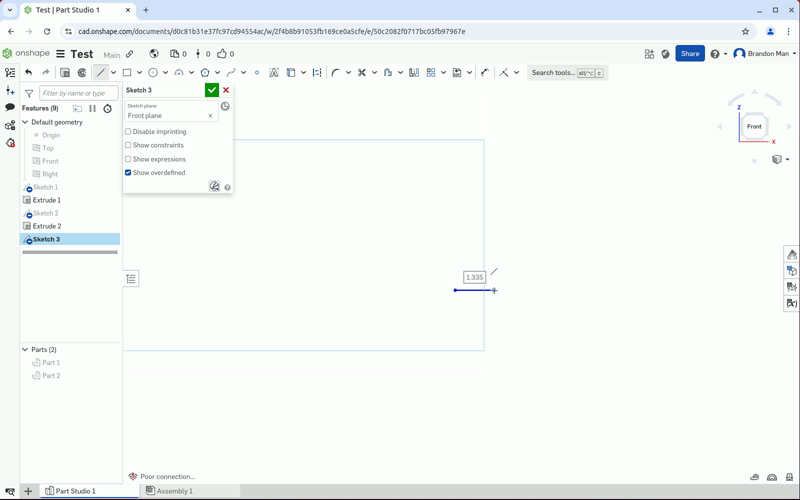
scroll(-6)
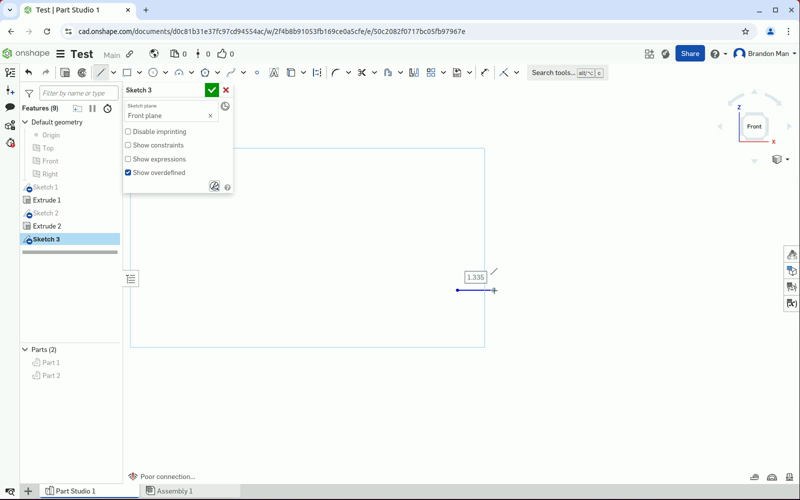
scroll(-6)
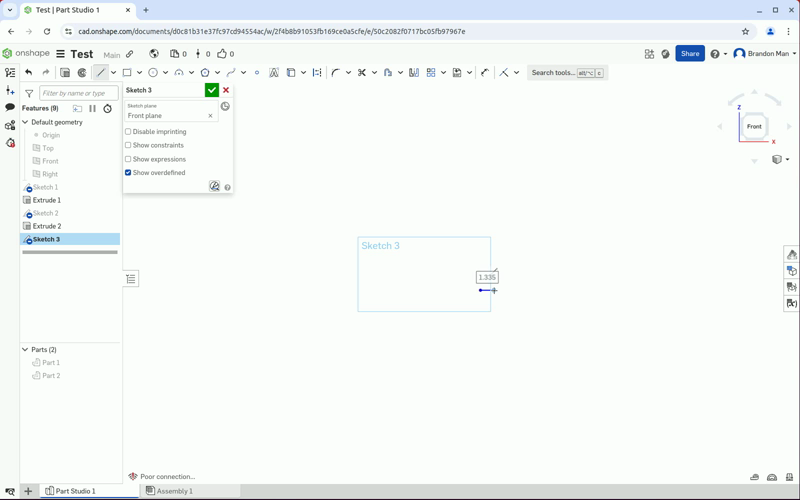
scroll(-6)
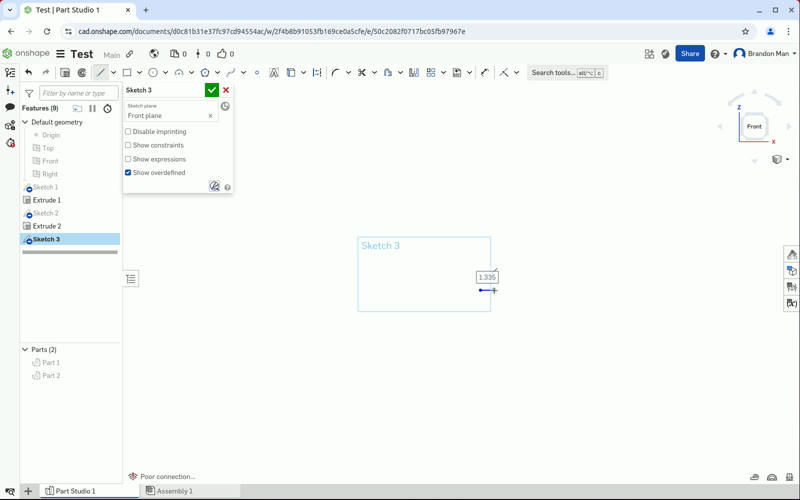
scroll(-6)
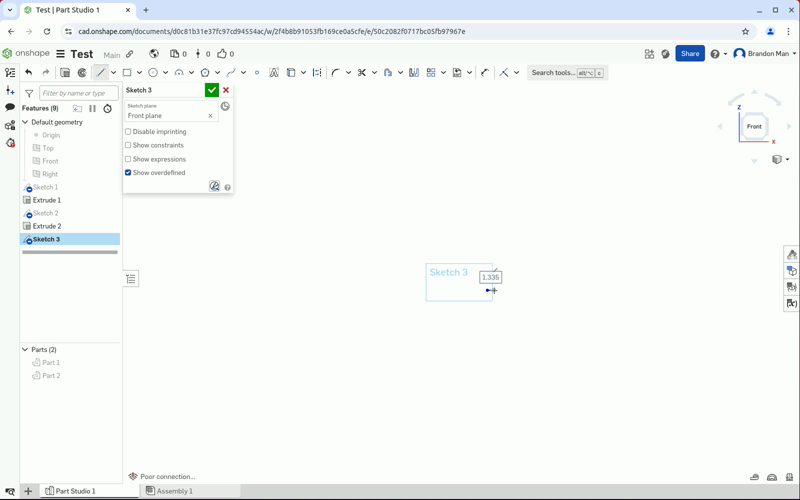
key_up(shift)
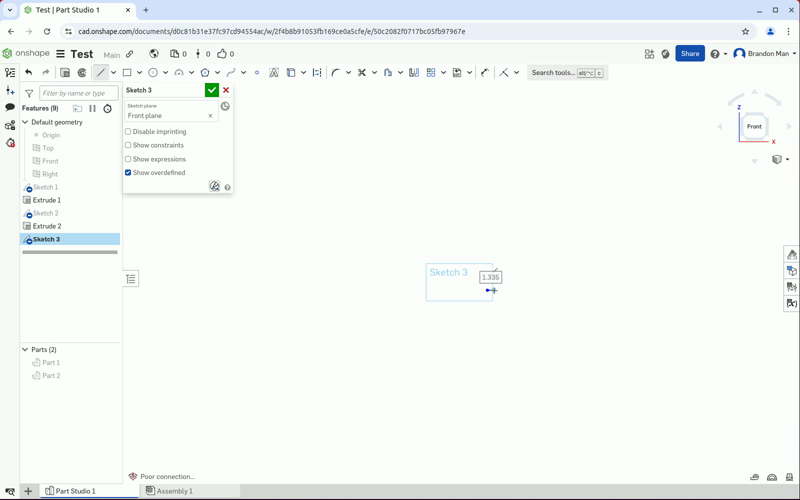
key_down(shift)
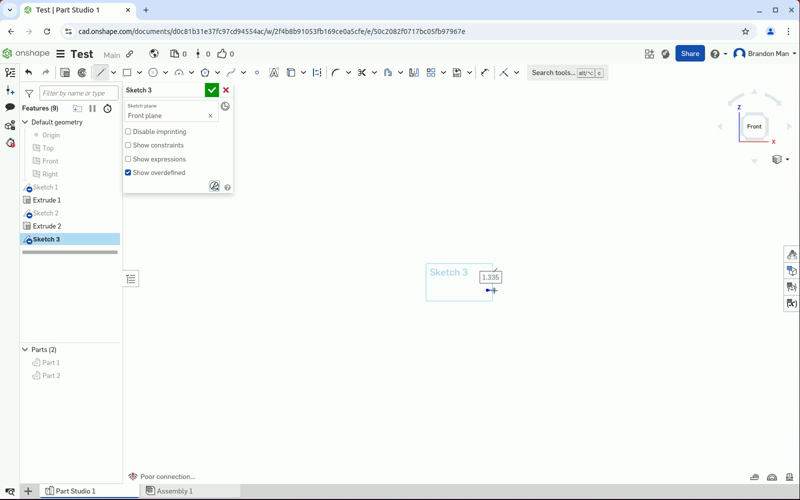
mouse_move(524, 290)
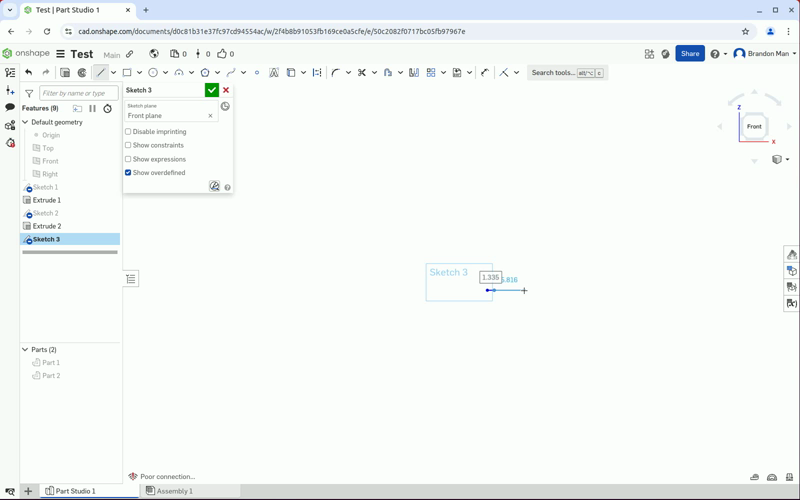
mouse_move(494, 282)
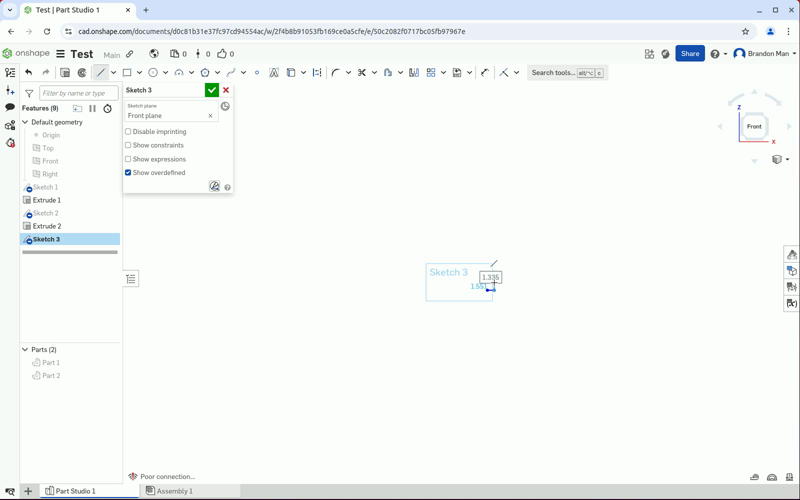
click(494, 282)
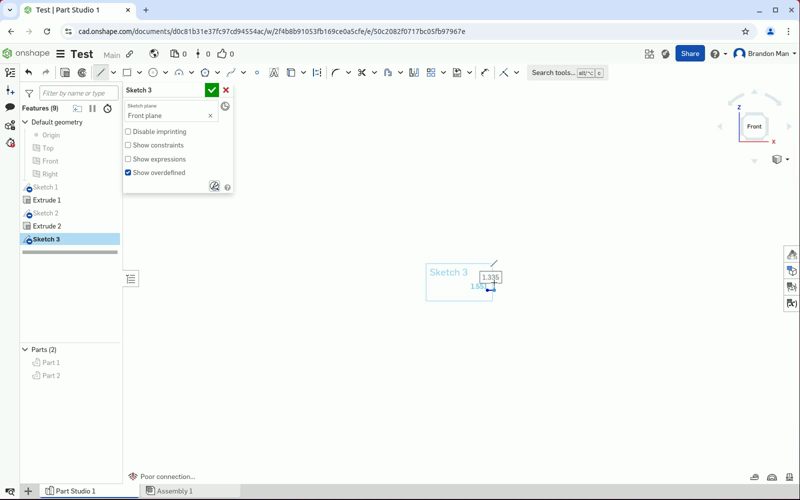
key_up(shift)
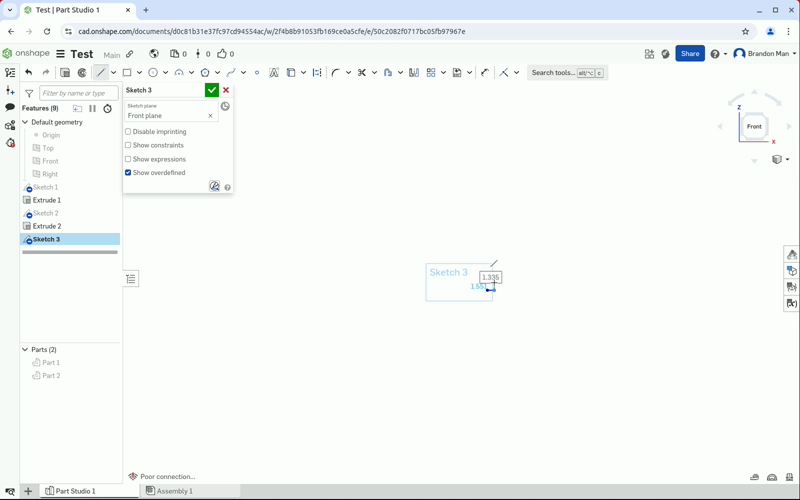
key_down(shift)
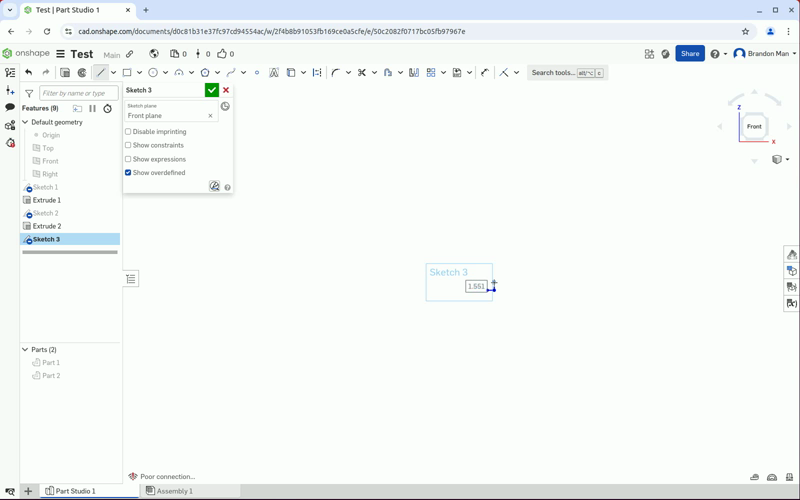
mouse_move(524, 282)
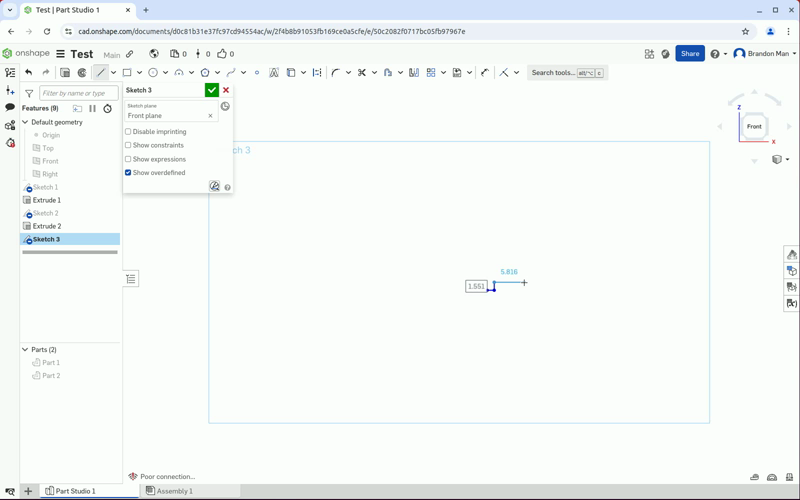
mouse_move(494, 274)
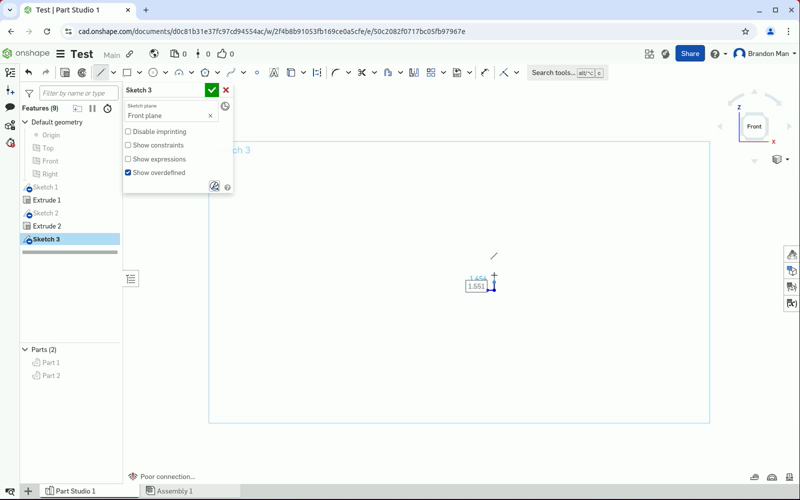
click(494, 274)
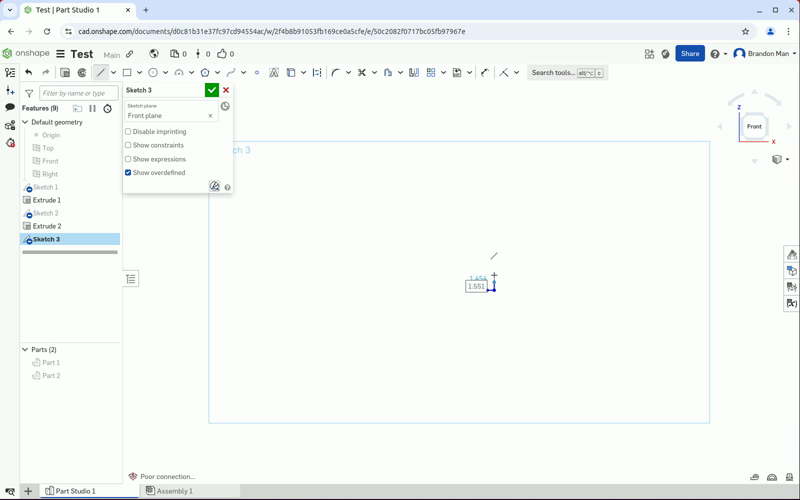
key_up(shift)
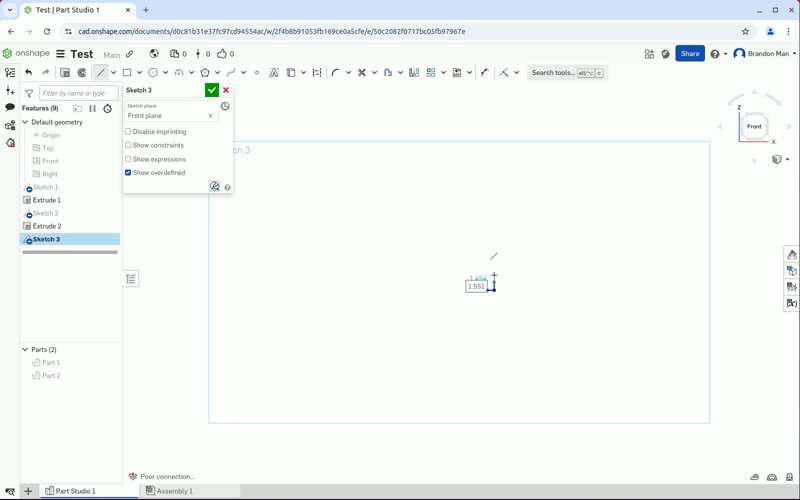
key_down(shift)
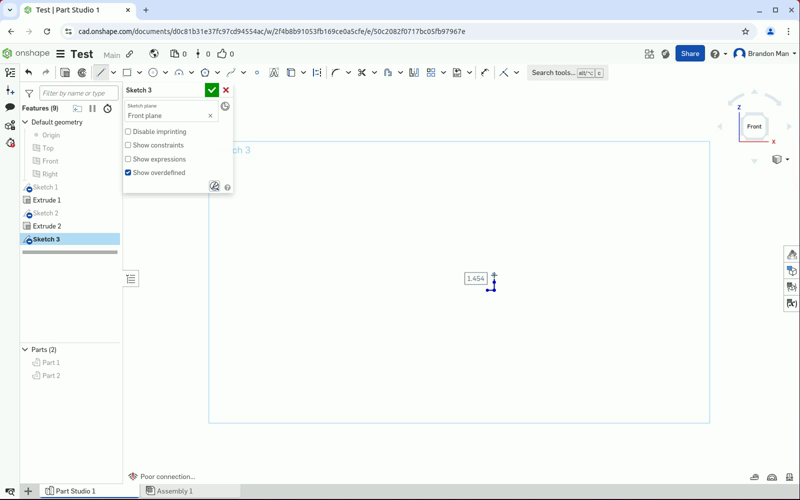
mouse_move(524, 274)
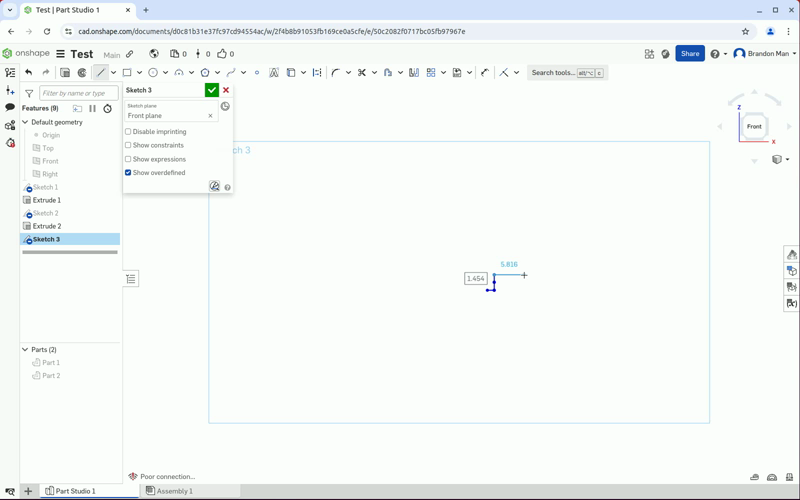
mouse_move(487, 274)
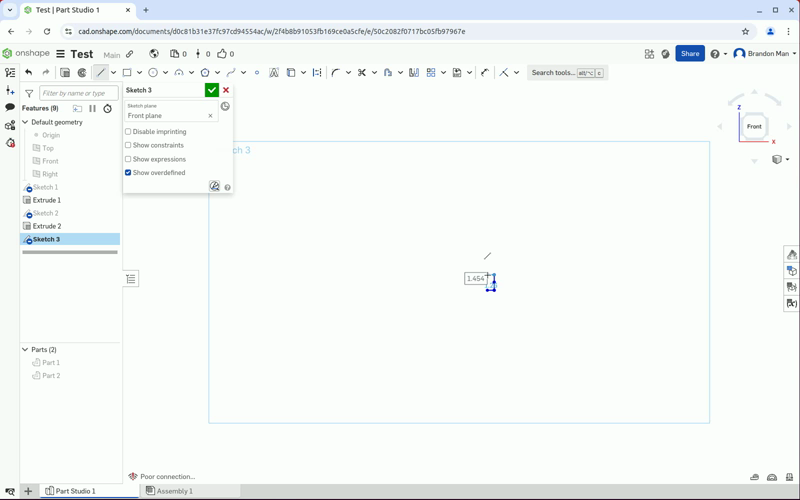
scroll(6)
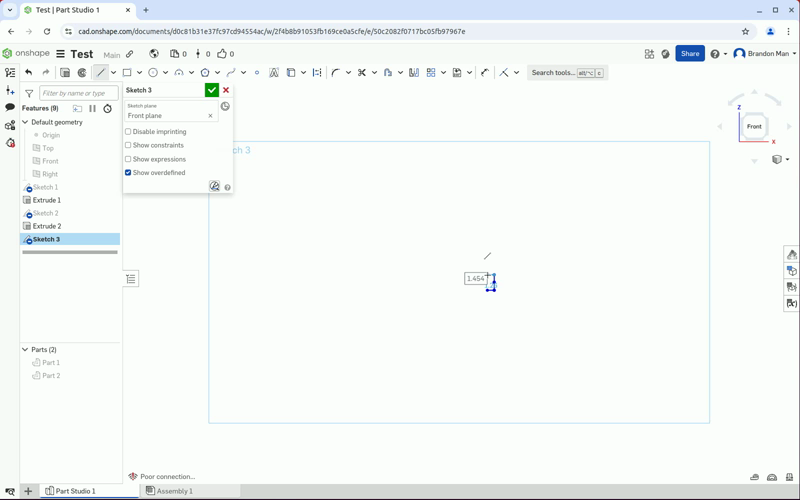
scroll(6)
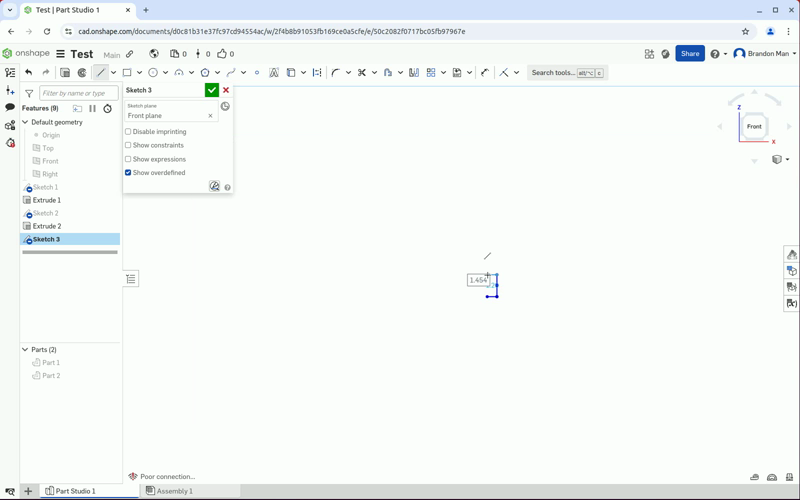
scroll(6)
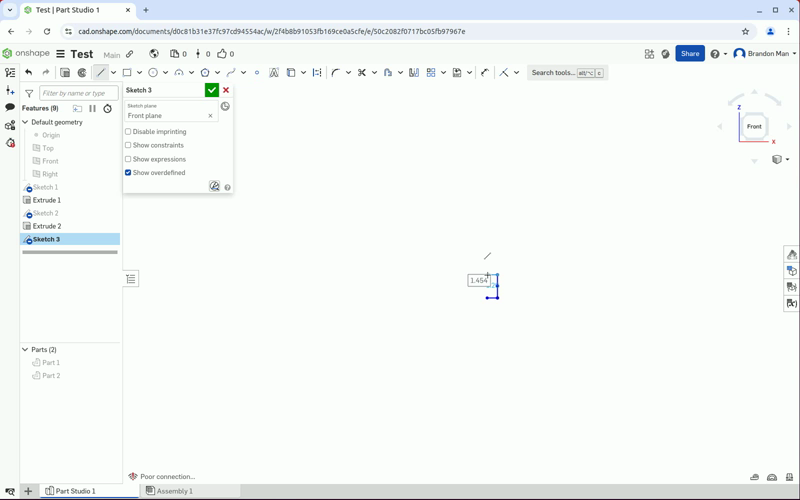
scroll(6)
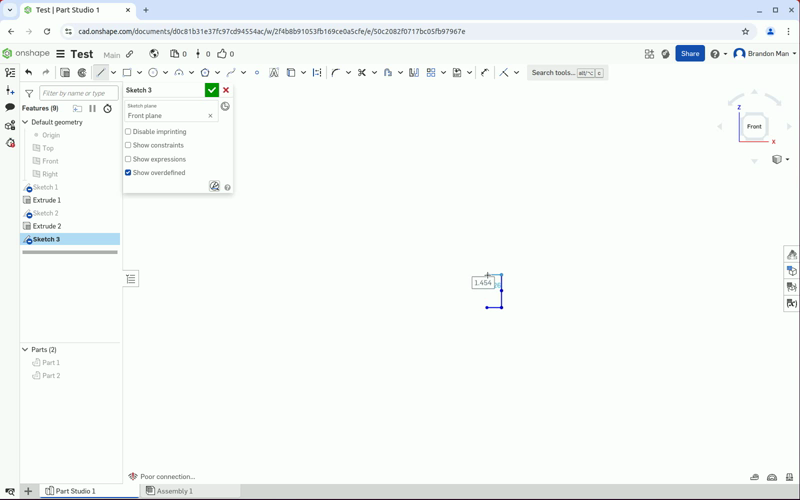
scroll(6)
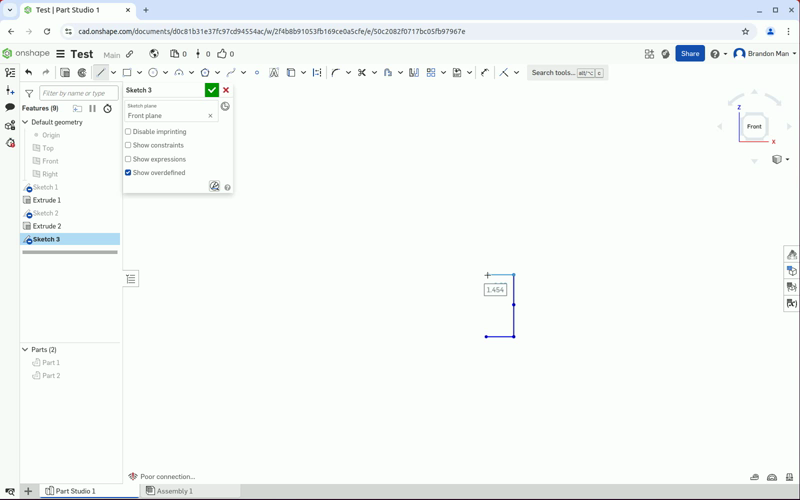
scroll(6)
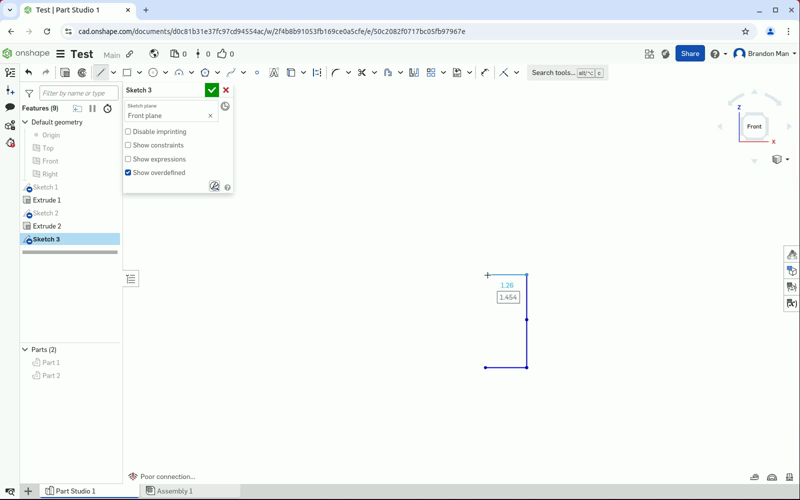
scroll(6)
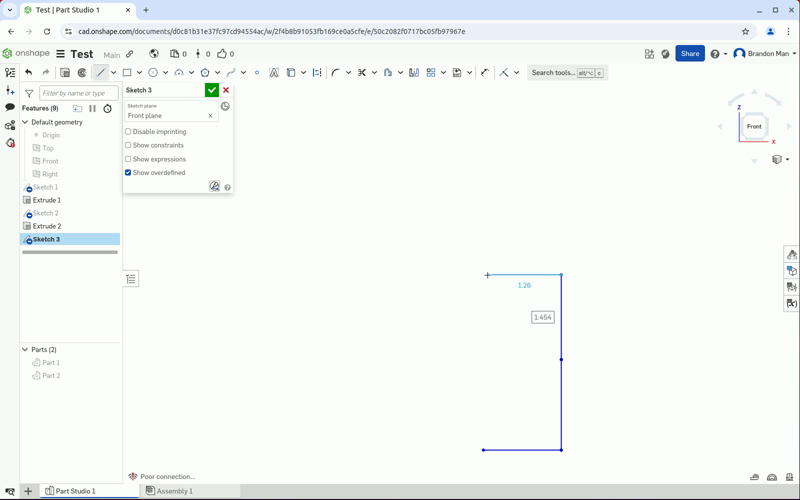
click(487, 274)
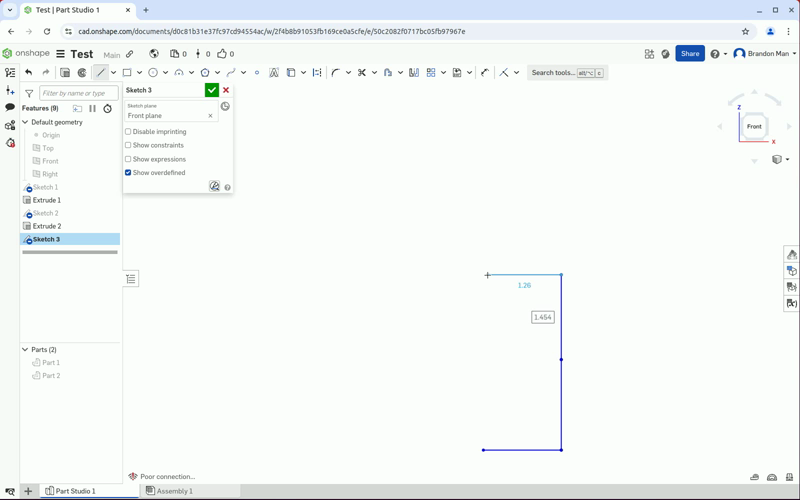
scroll(-6)
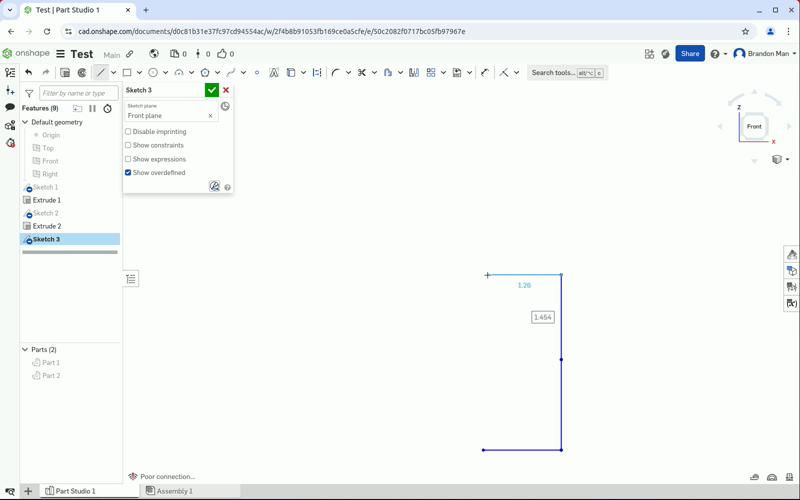
scroll(-6)
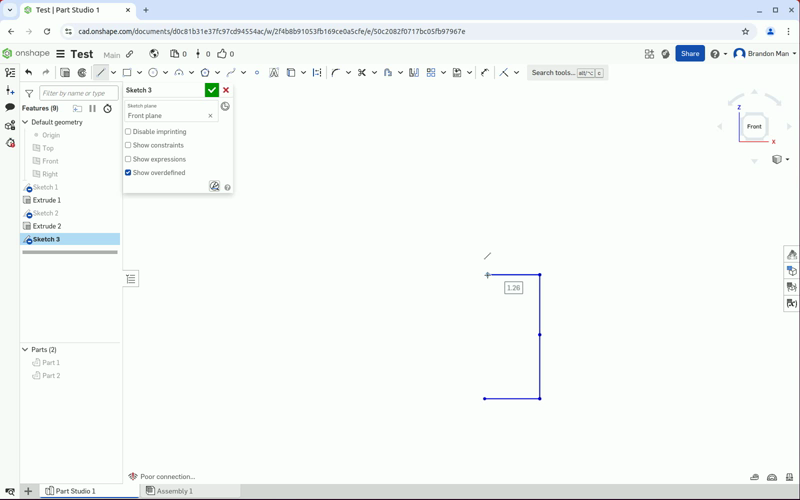
scroll(-6)
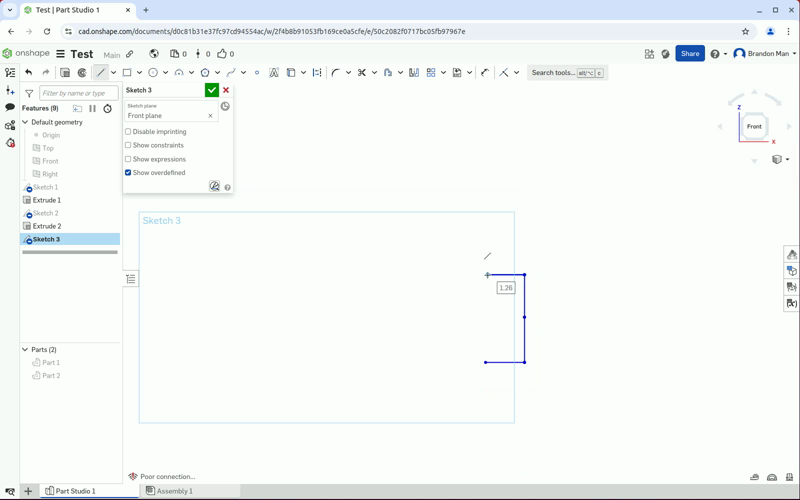
scroll(-6)
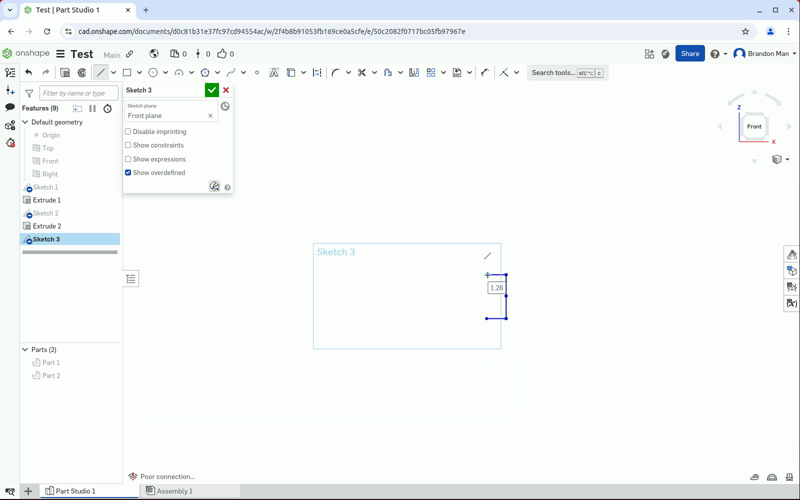
scroll(-6)
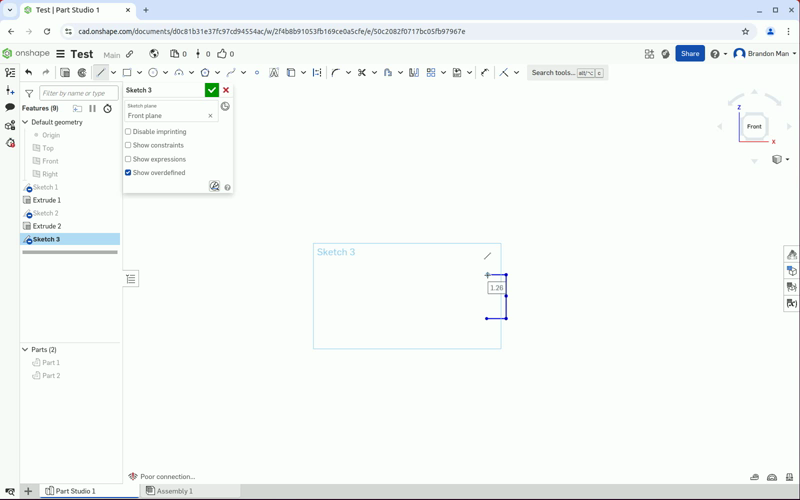
scroll(-6)
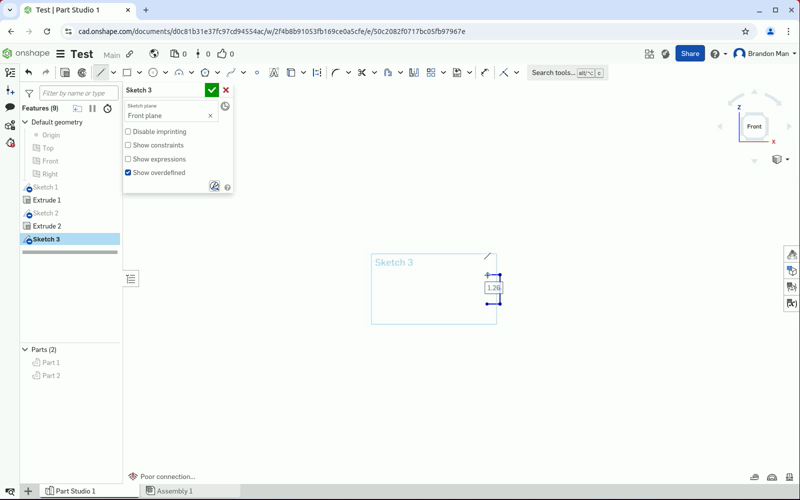
scroll(-6)
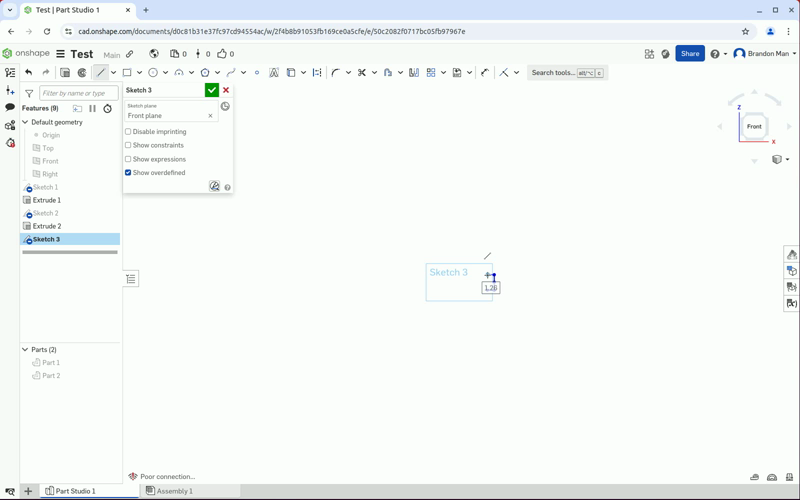
key_up(shift)
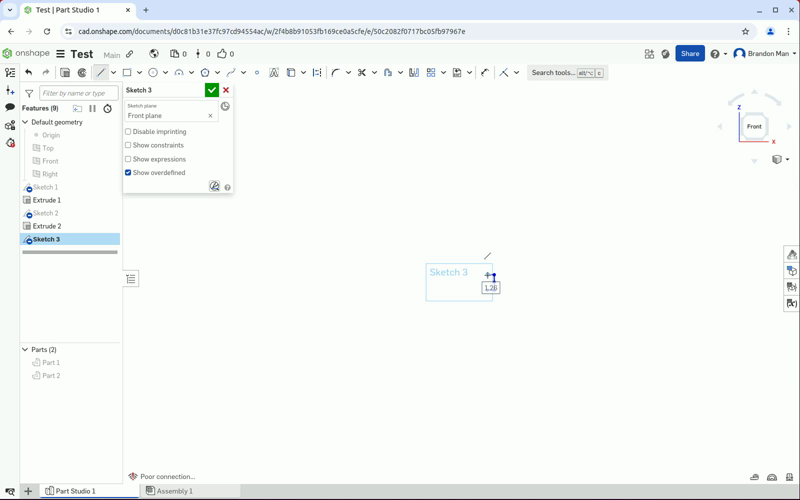
key(esc)
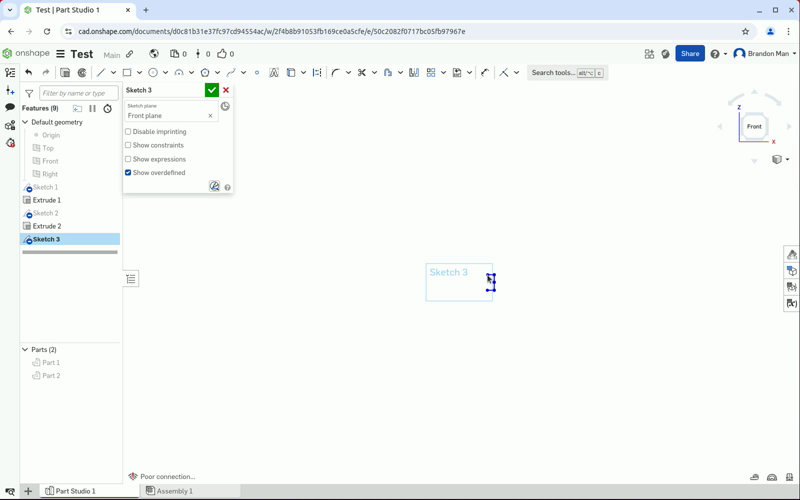
key(a)
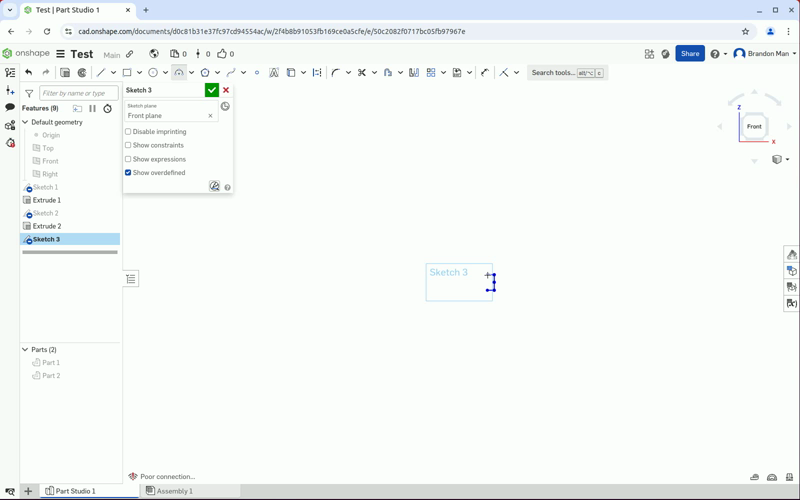
mouse_move(487, 274)
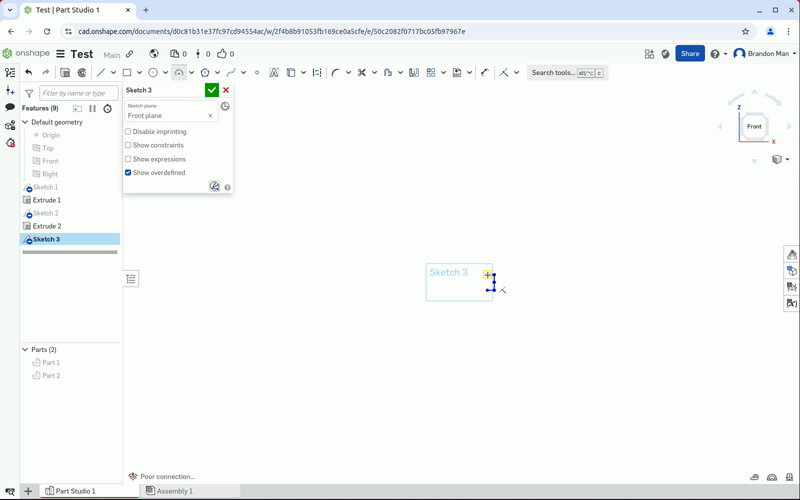
click(487, 274)
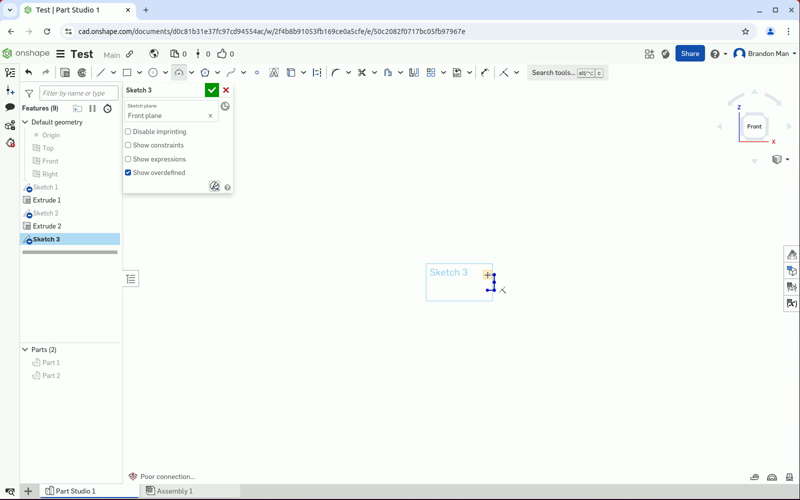
mouse_move(487, 290)
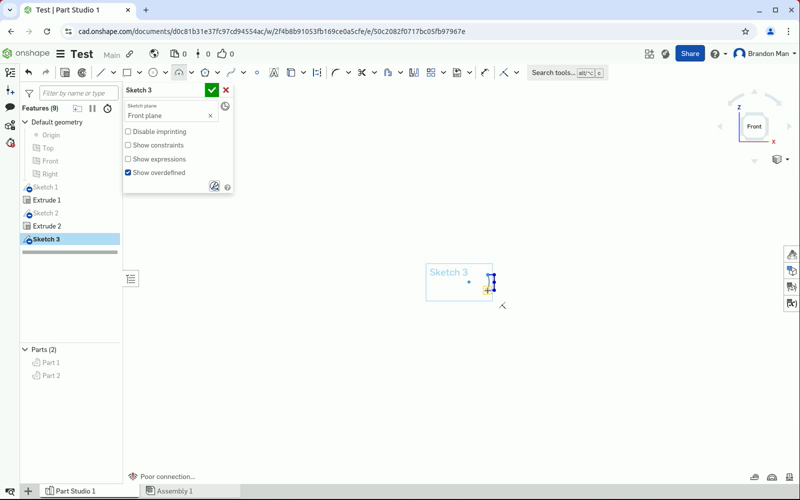
click(487, 290)
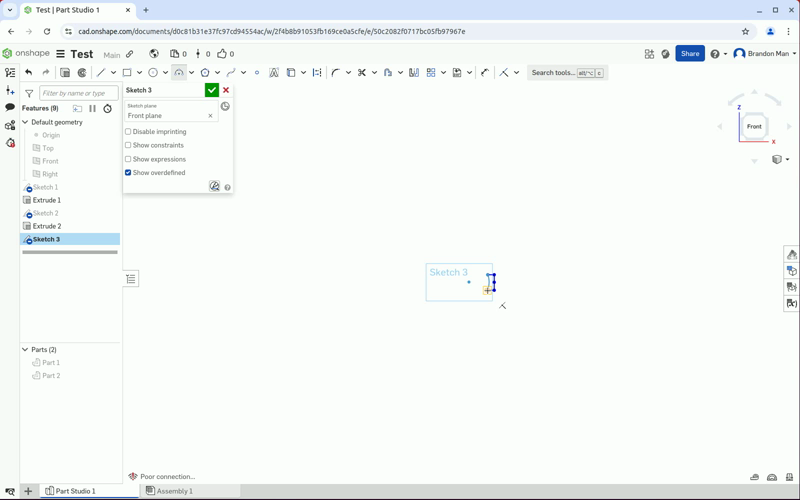
key_down(shift)
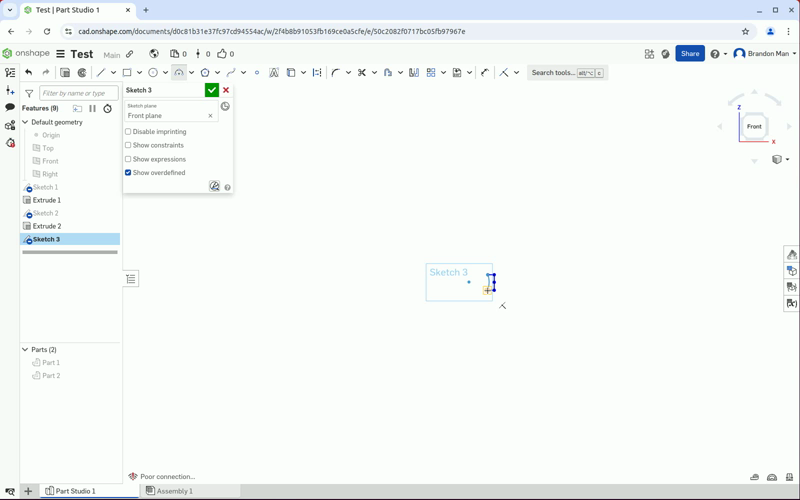
mouse_move(488, 282)
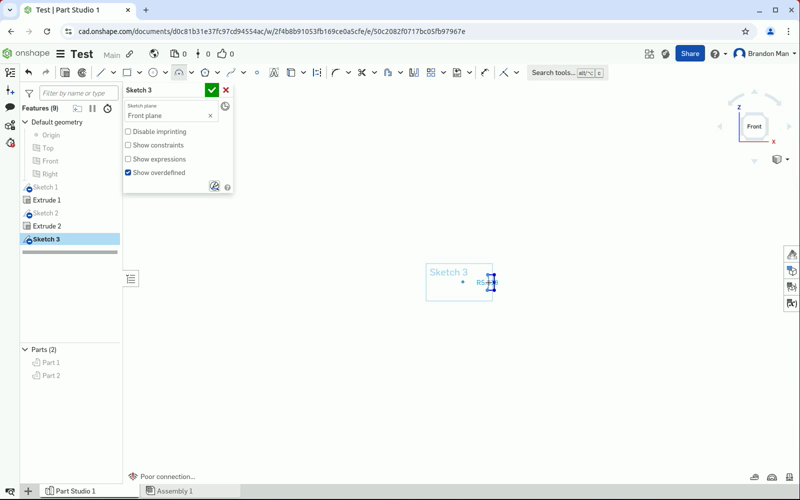
click(488, 282)
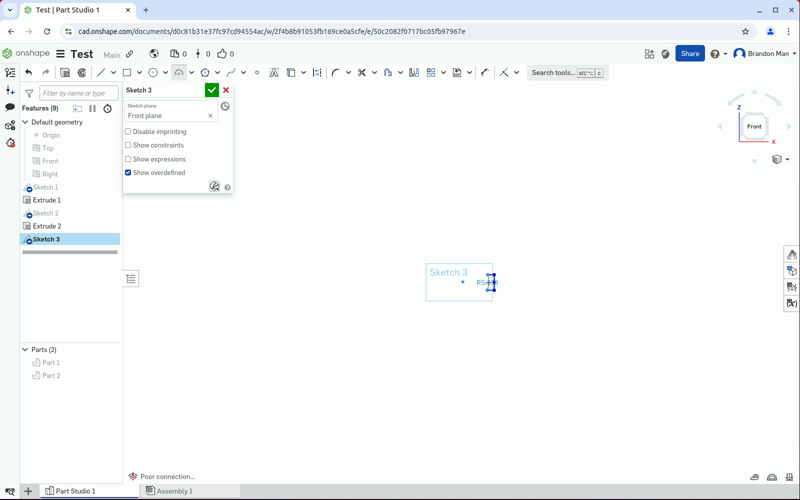
key_up(shift)
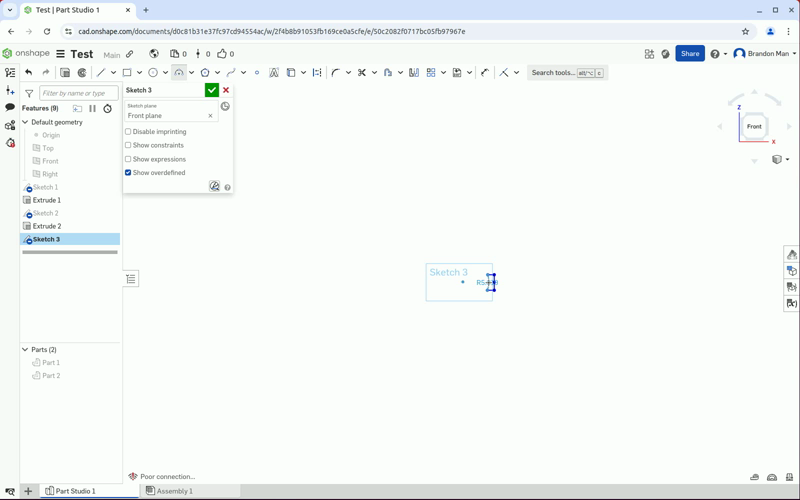
key(esc)
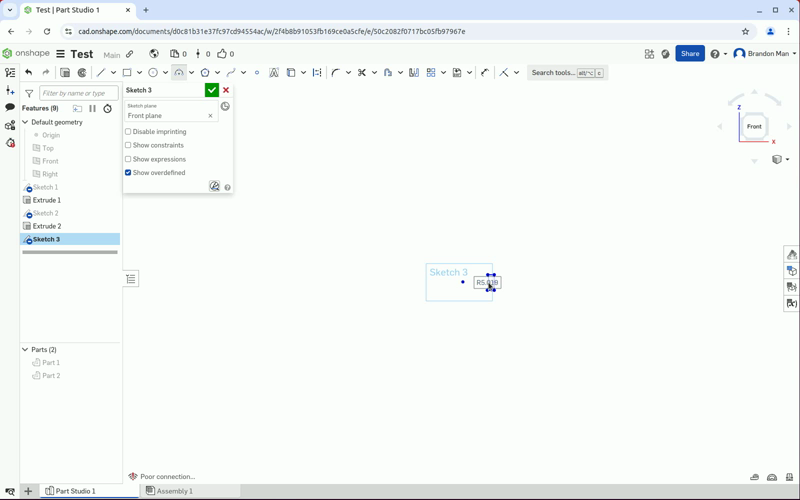
mouse_move(488, 278)
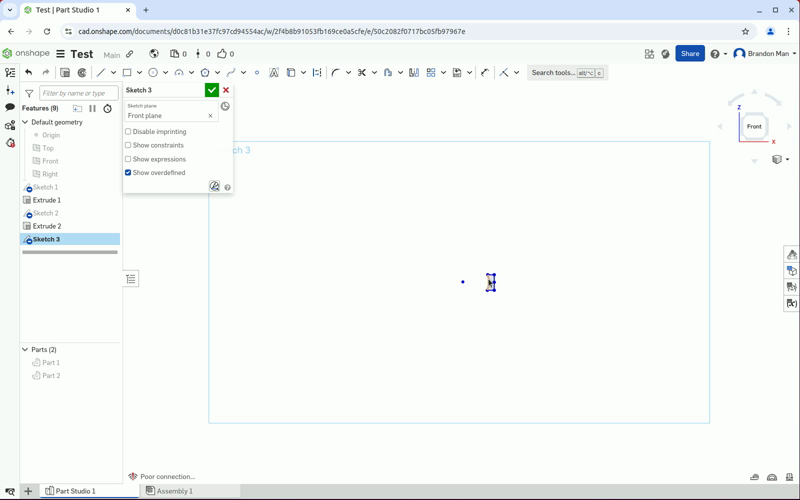
scroll(6)
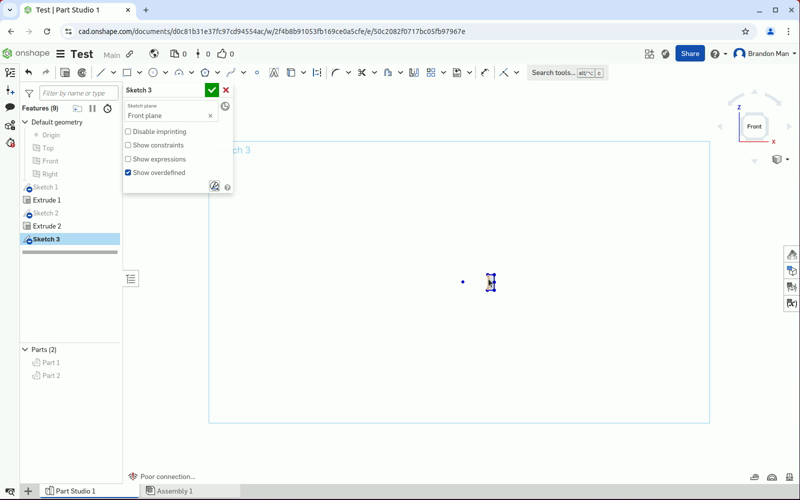
scroll(6)
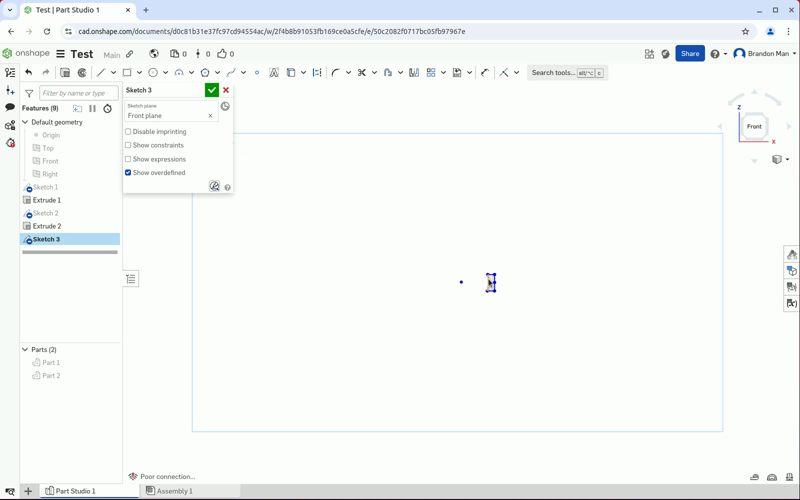
scroll(6)
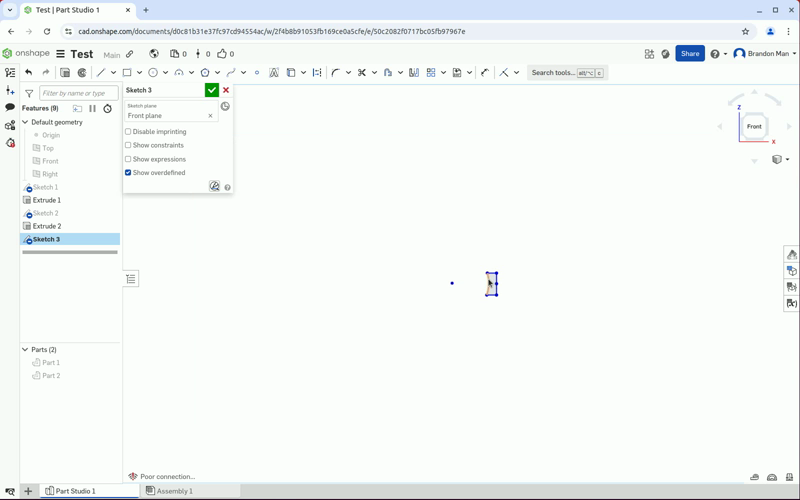
scroll(6)
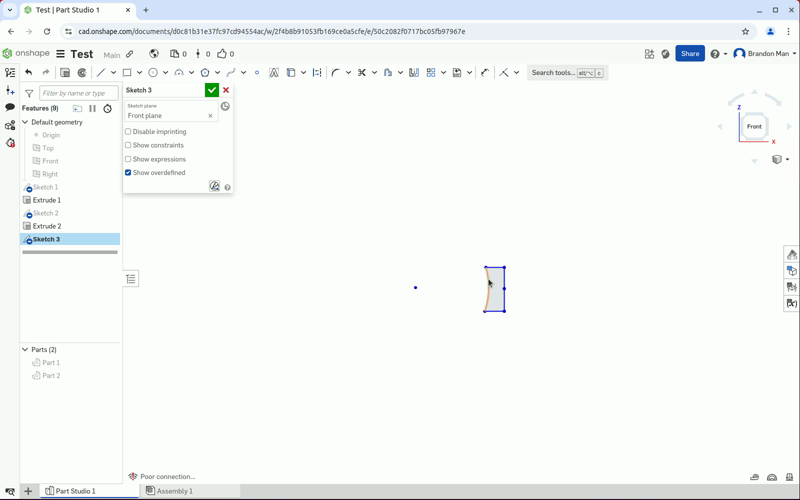
scroll(6)
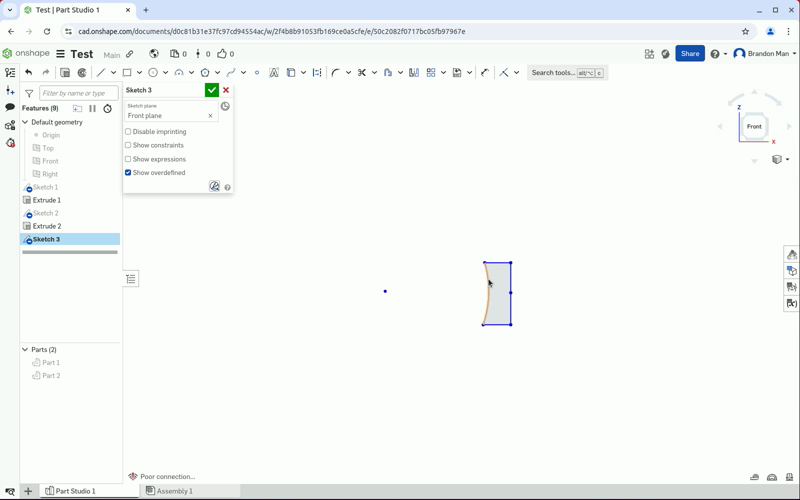
scroll(6)
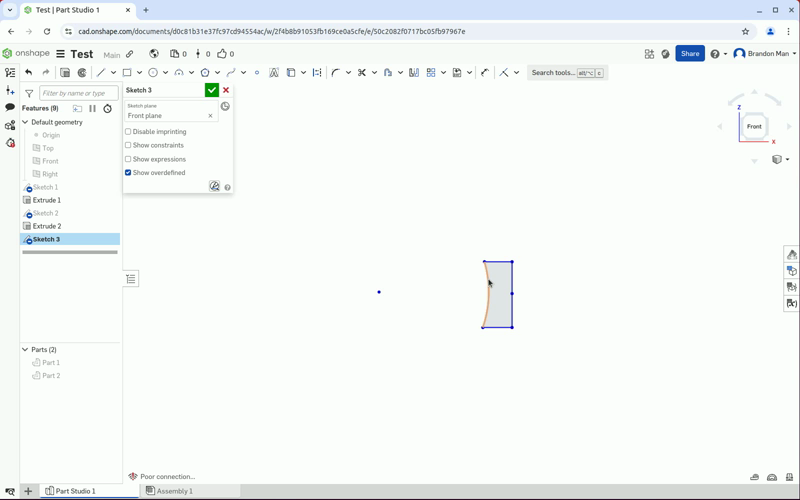
scroll(6)
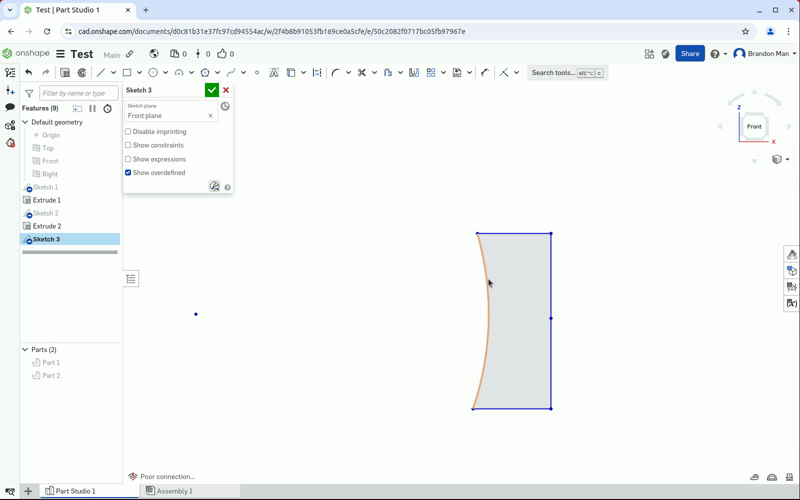
click(488, 278)
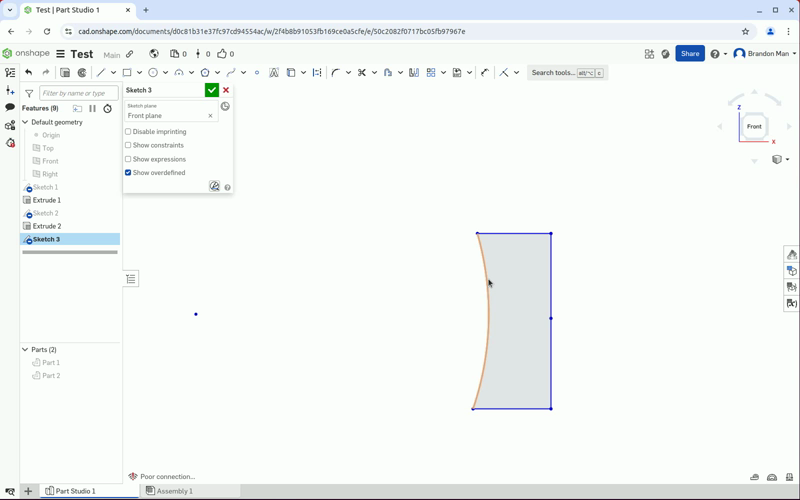
scroll(-6)
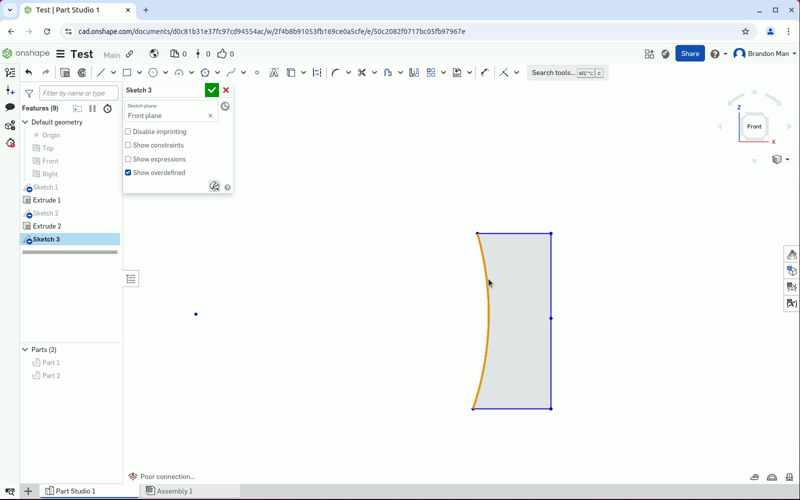
scroll(-6)
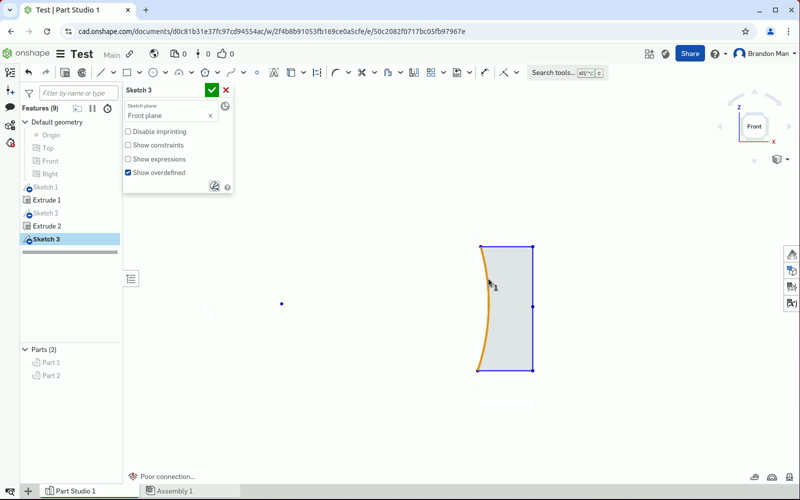
scroll(-6)
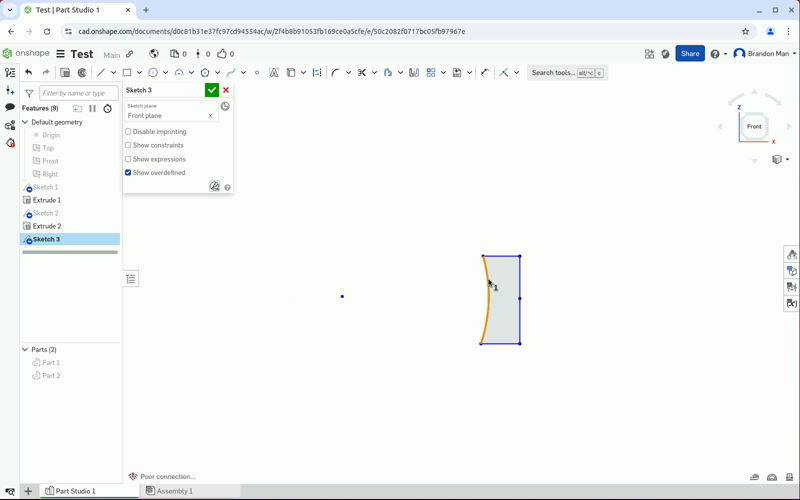
scroll(-6)
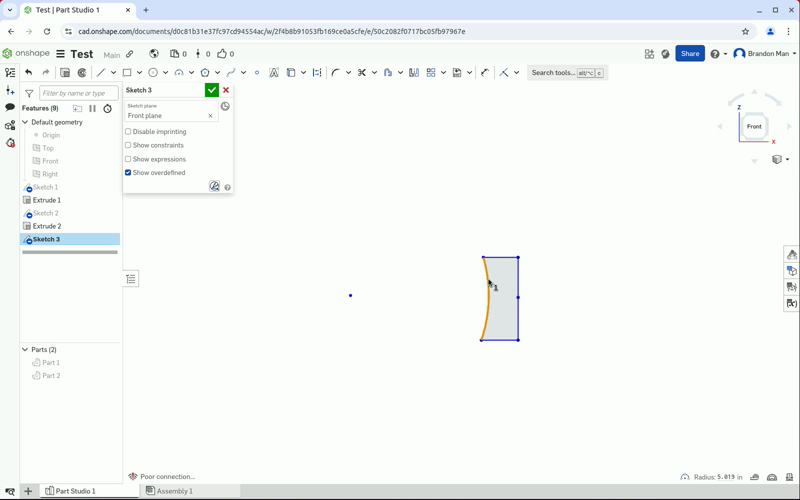
scroll(-6)
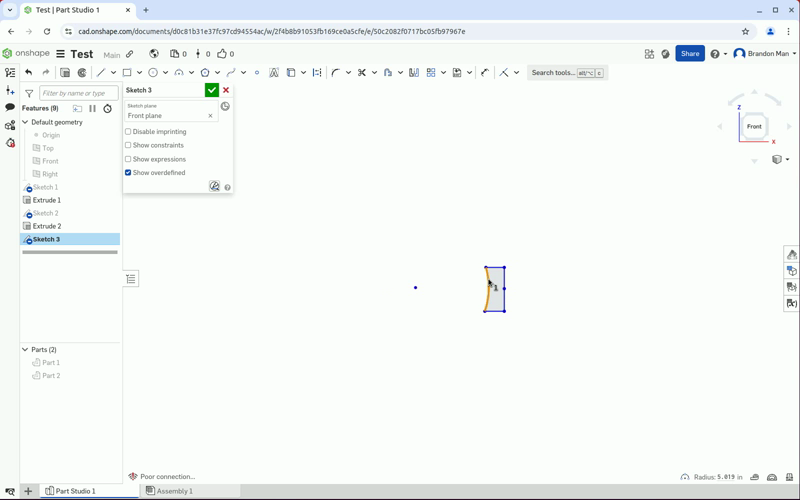
scroll(-6)
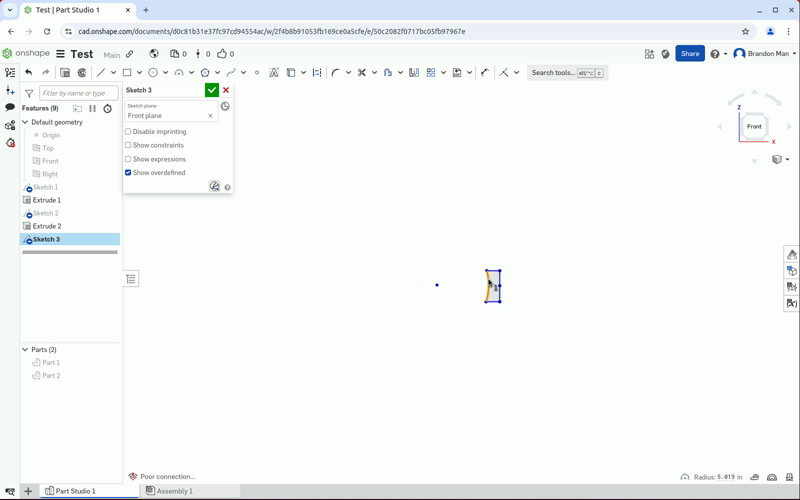
scroll(-6)
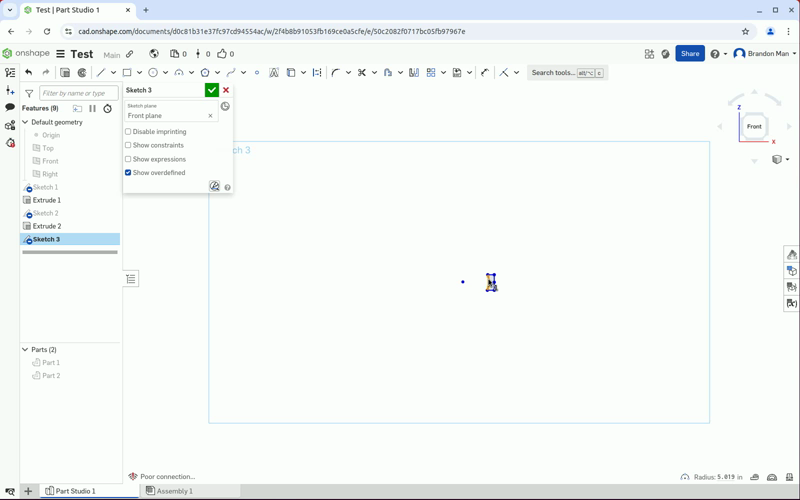
mouse_move(73, 352)
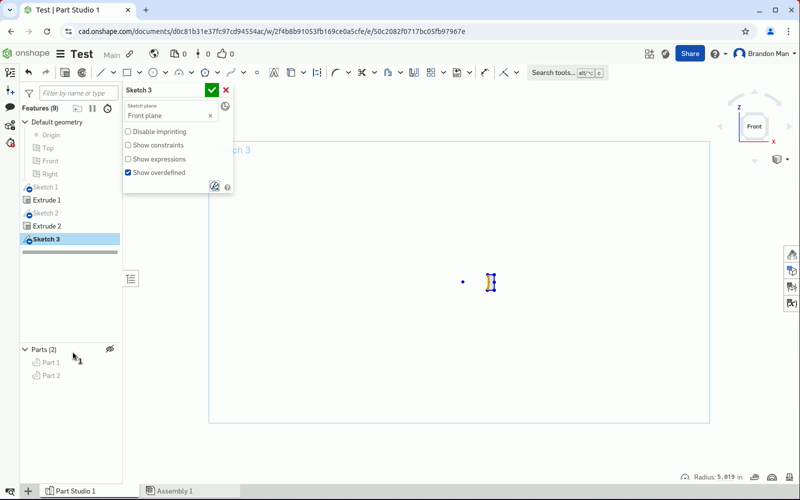
key(shift+y)
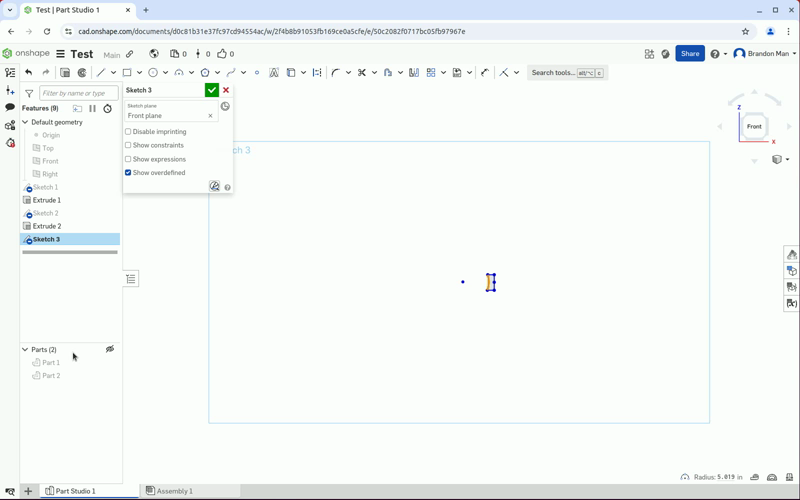
key(shift+e)
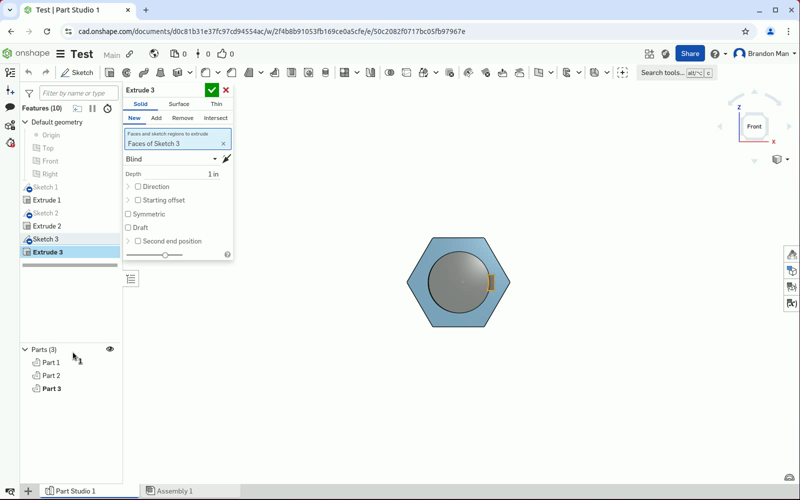
mouse_move(143, 106)
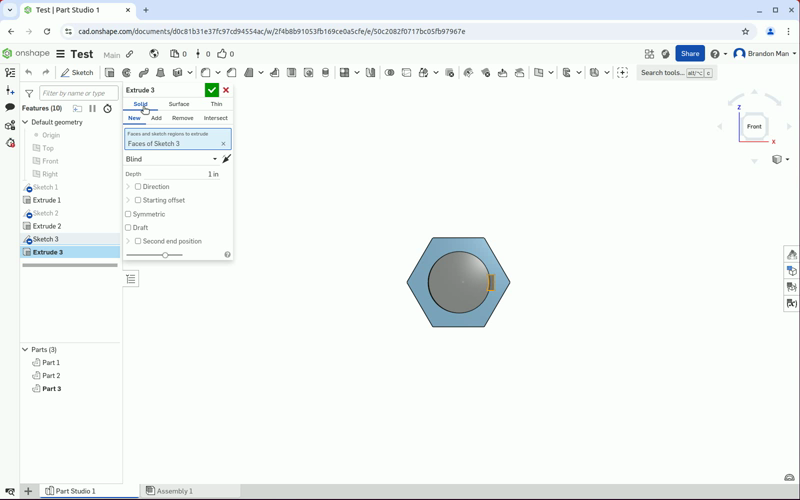
click(143, 106)
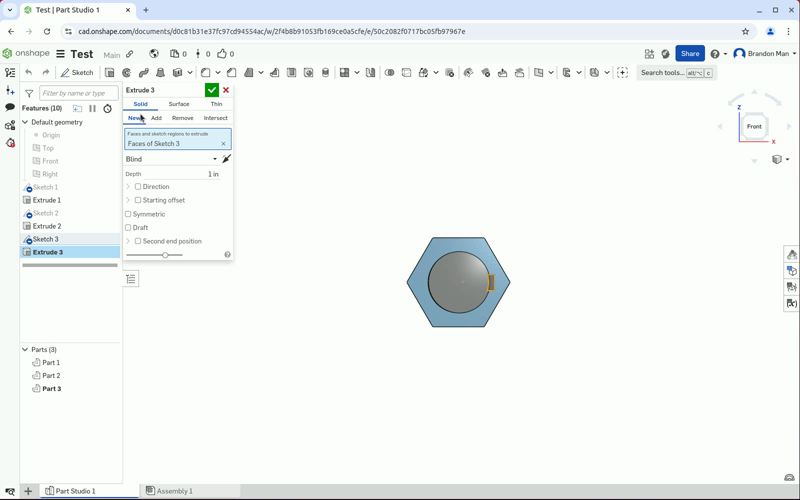
mouse_move(137, 120)
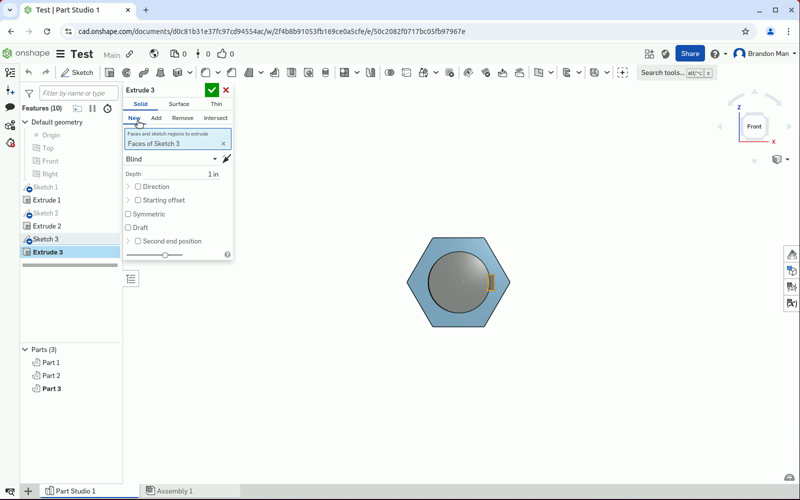
click(137, 120)
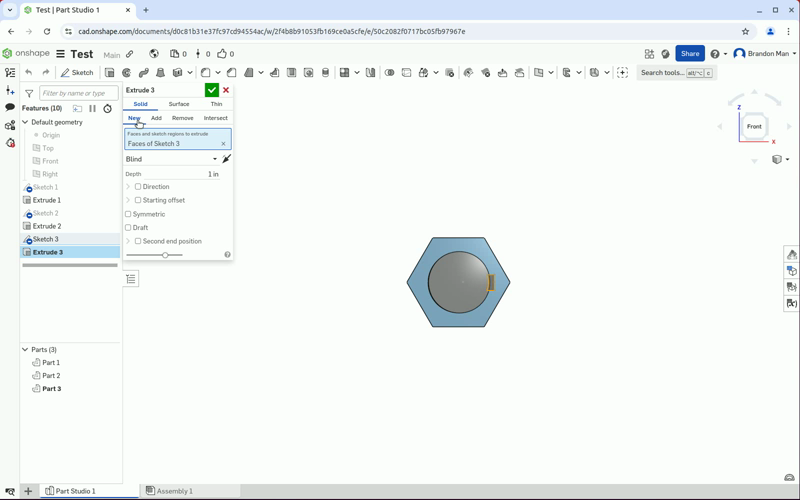
key(tab, 4)
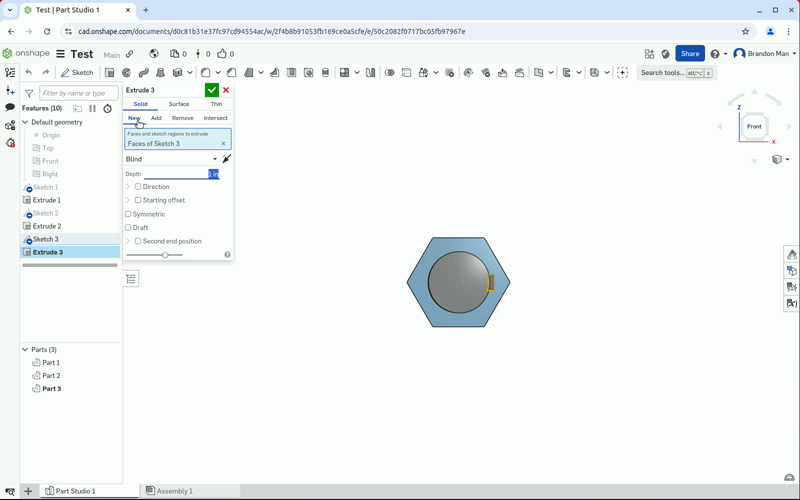
text(11.554)
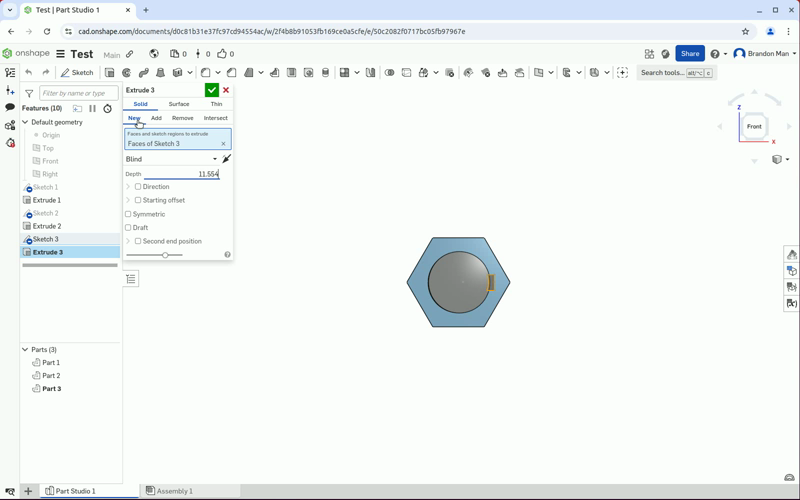
key(enter)
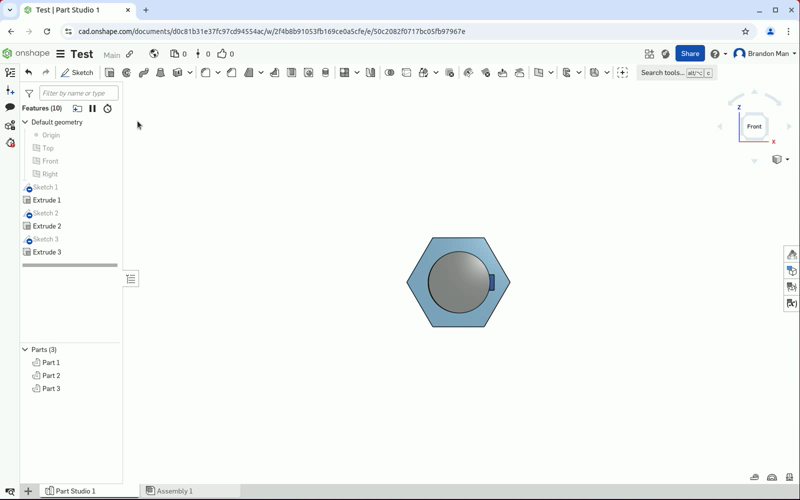
key(shift+h)
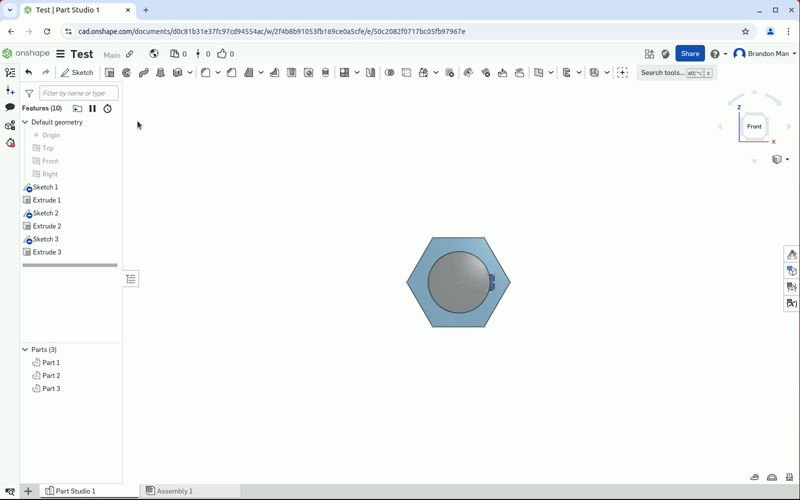
key(shift+h)
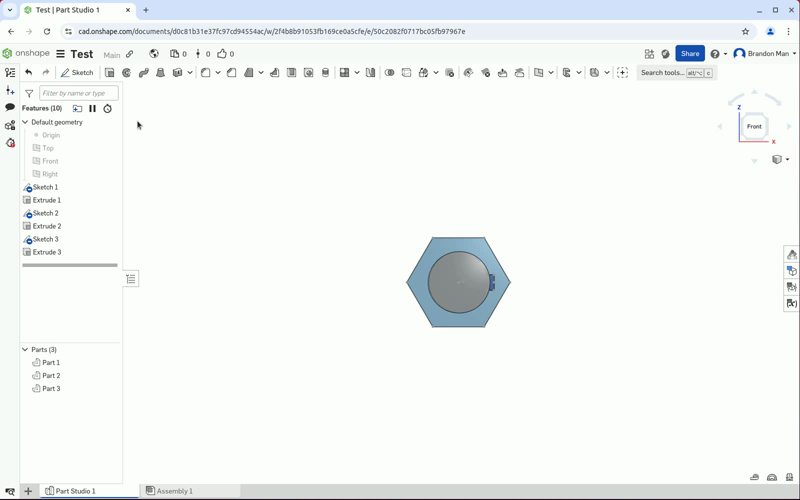
key(shift+7)
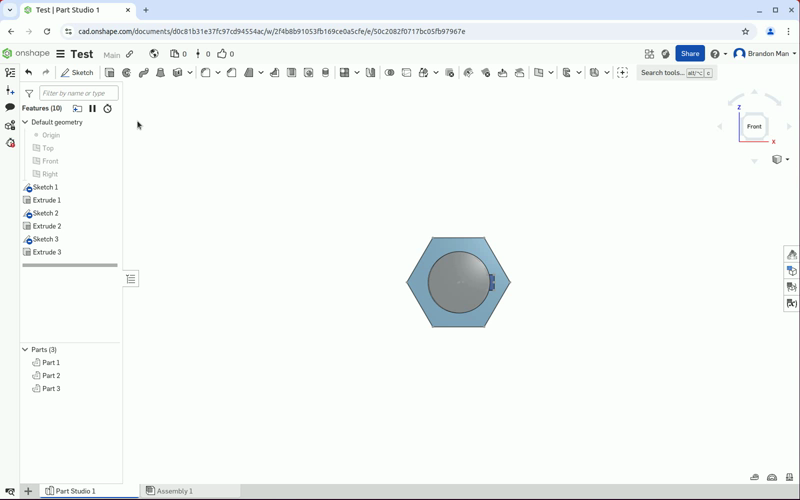
key(left, 2)
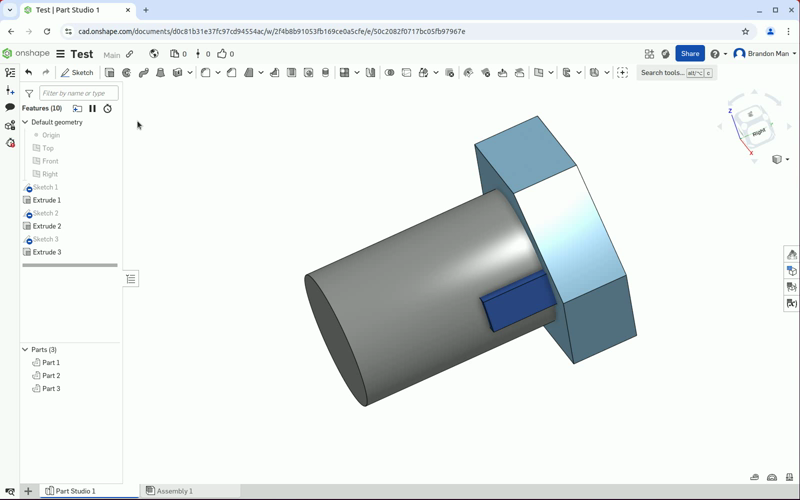
key(down, 2)
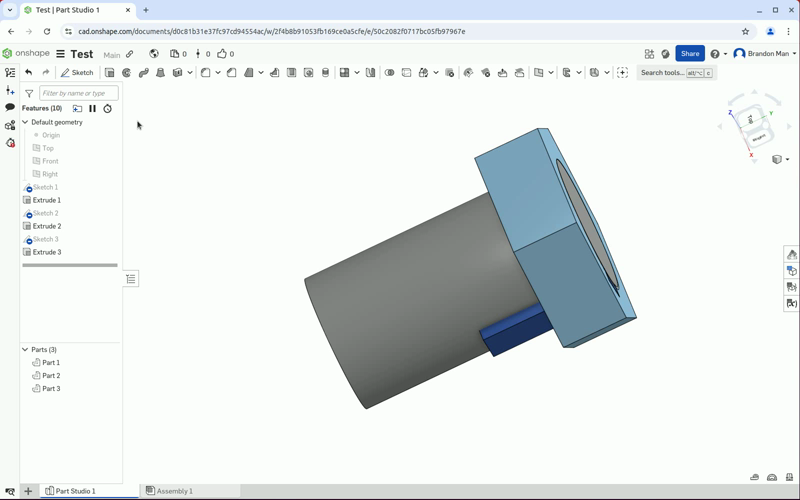
key(up, 2)
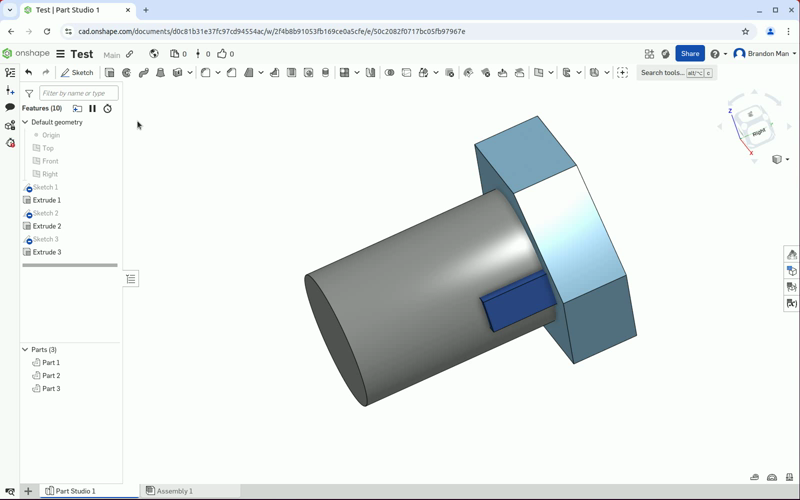
key(right, 2)
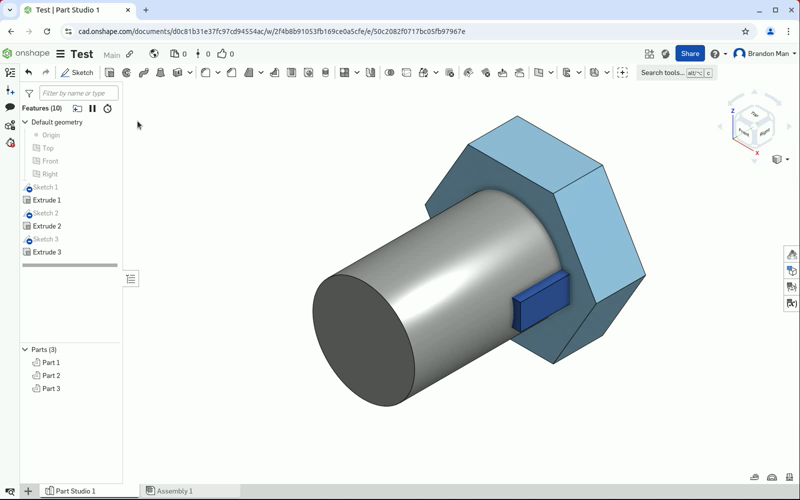
mouse_move(73, 189)
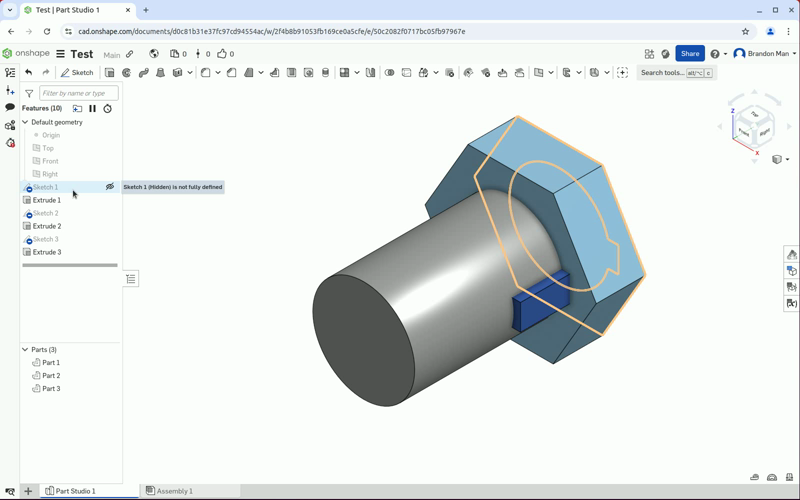
click(73, 189)